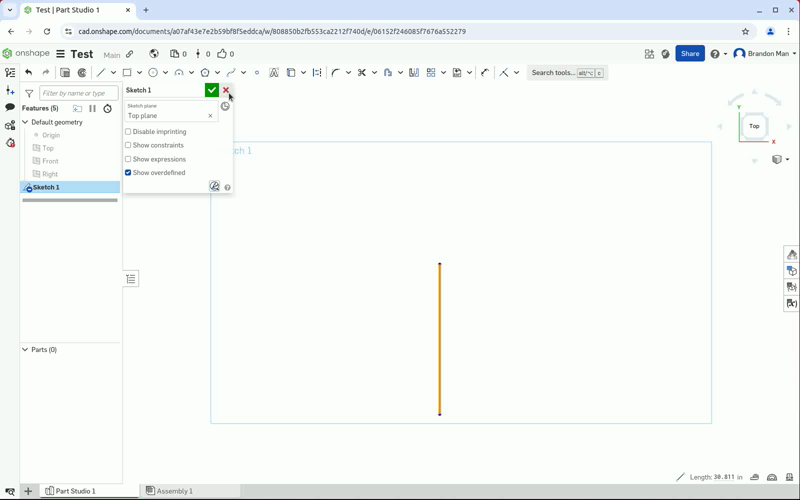
key(shift+h)
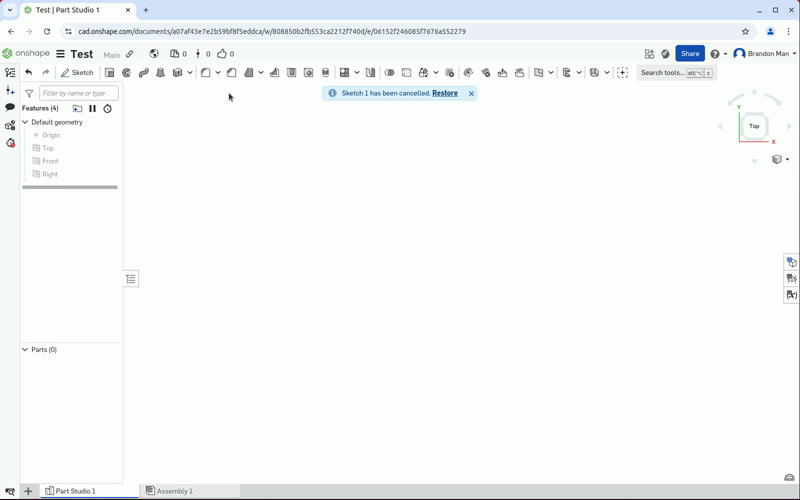
mouse_move(73, 352)
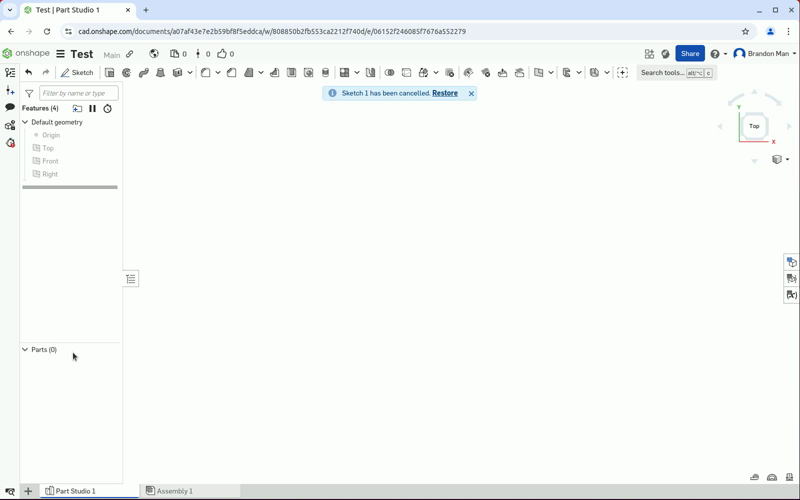
key(y)
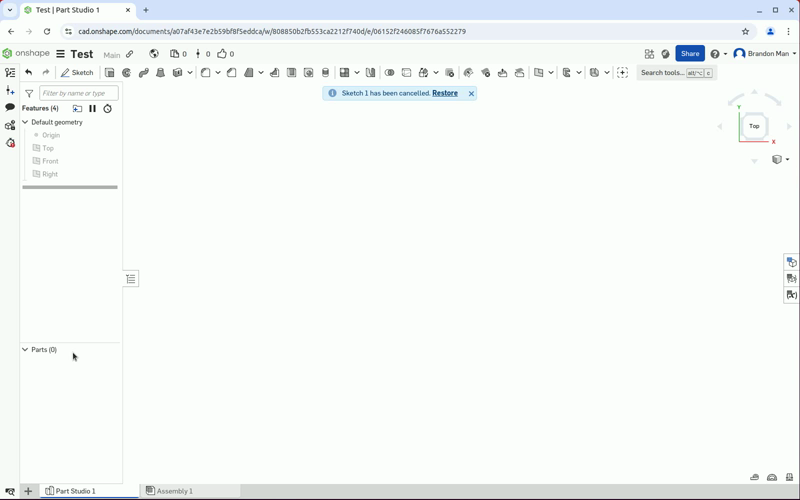
key(shift+p)
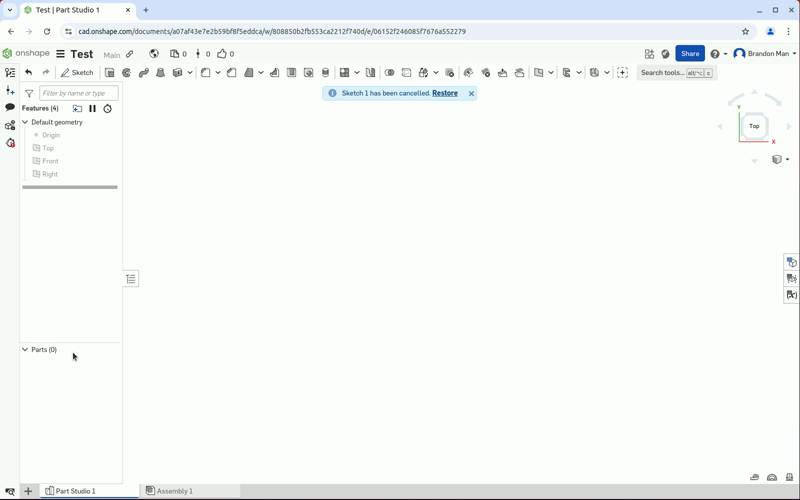
key(space)
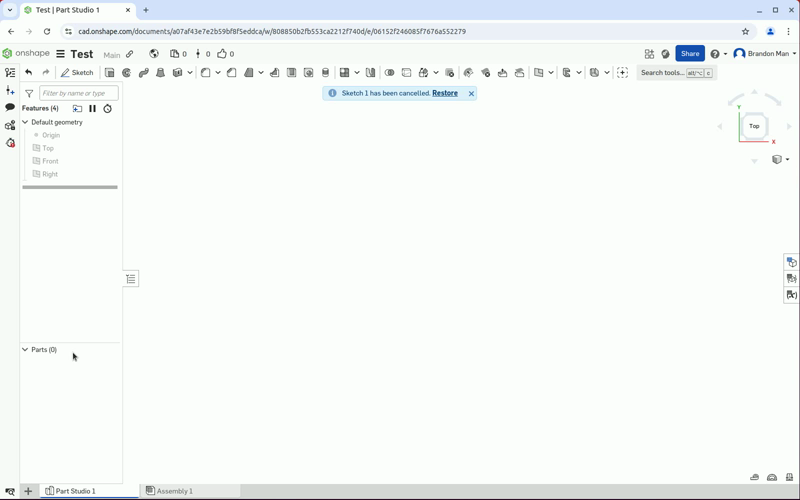
key_down(shift)
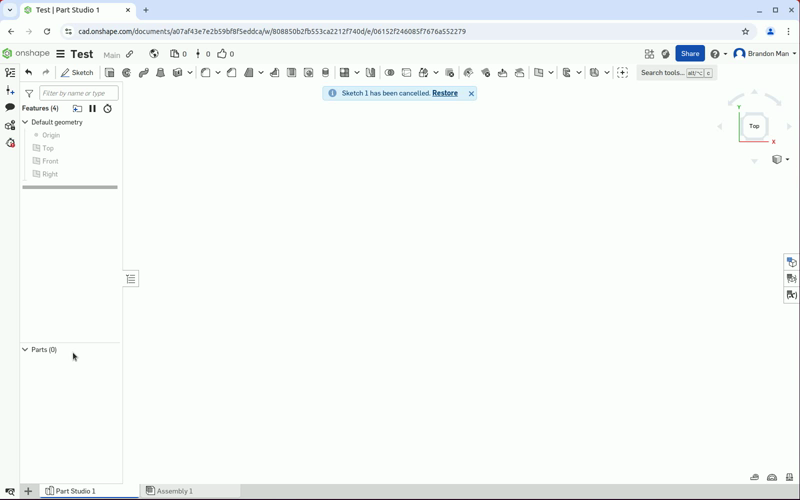
key(up)
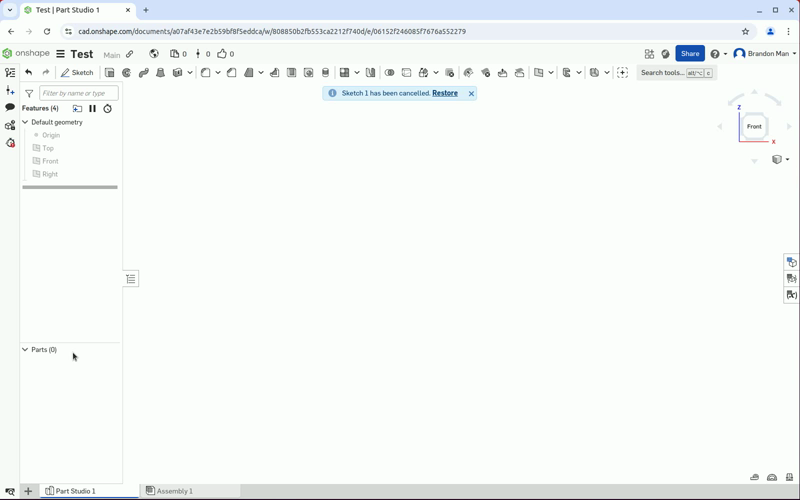
key_up(shift)
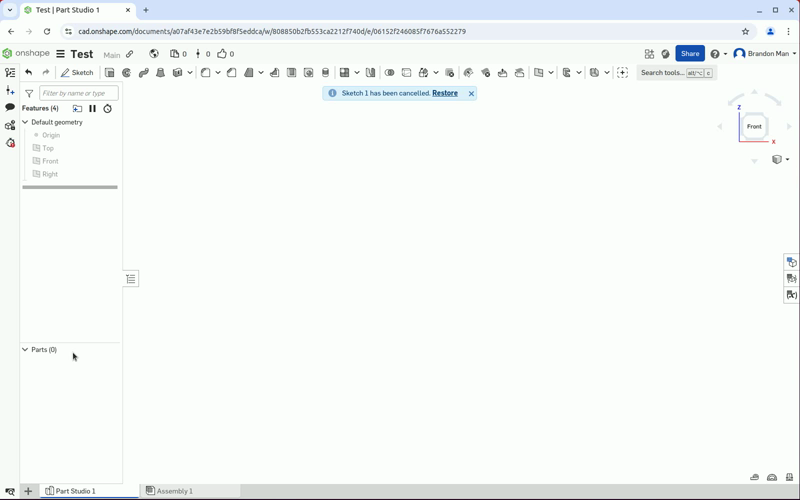
mouse_move(73, 352)
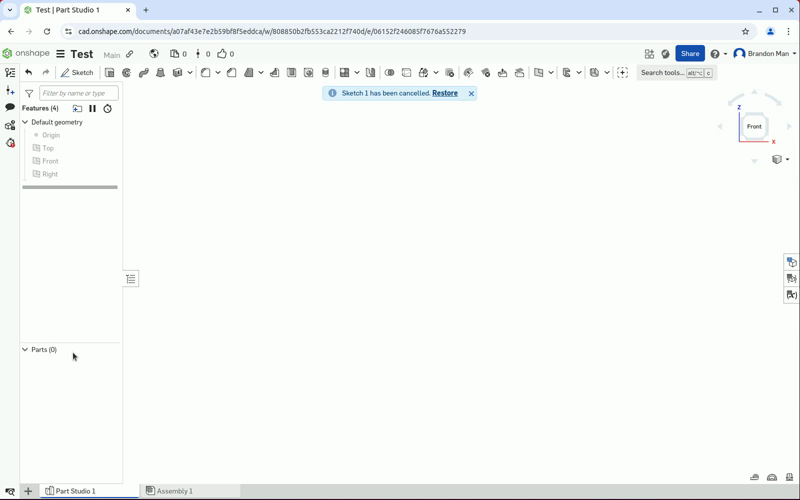
key(shift+y)
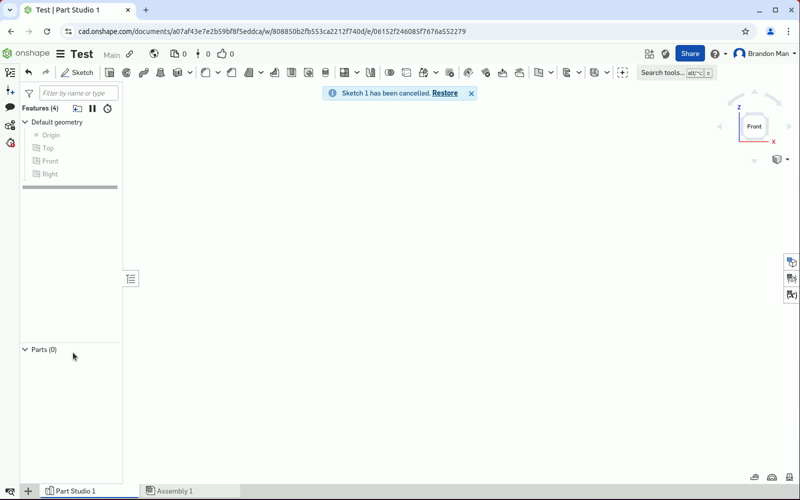
key(shift+s)
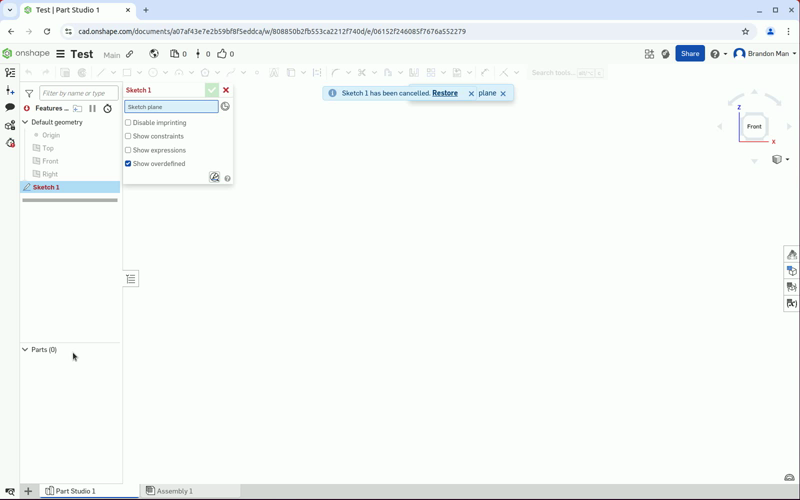
mouse_move(73, 163)
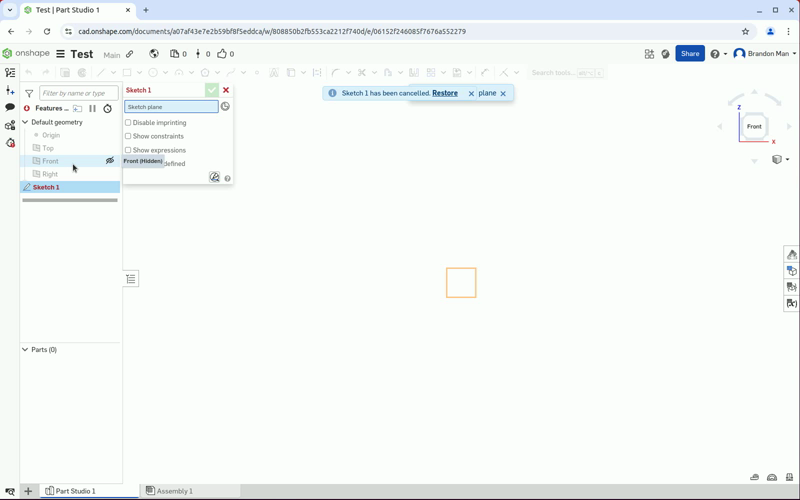
click(73, 163)
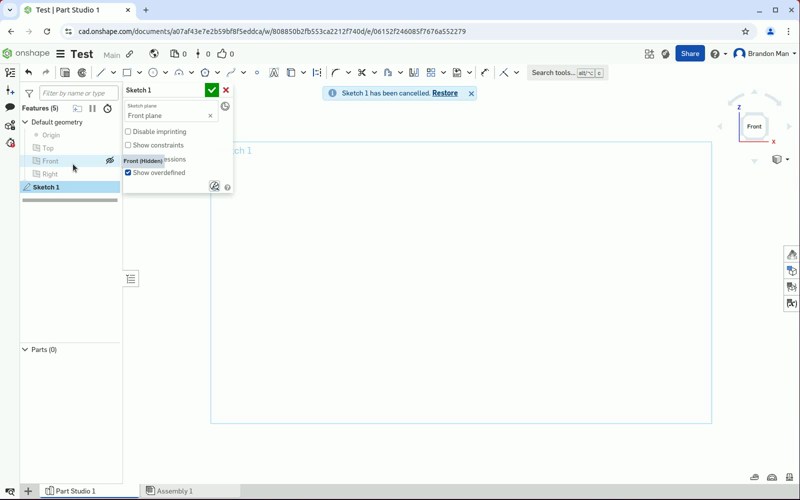
mouse_move(73, 352)
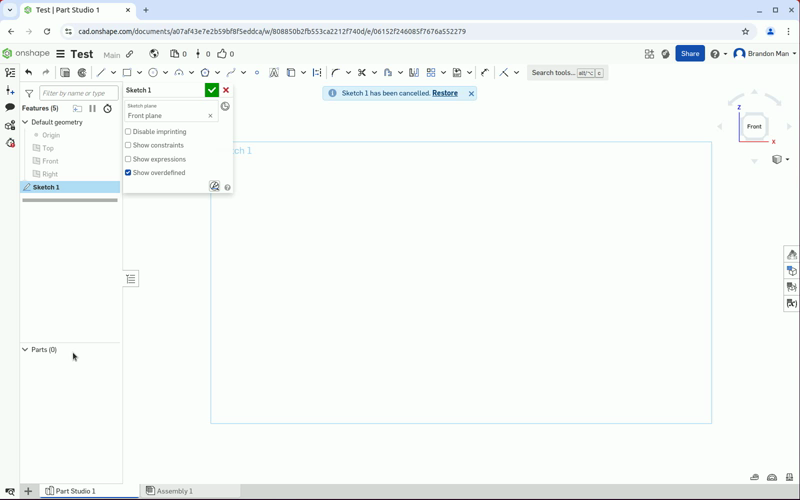
key(y)
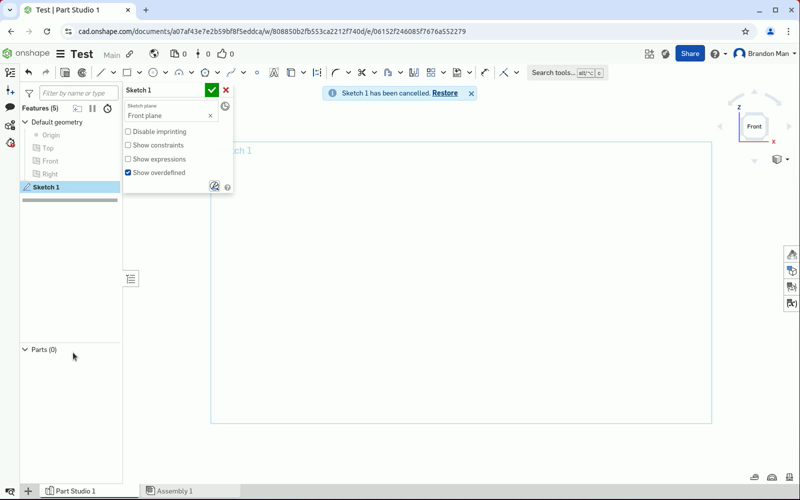
key(l)
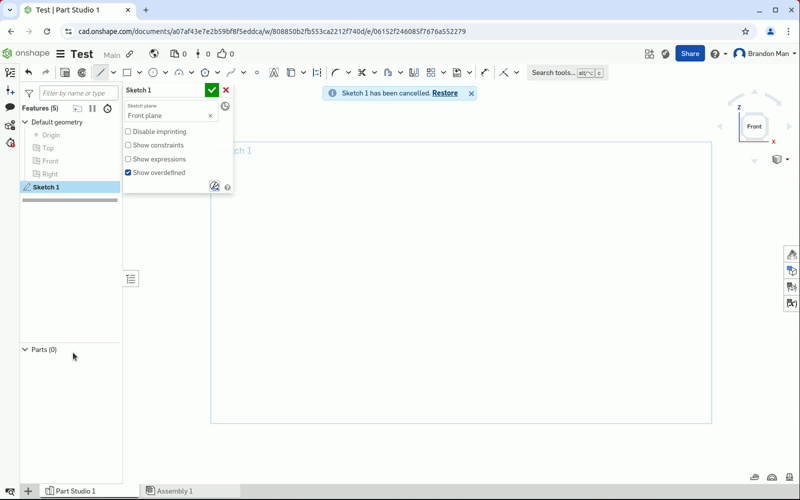
key_down(shift)
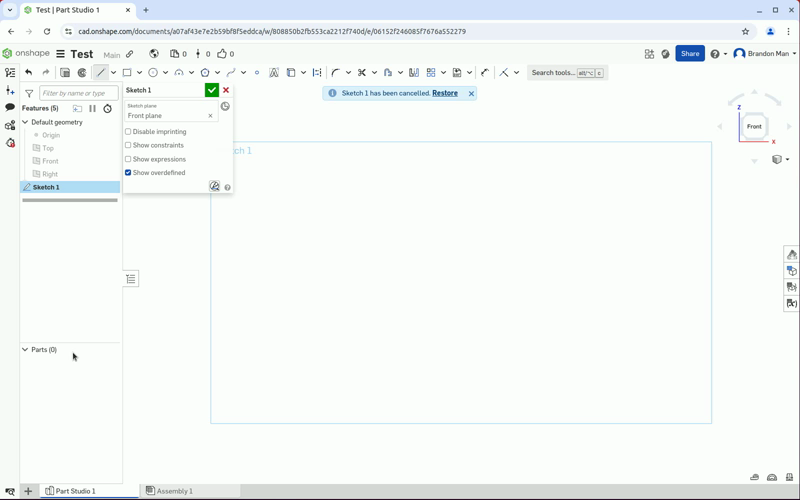
mouse_move(350, 337)
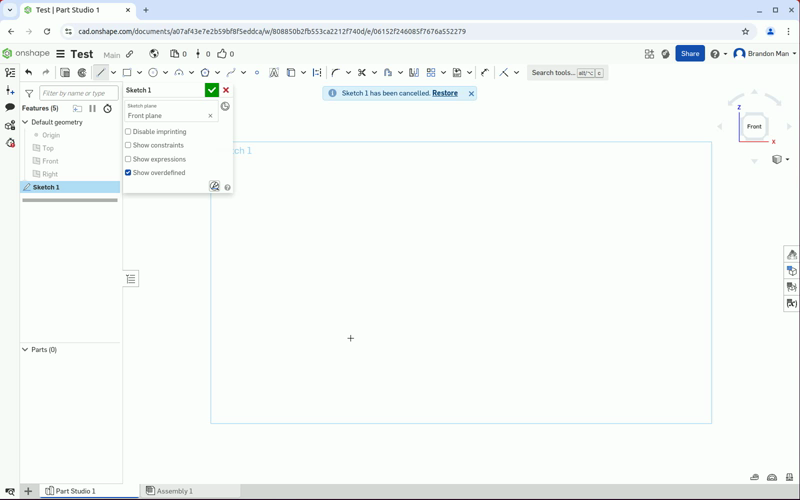
click(350, 337)
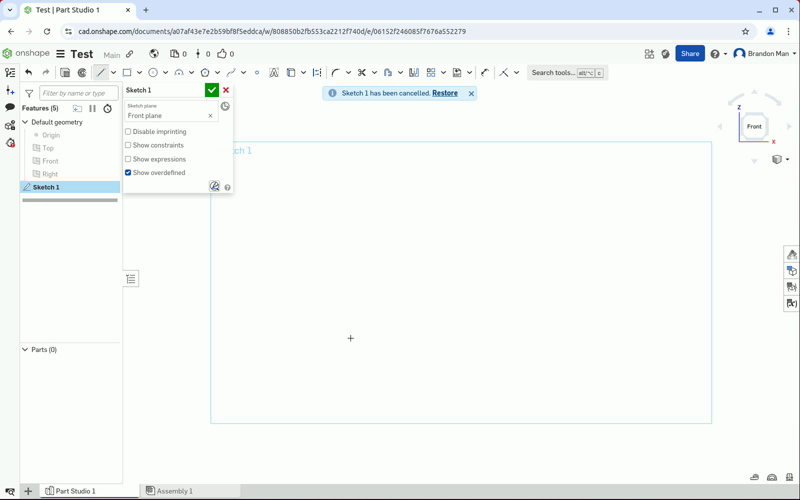
key_up(shift)
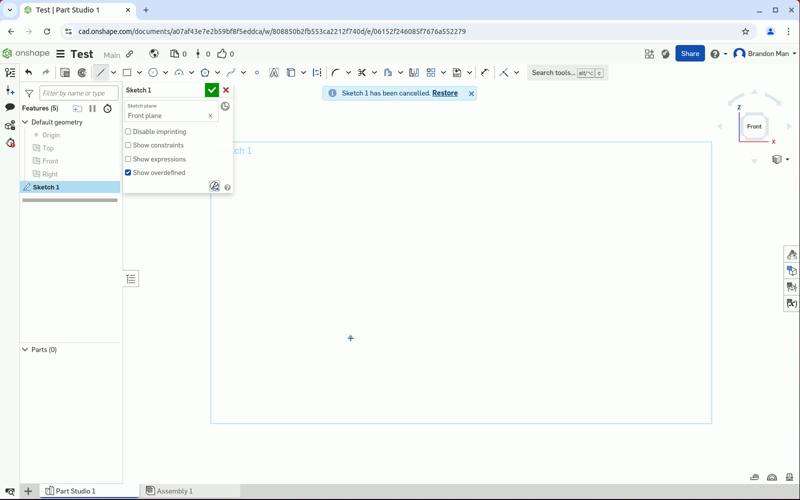
key_down(shift)
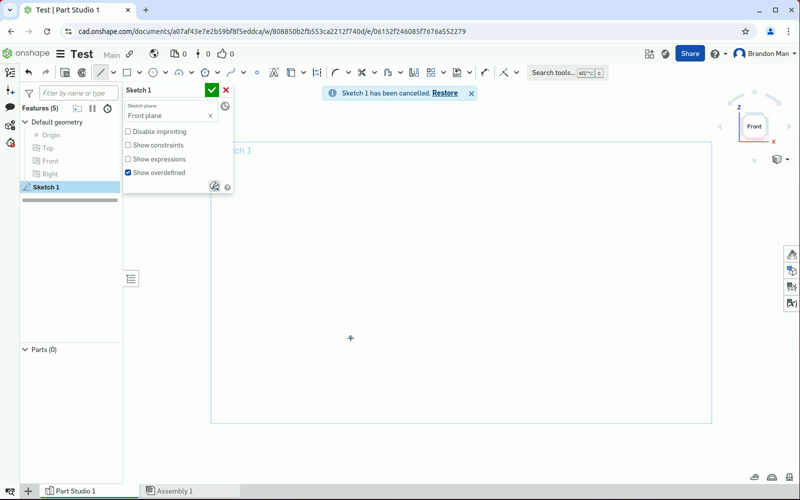
mouse_move(572, 338)
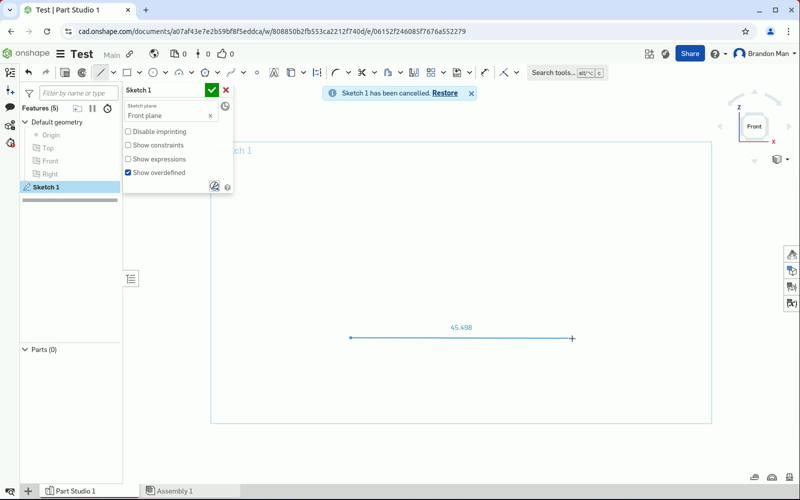
click(572, 338)
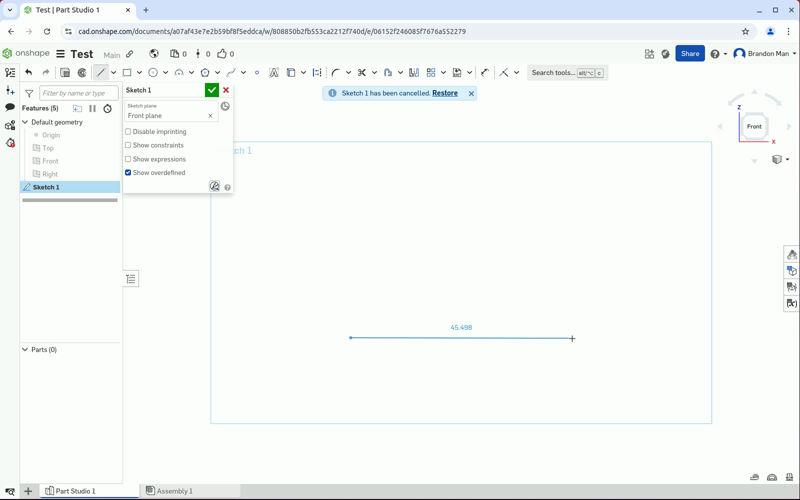
key_up(shift)
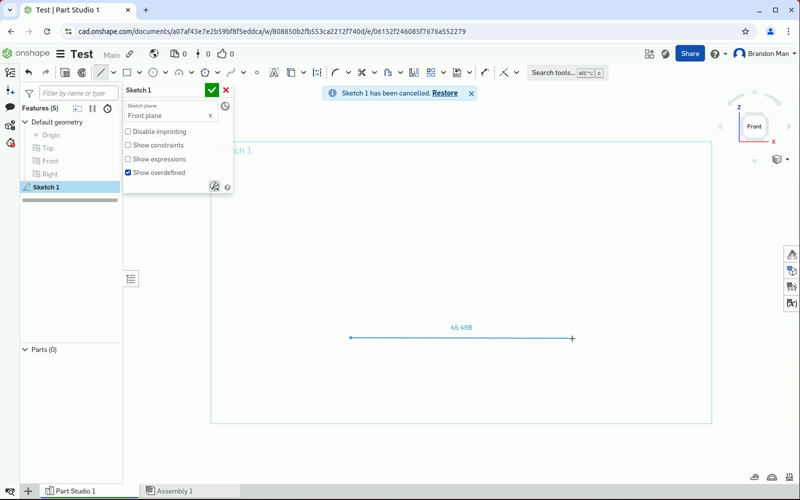
key_down(shift)
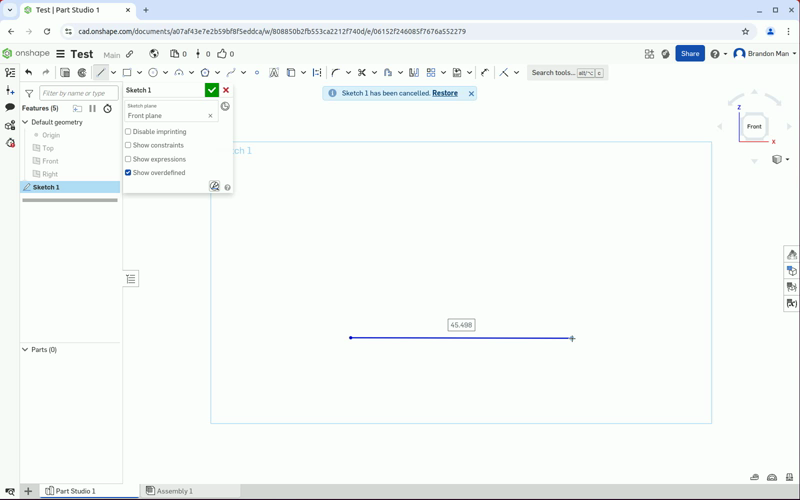
mouse_move(572, 221)
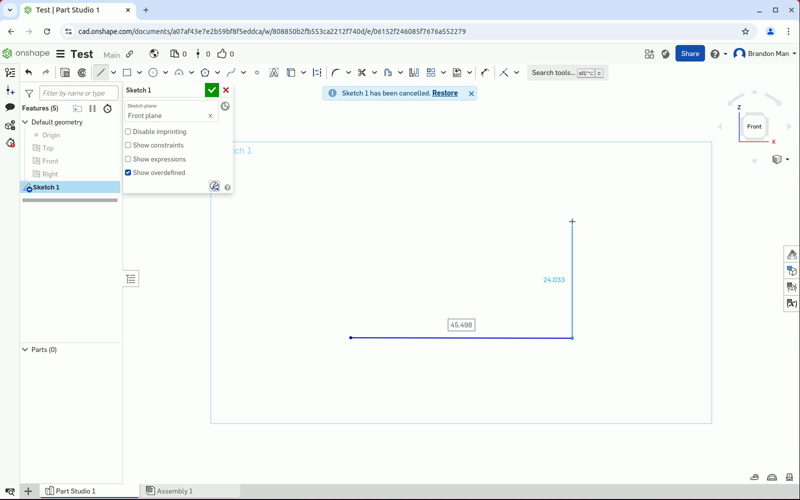
click(572, 221)
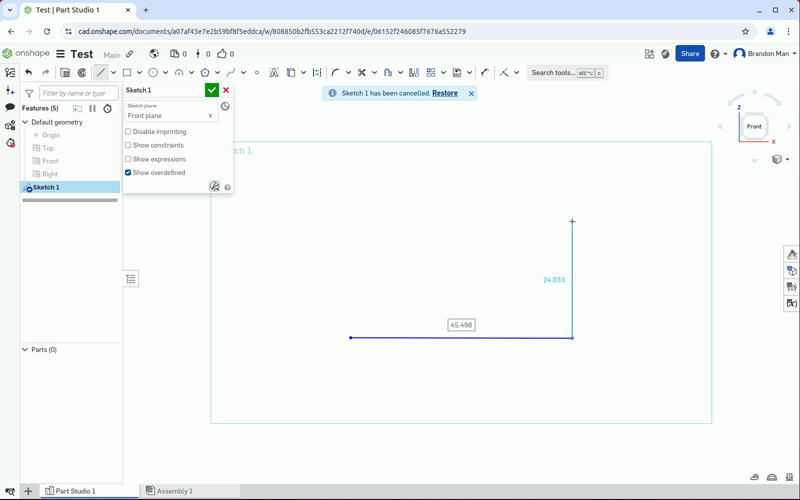
key_up(shift)
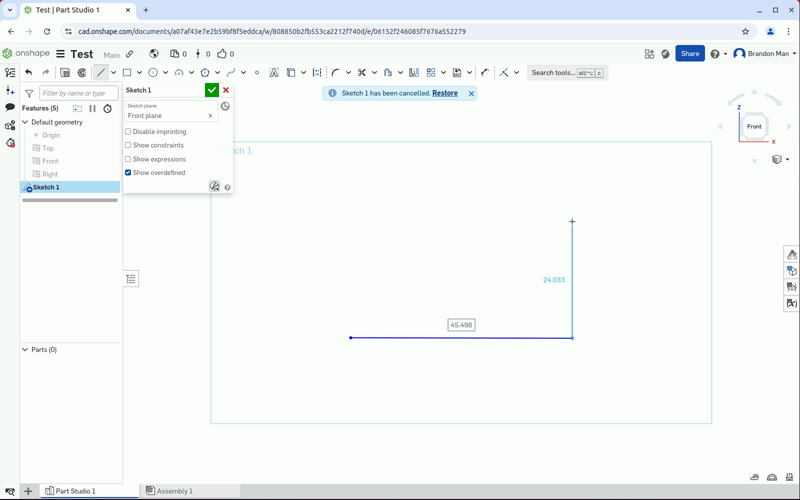
key_down(shift)
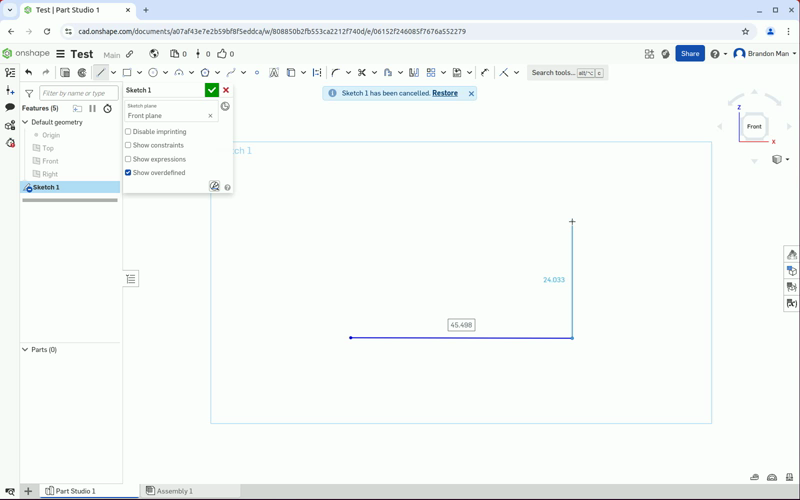
mouse_move(350, 221)
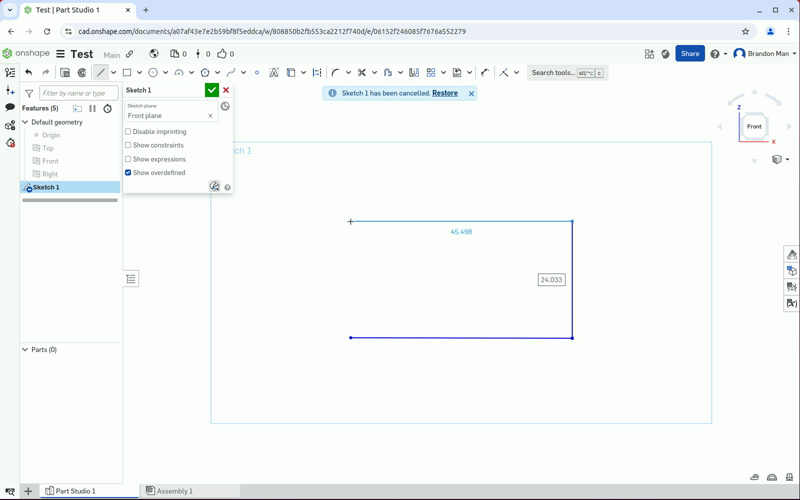
click(350, 221)
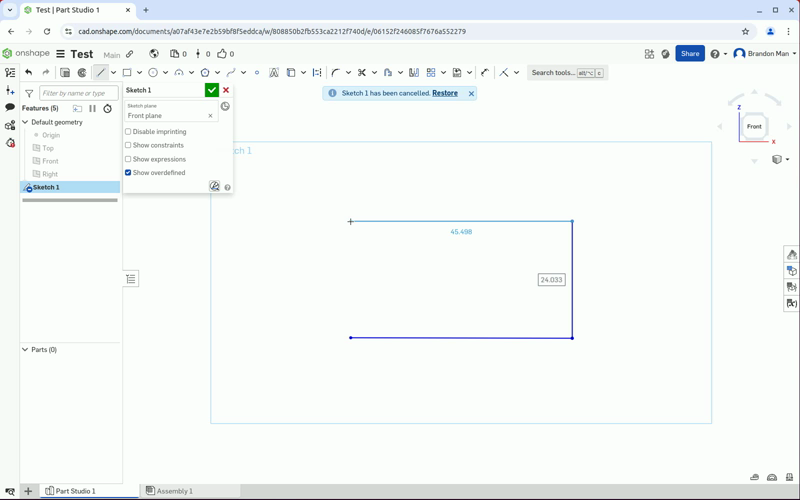
key_up(shift)
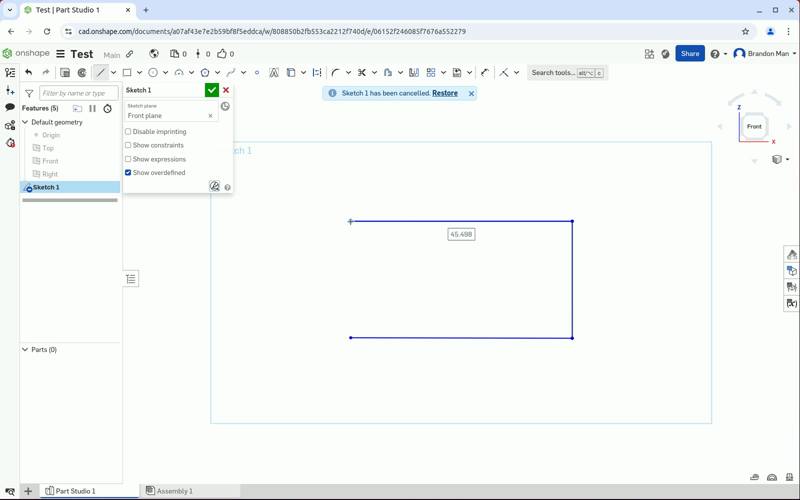
key_down(shift)
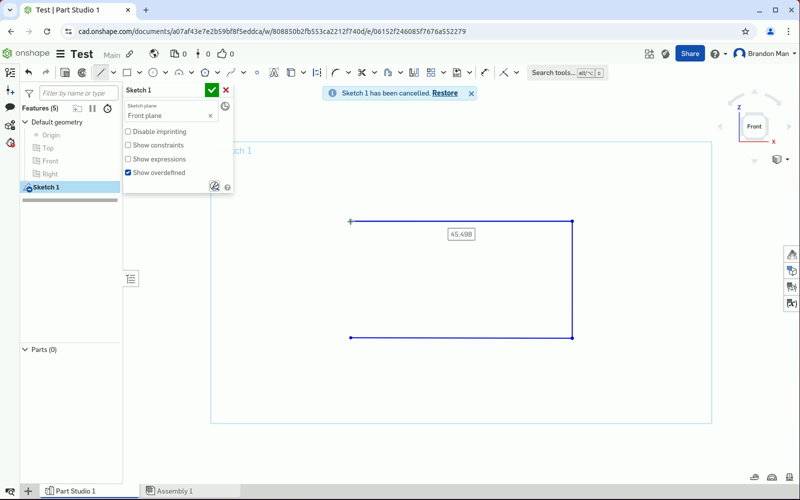
mouse_move(350, 337)
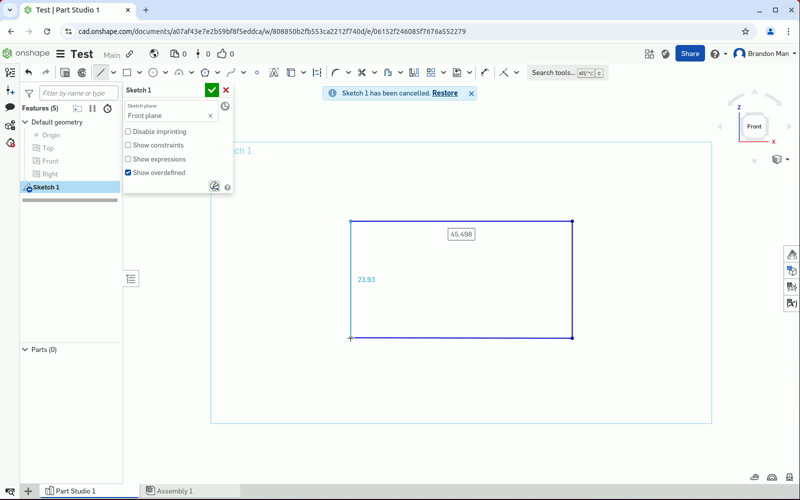
key_up(shift)
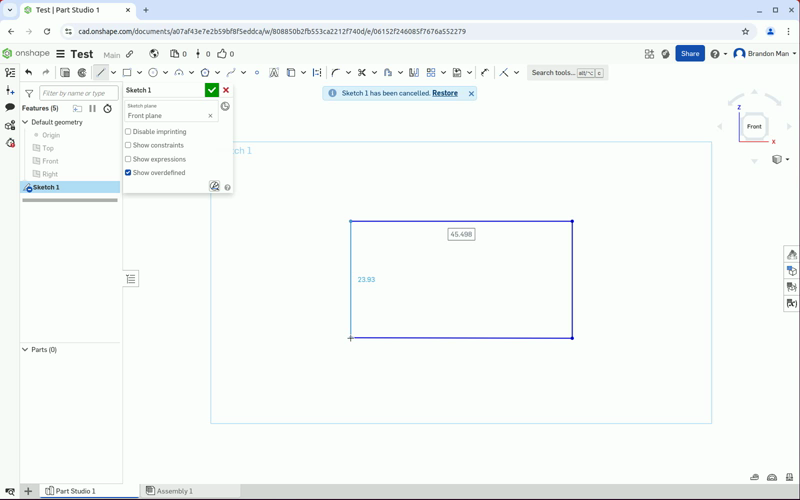
click(350, 337)
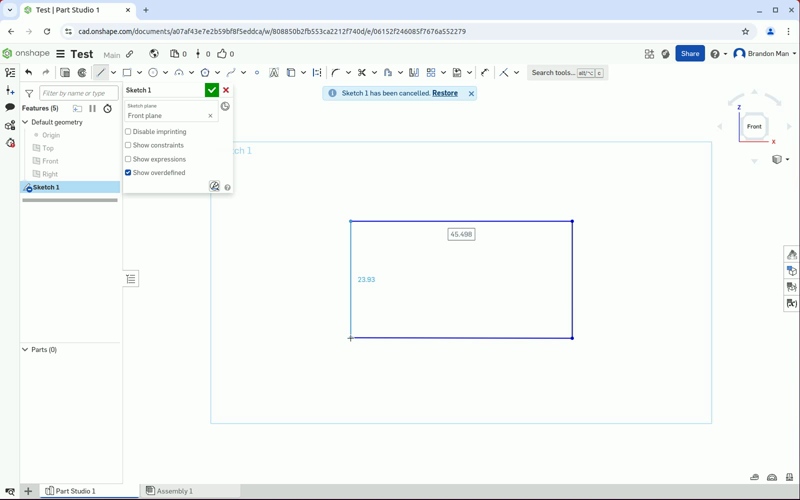
key(esc)
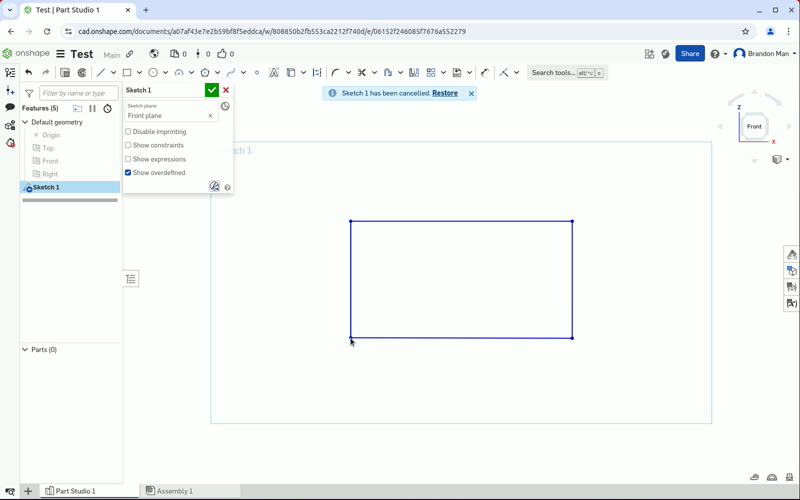
key(c)
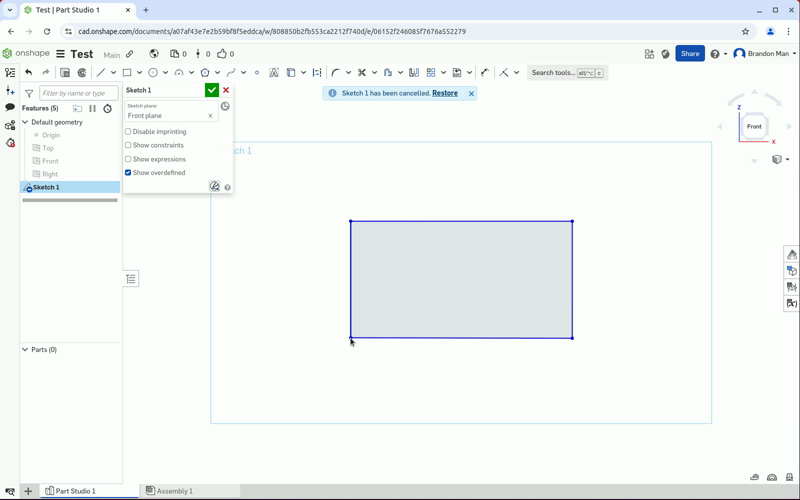
key_down(shift)
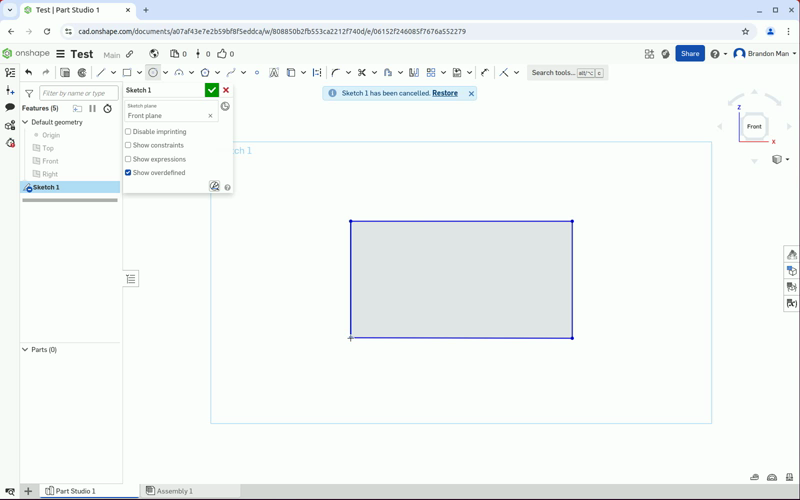
mouse_move(471, 282)
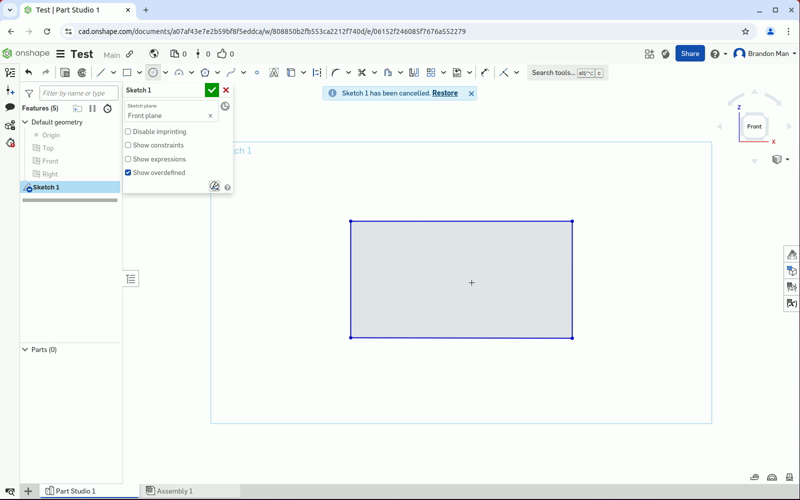
click(471, 282)
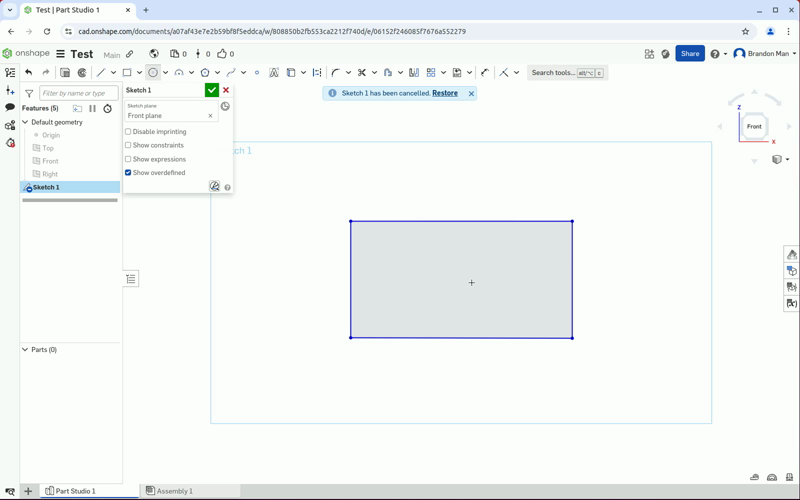
key_up(shift)
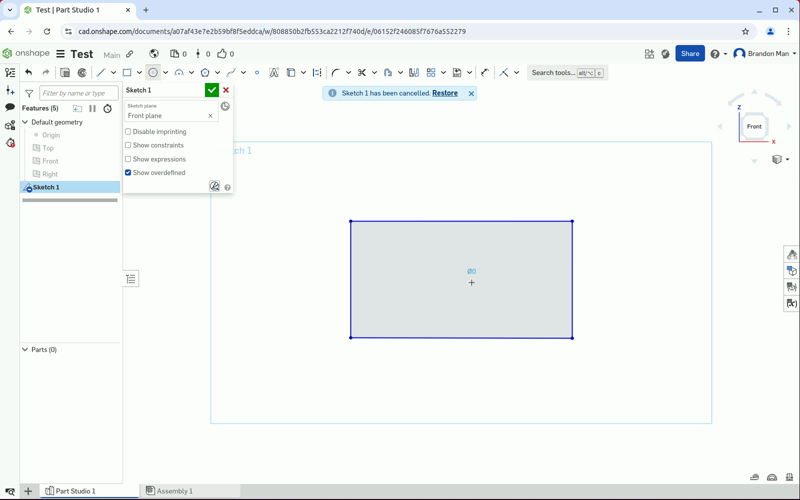
mouse_move(474, 282)
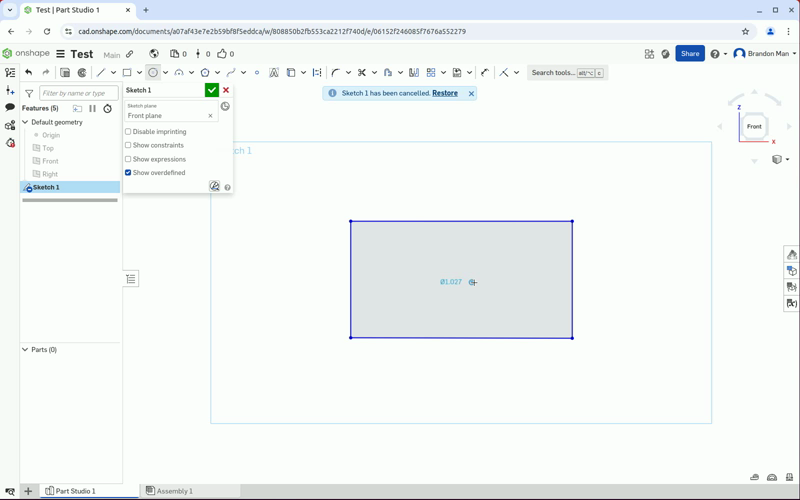
scroll(6)
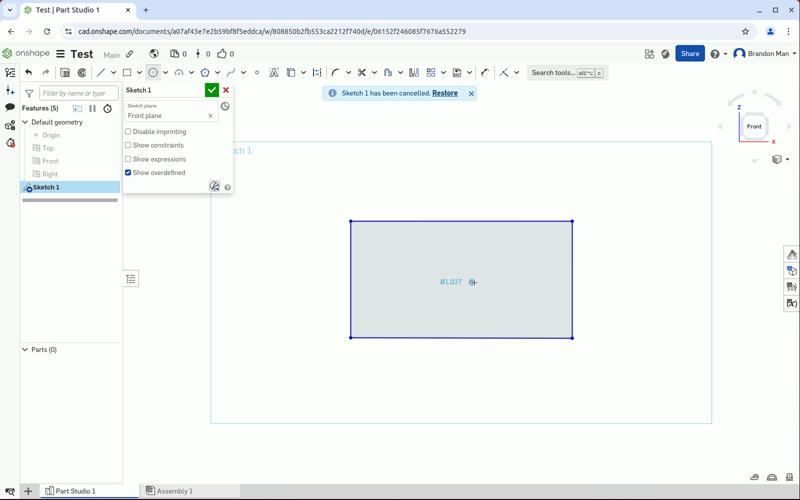
scroll(6)
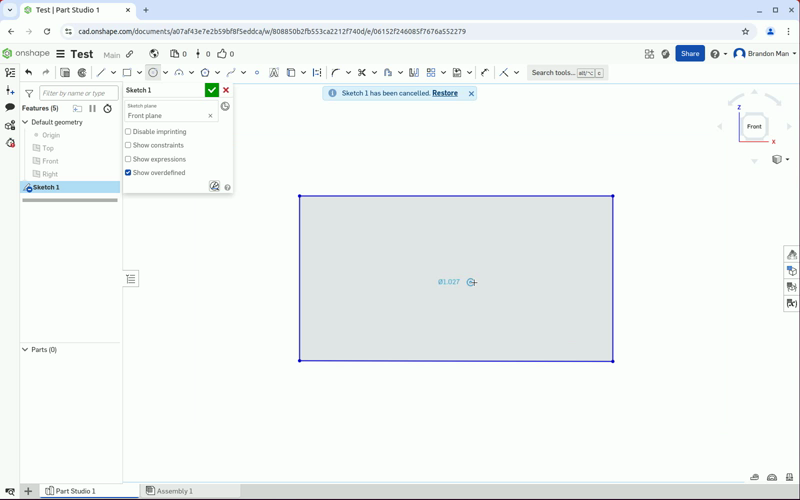
scroll(6)
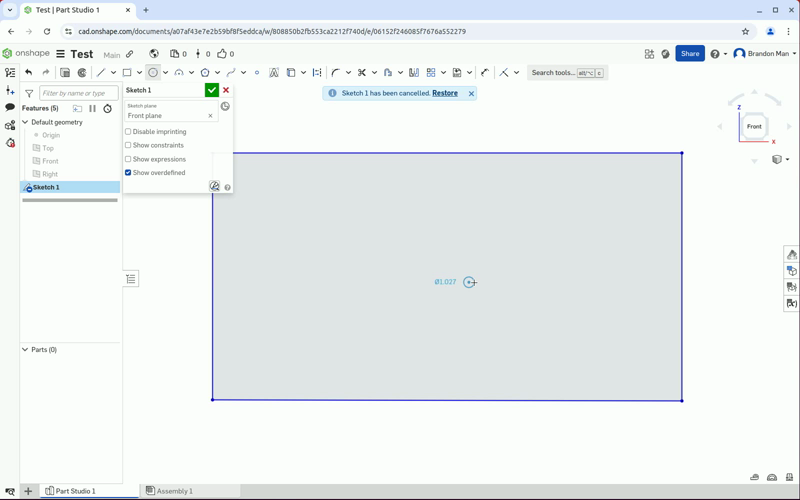
scroll(6)
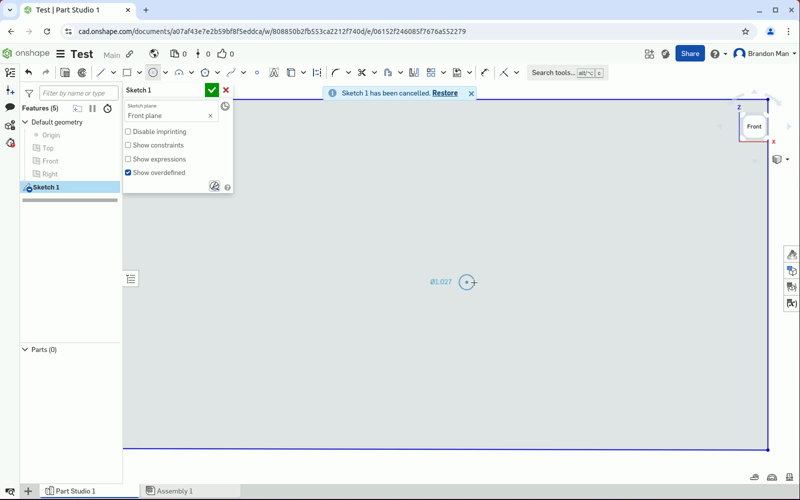
scroll(6)
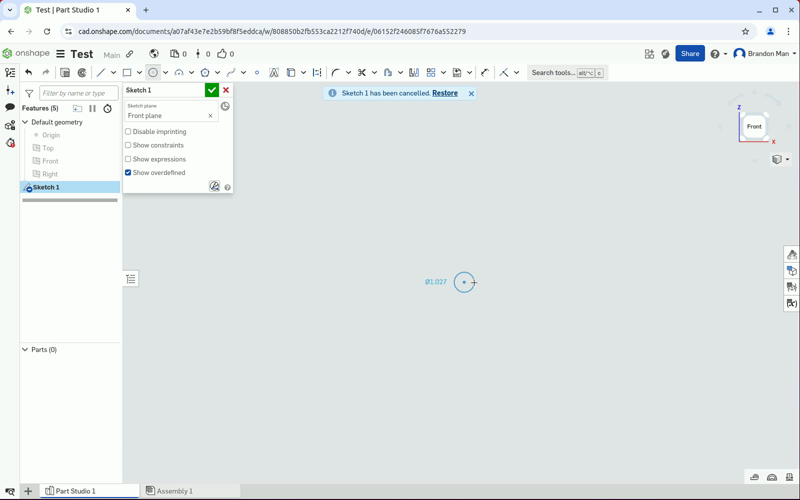
scroll(6)
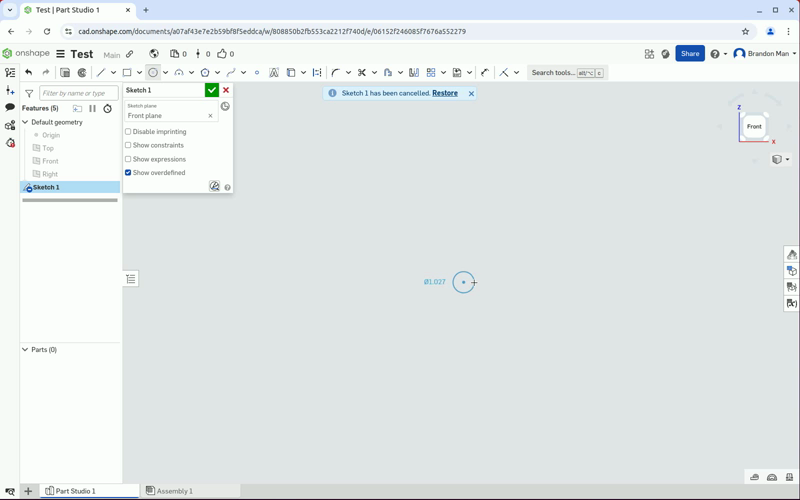
scroll(6)
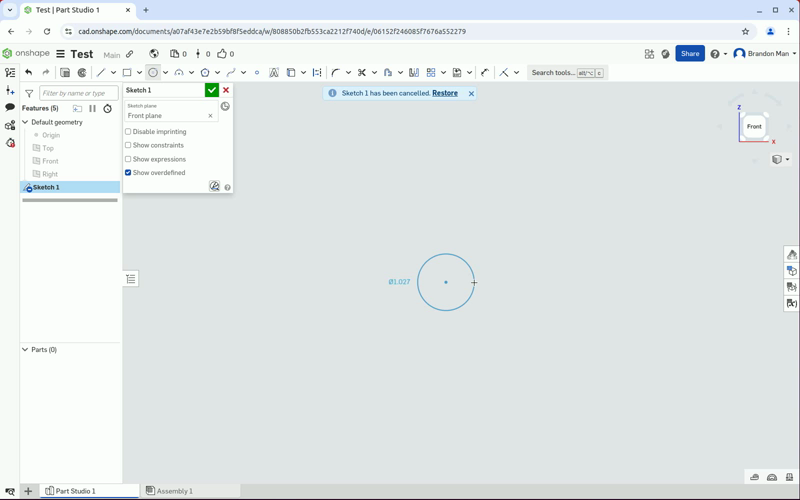
click(474, 282)
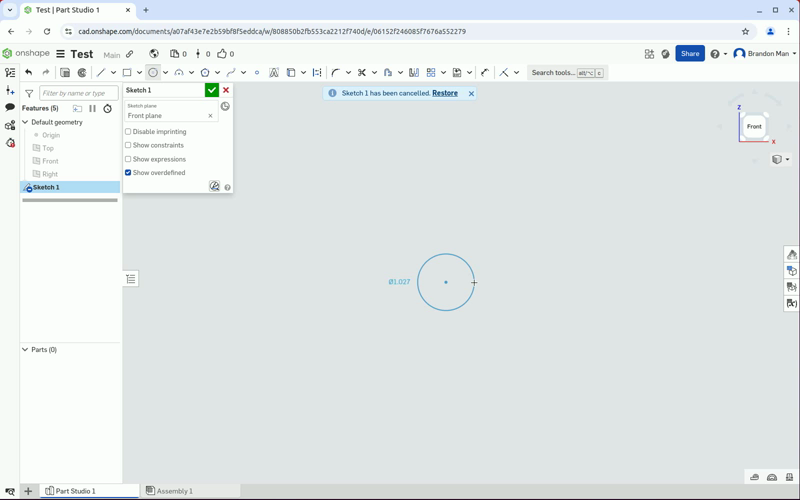
scroll(-6)
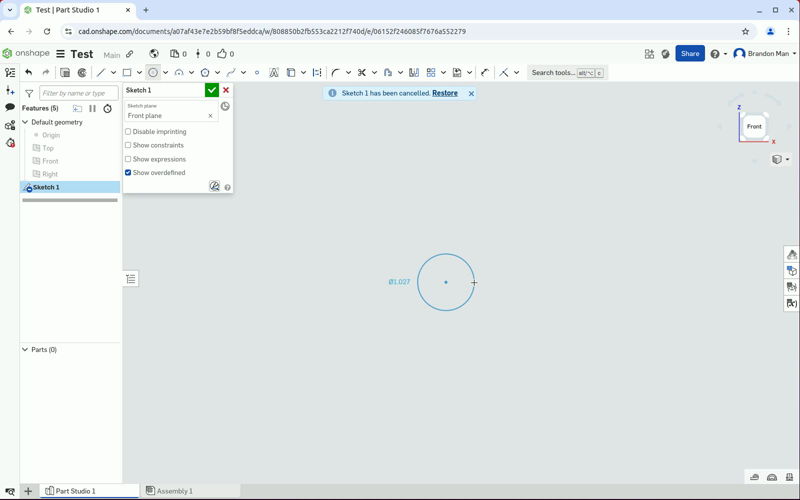
scroll(-6)
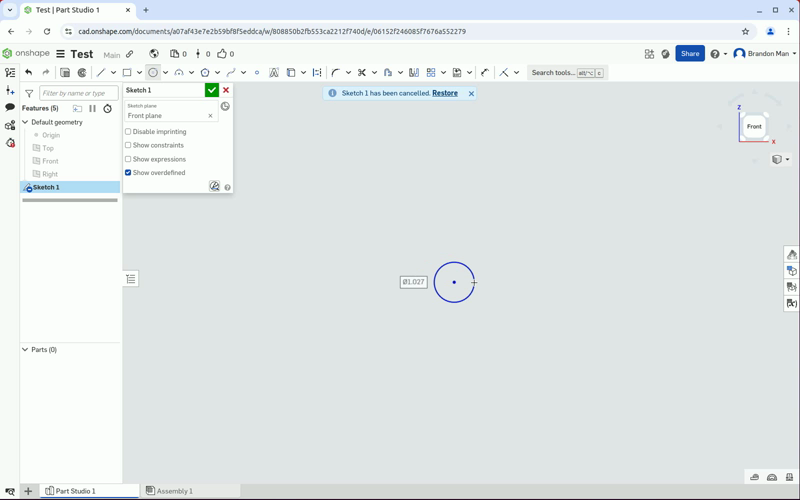
scroll(-6)
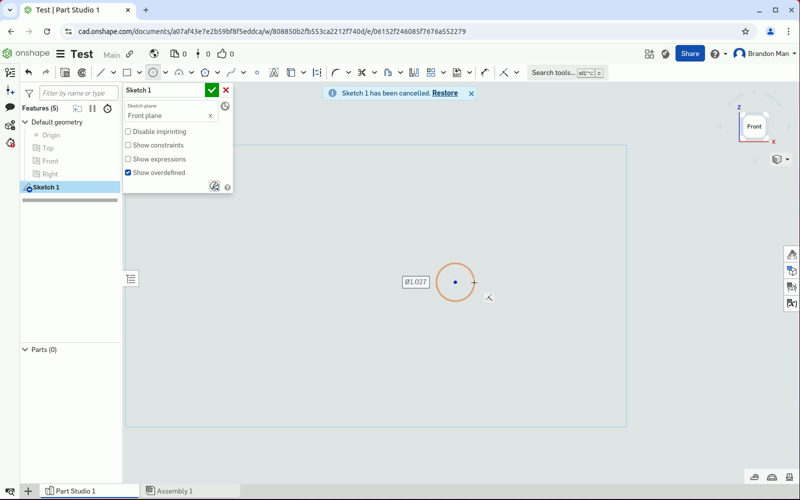
scroll(-6)
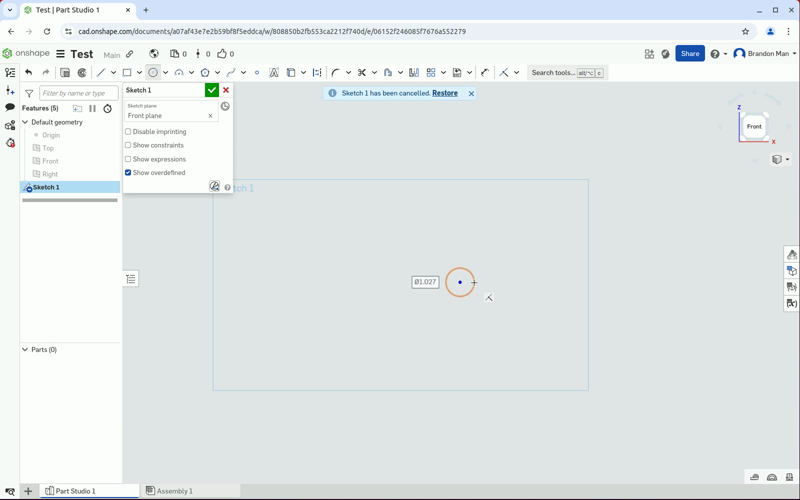
scroll(-6)
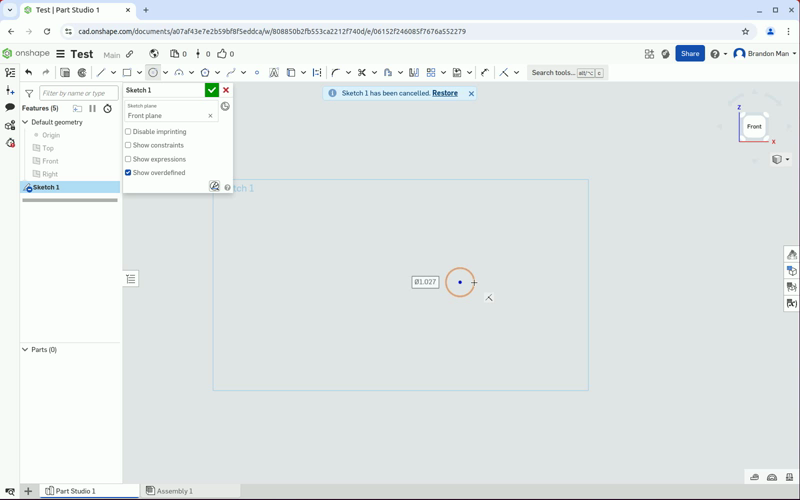
scroll(-6)
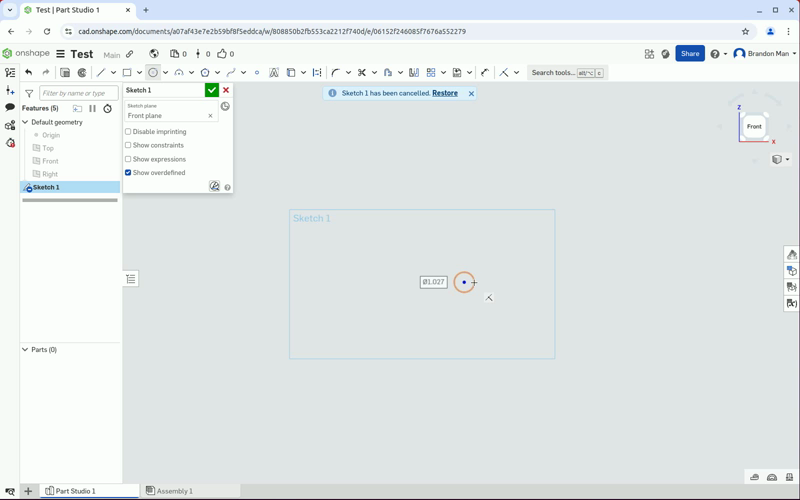
scroll(-6)
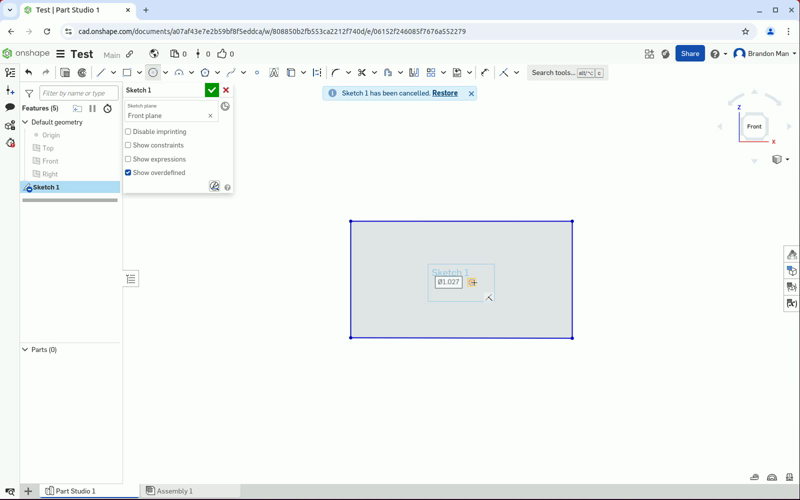
key(esc)
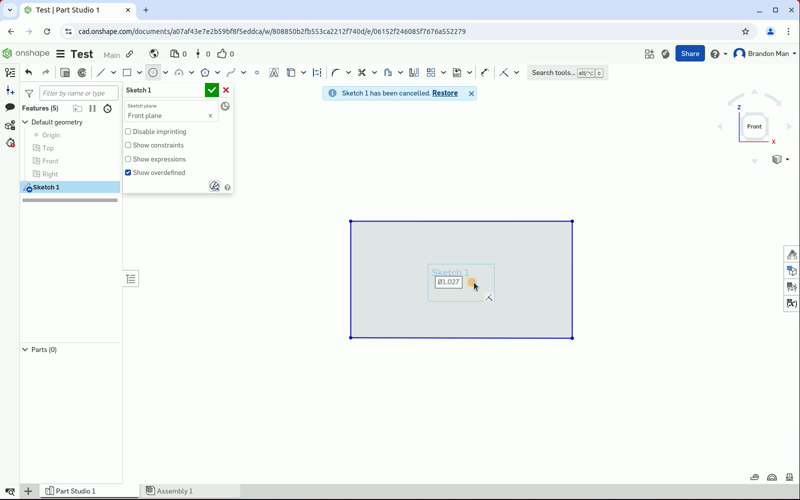
mouse_move(467, 313)
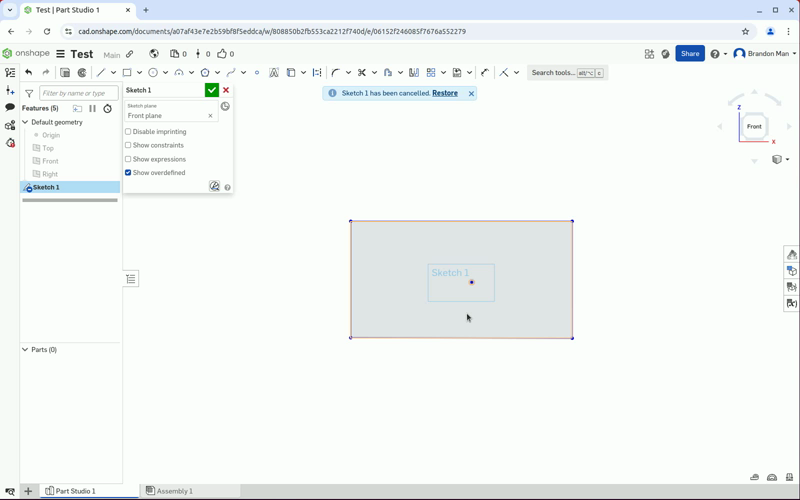
click(467, 313)
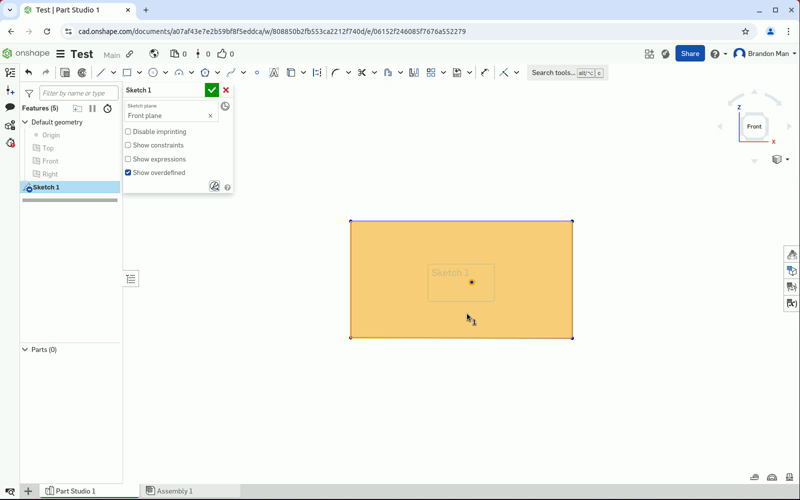
mouse_move(73, 352)
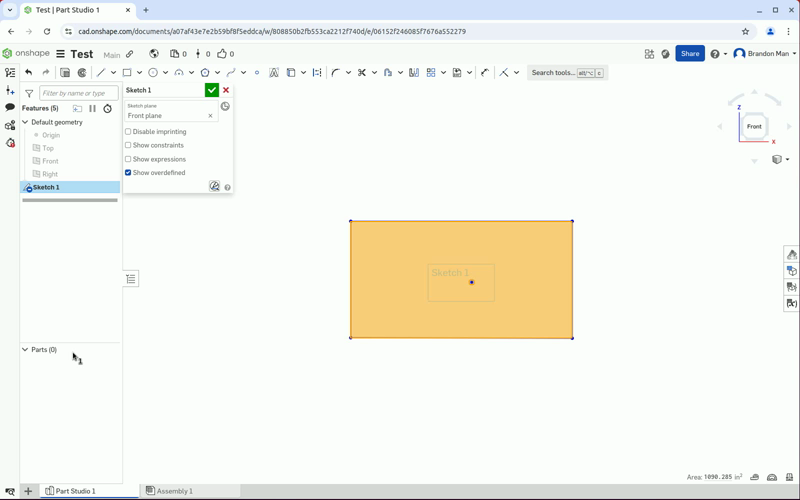
key(shift+y)
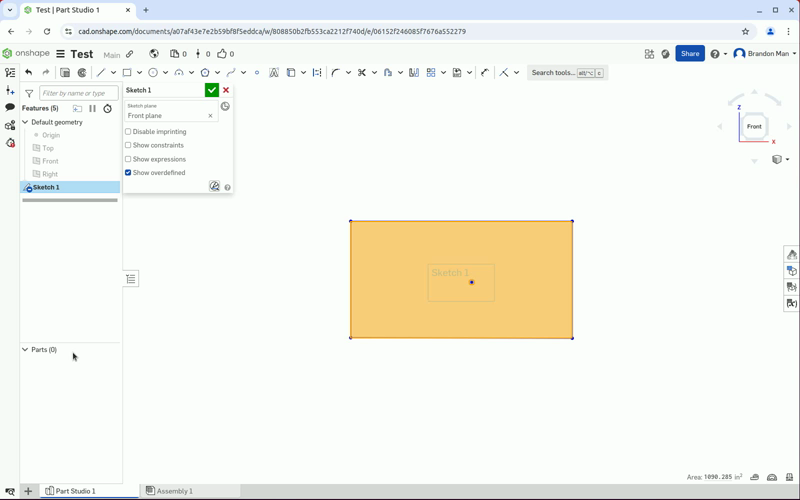
key(shift+e)
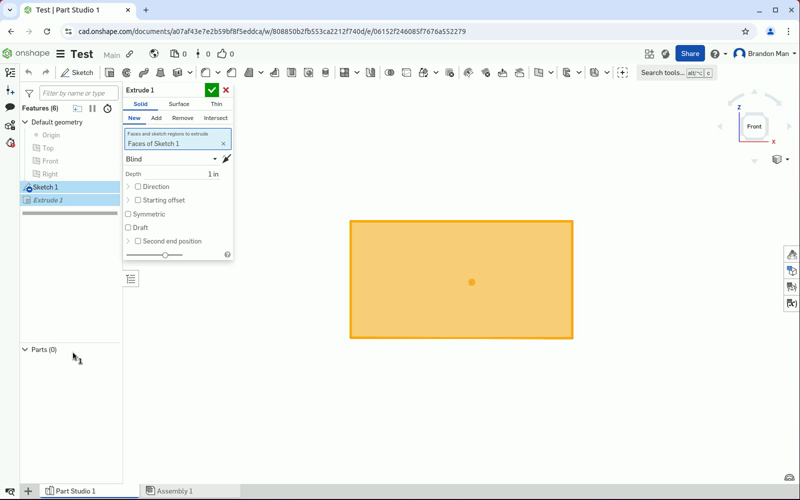
mouse_move(143, 106)
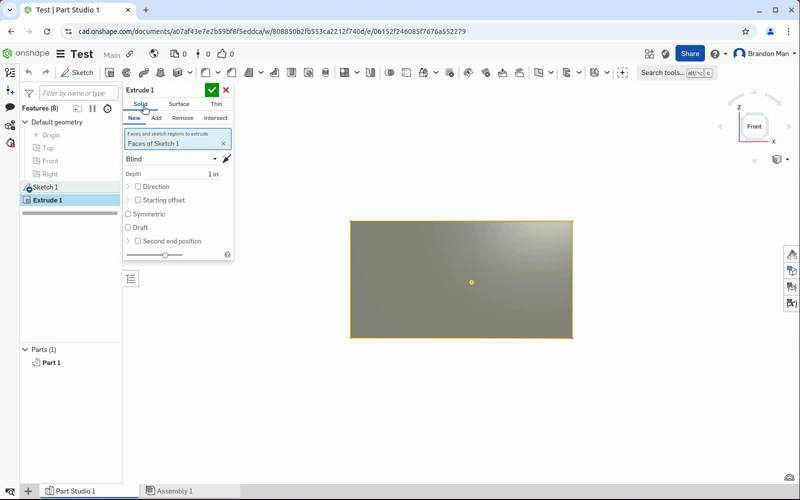
click(143, 106)
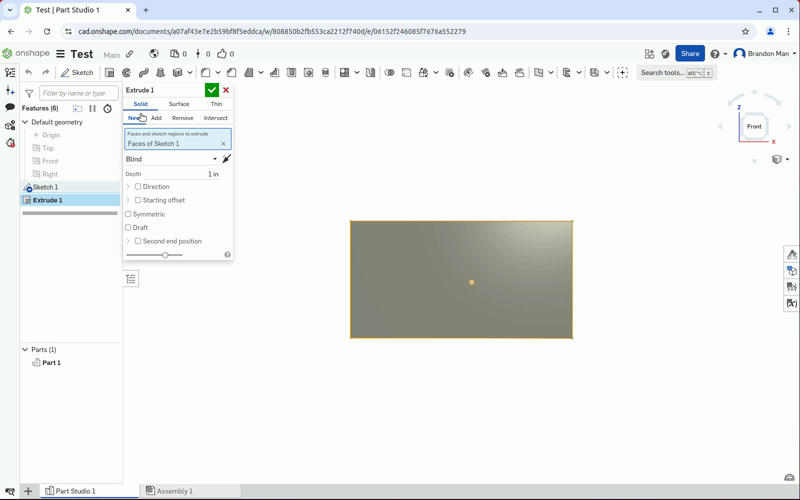
mouse_move(137, 120)
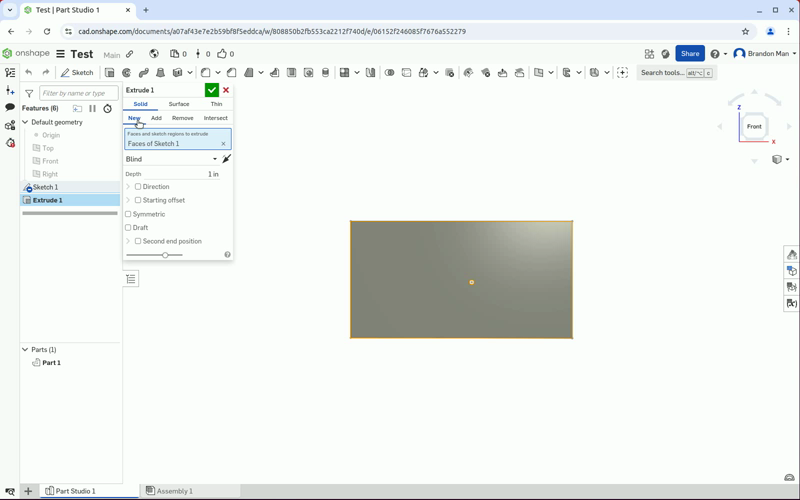
click(137, 120)
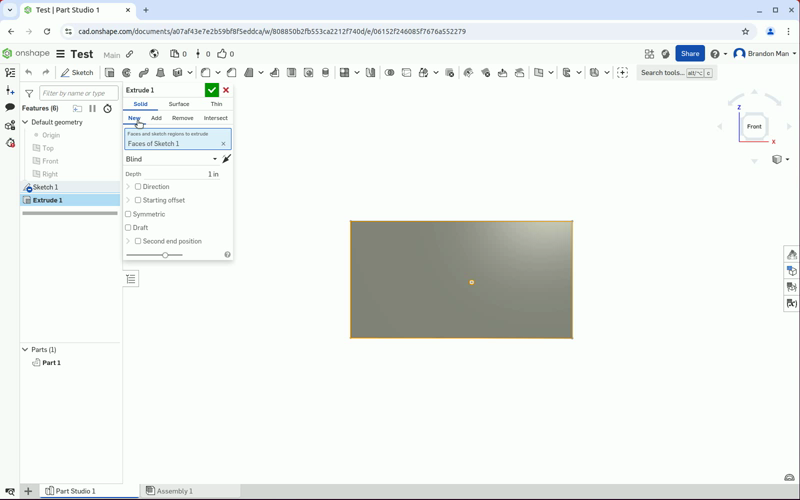
key(tab, 4)
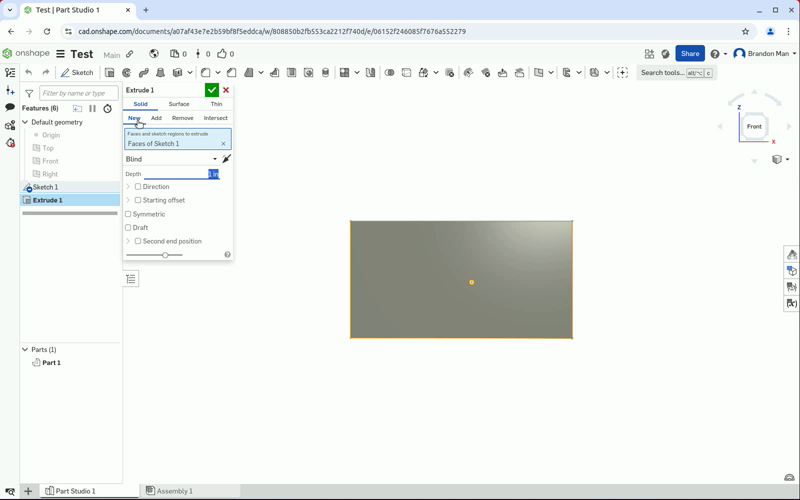
text(1.685)
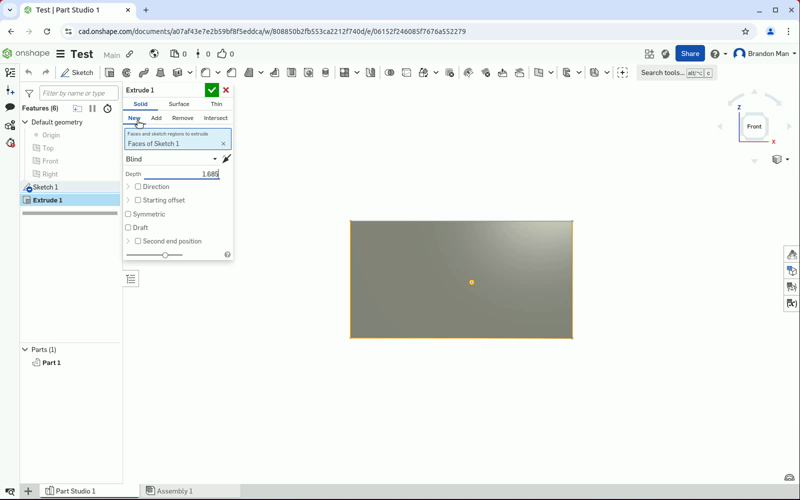
key(enter)
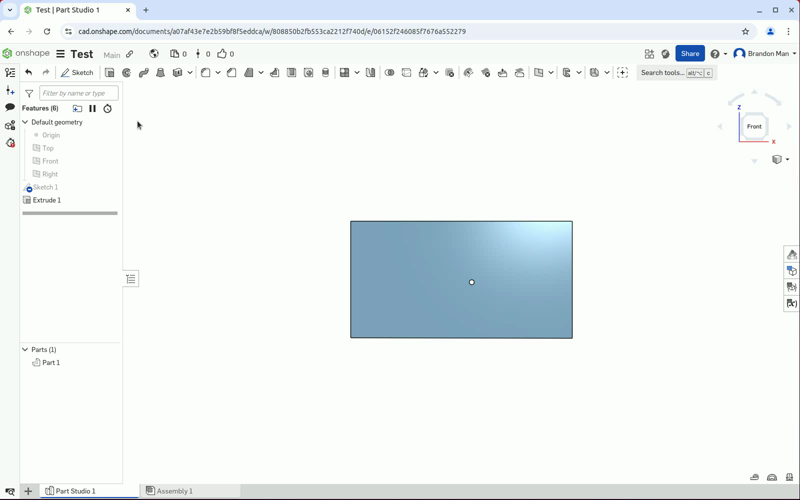
key(shift+h)
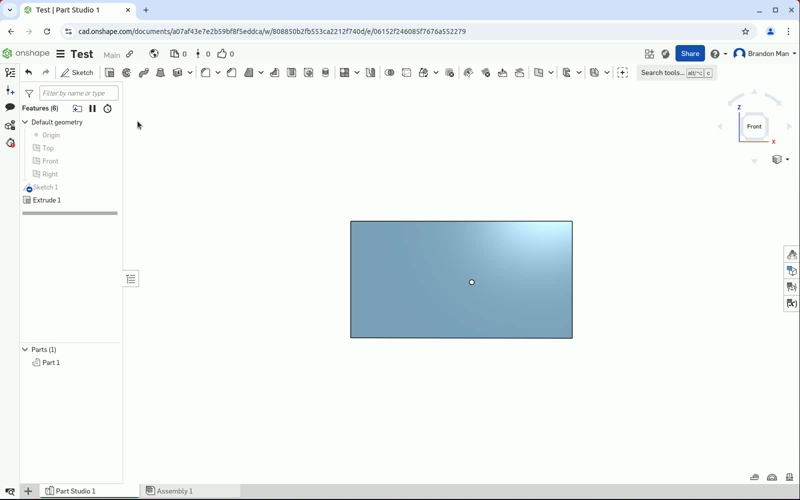
key(shift+h)
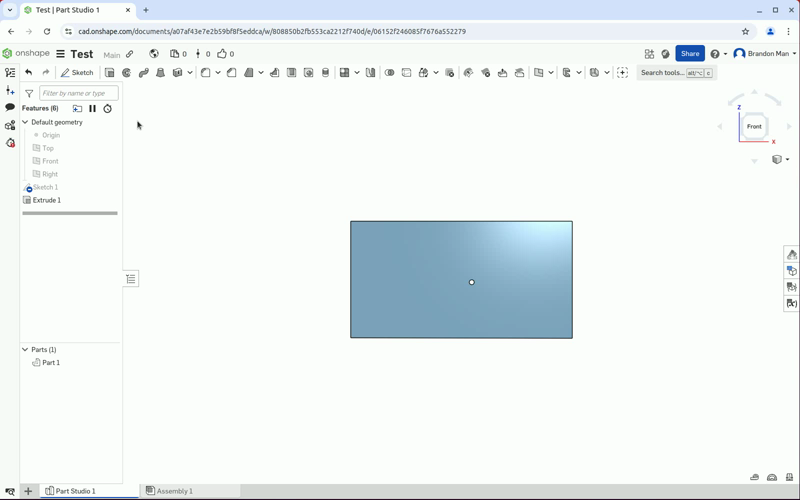
mouse_move(73, 189)
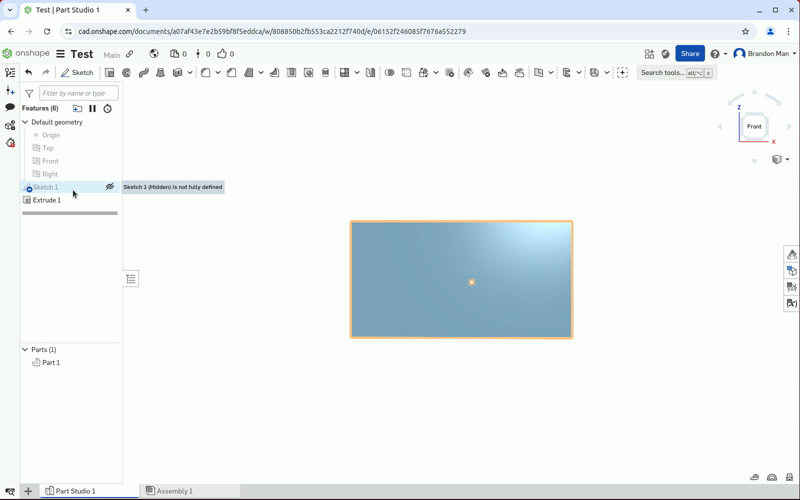
click(73, 189)
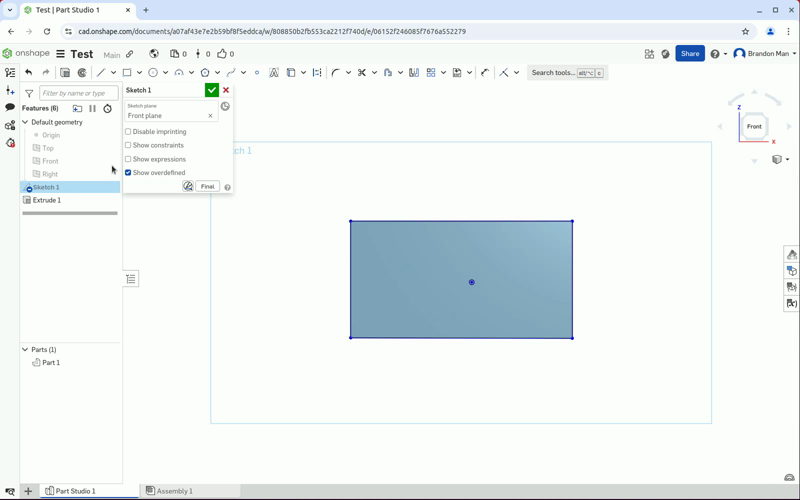
mouse_move(229, 92)
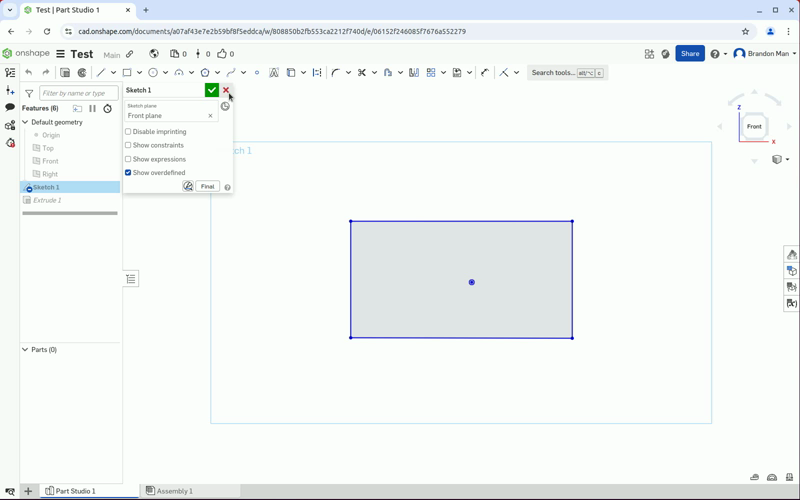
click(229, 92)
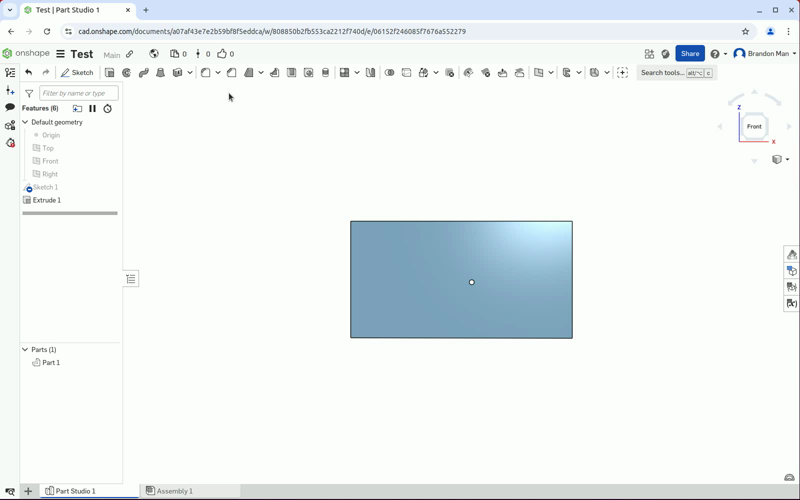
mouse_move(541, 75)
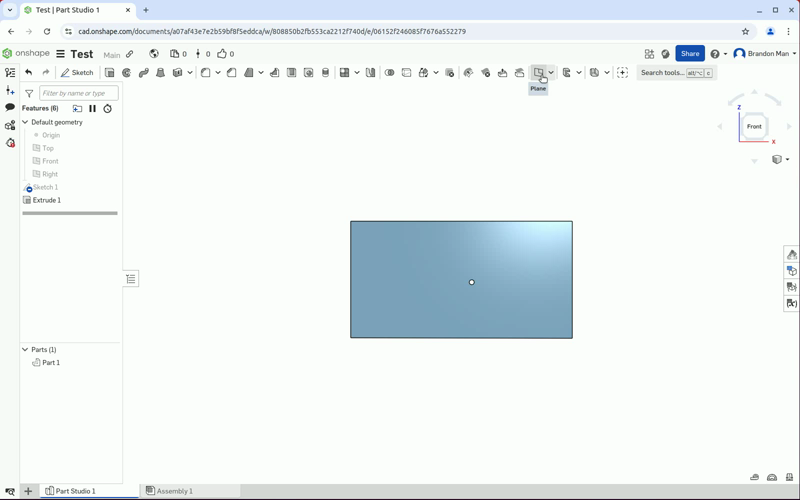
click(541, 75)
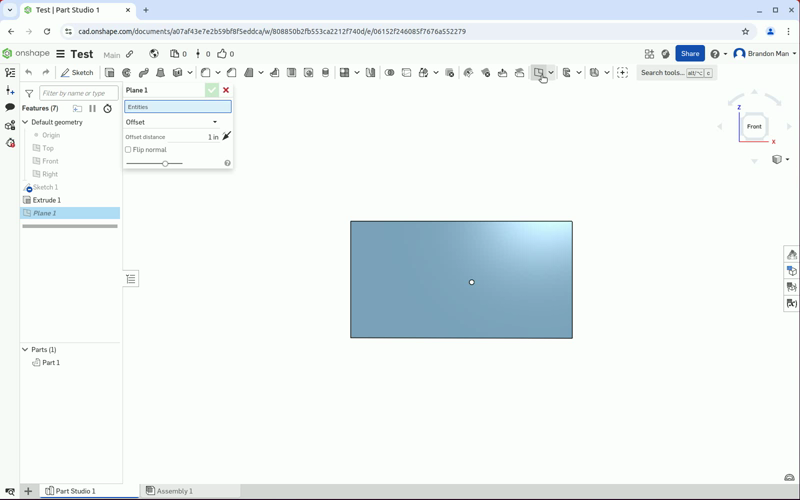
mouse_move(73, 163)
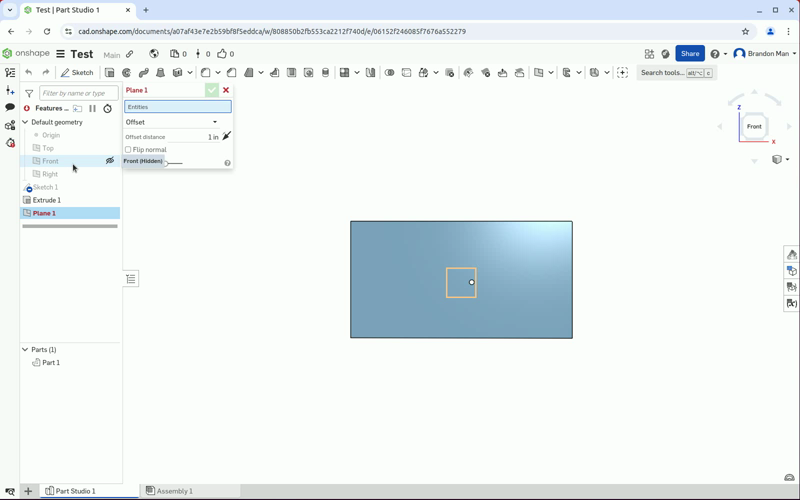
click(73, 163)
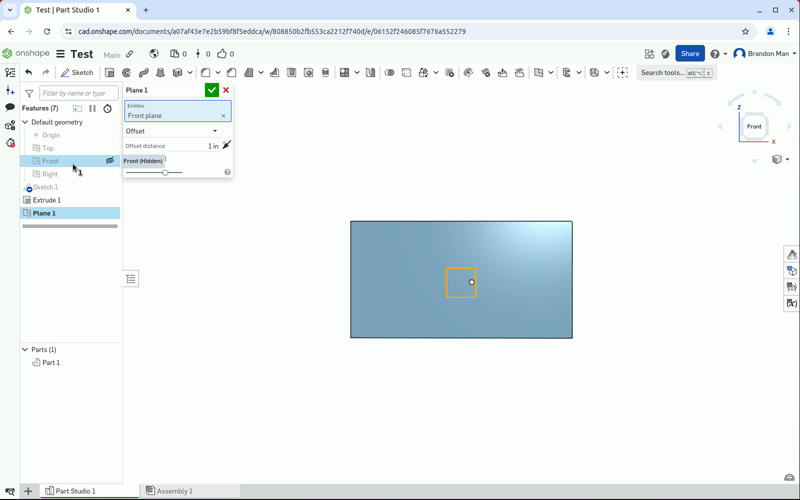
key(tab, 2)
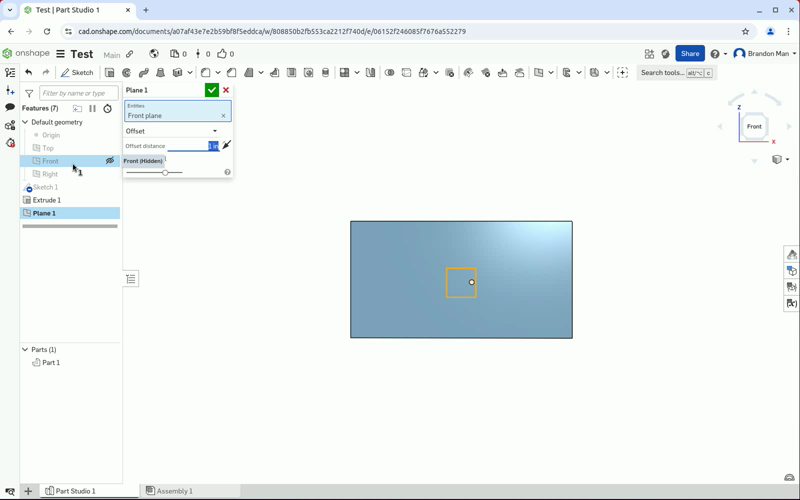
text(1.695)
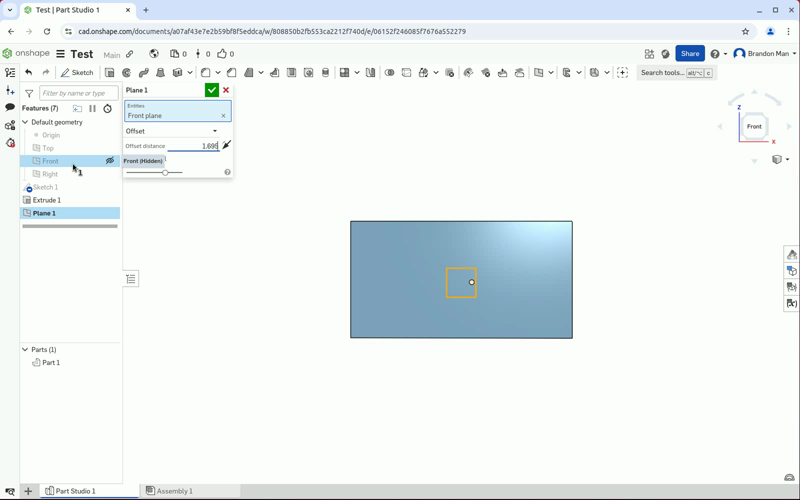
key(enter, 2)
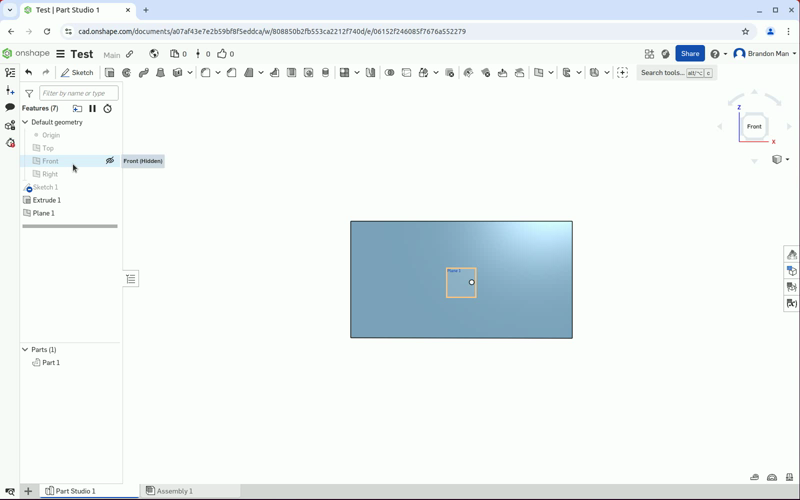
key(shift+s)
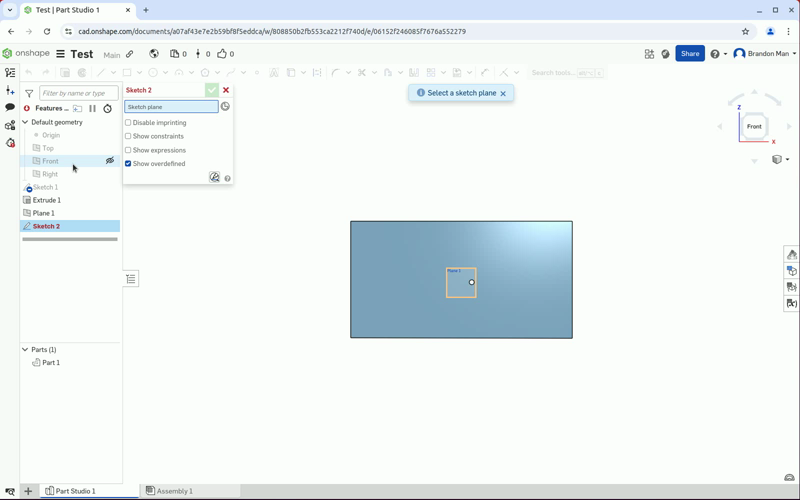
mouse_move(73, 215)
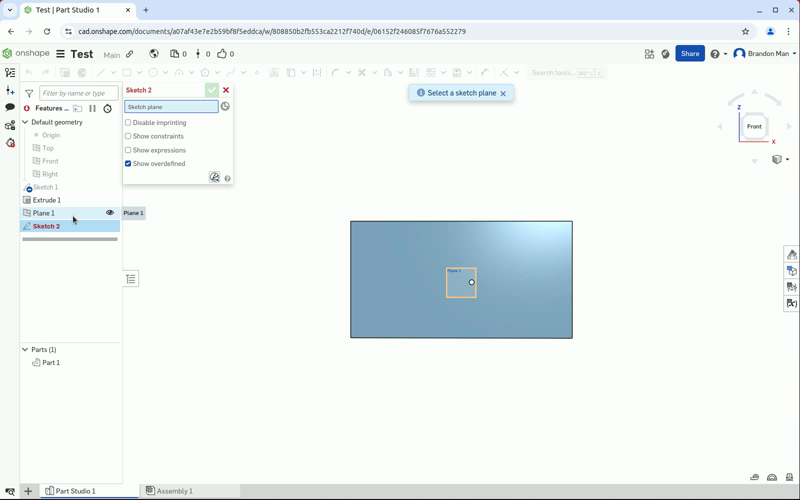
click(73, 215)
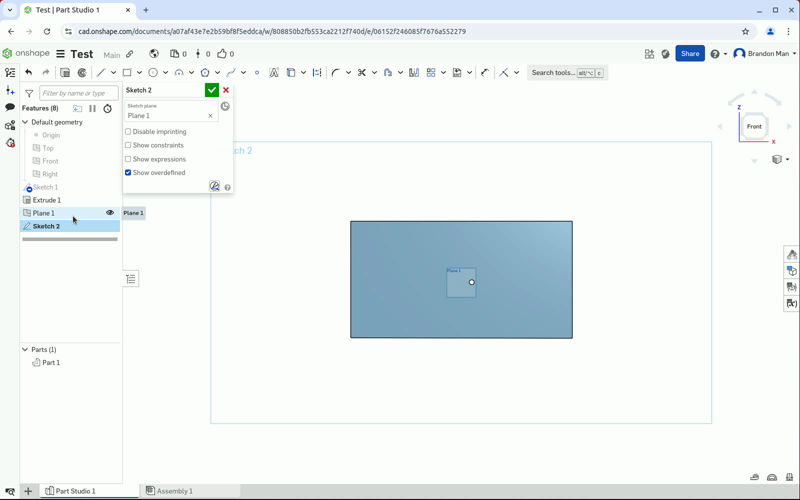
mouse_move(73, 352)
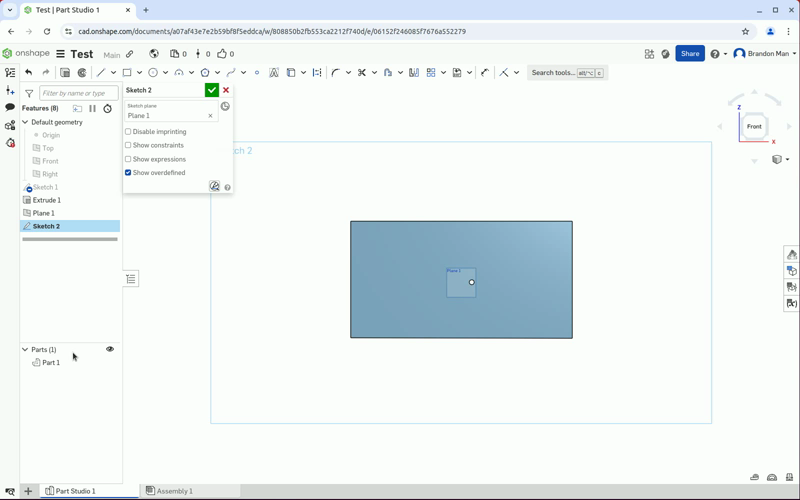
key(y)
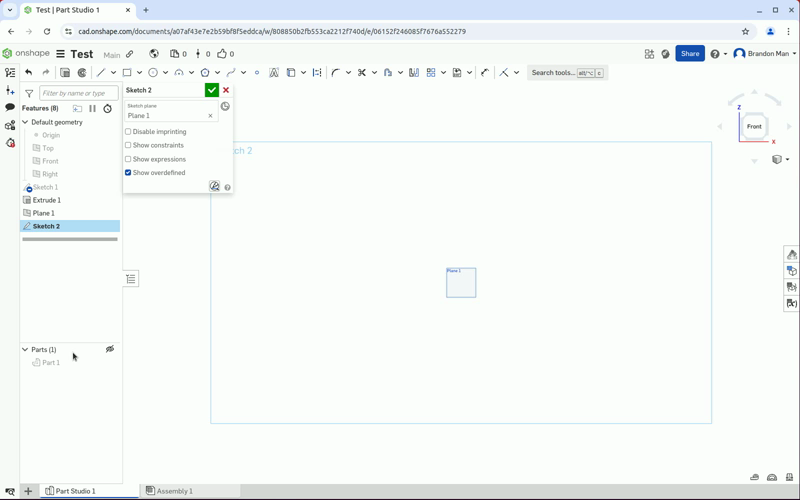
key(c)
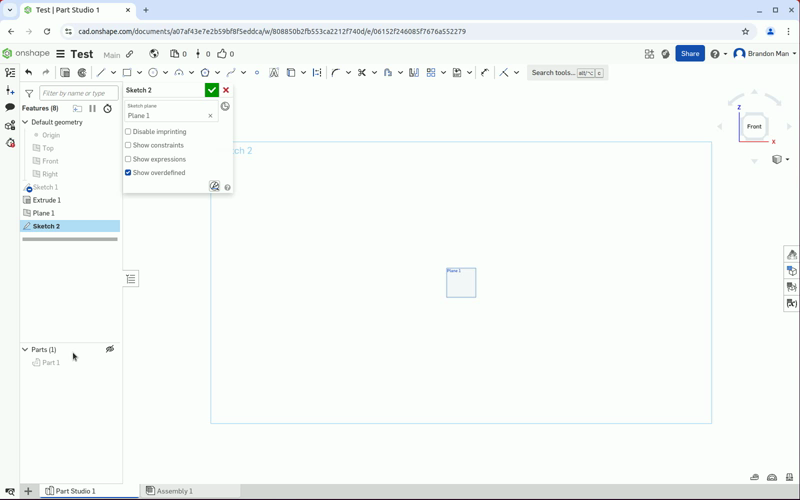
key_down(shift)
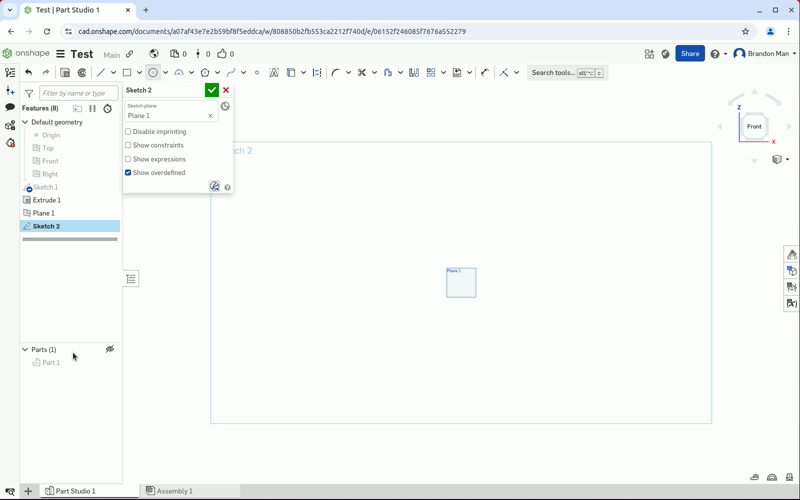
mouse_move(358, 282)
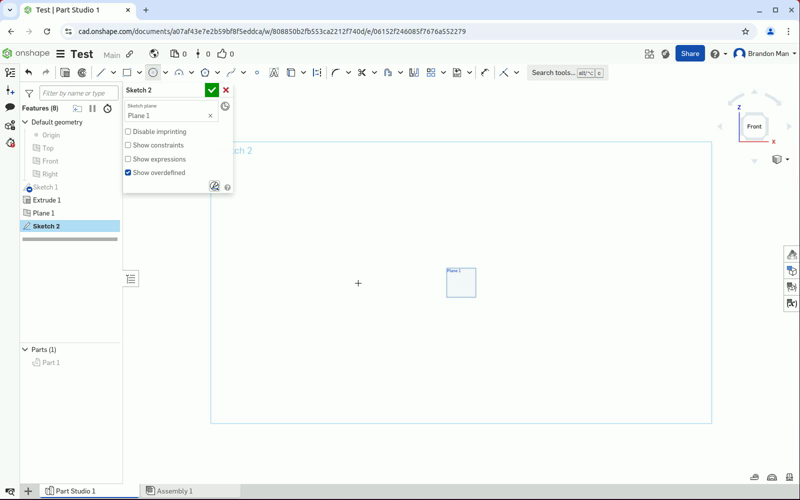
click(358, 282)
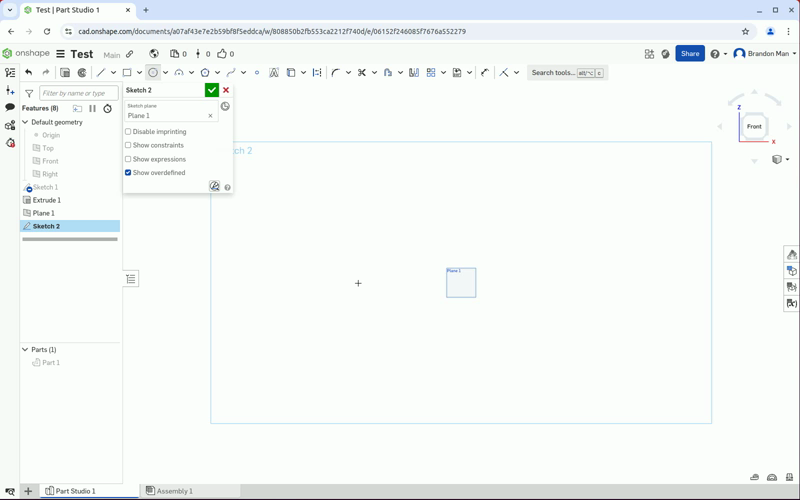
key_up(shift)
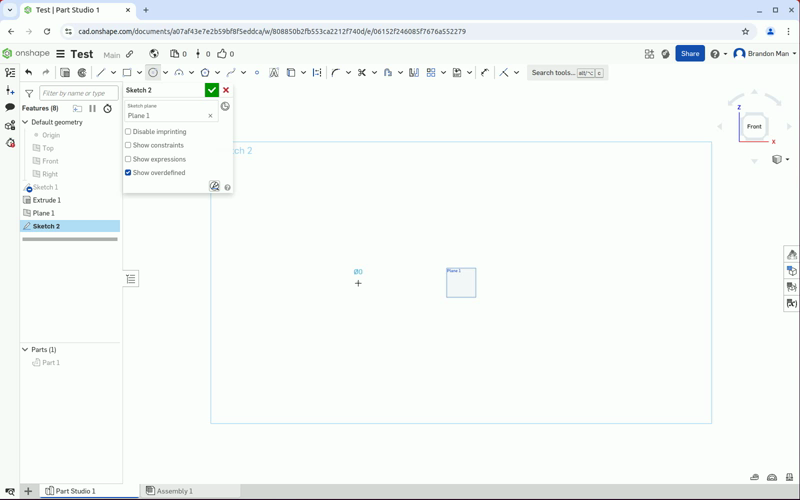
mouse_move(363, 282)
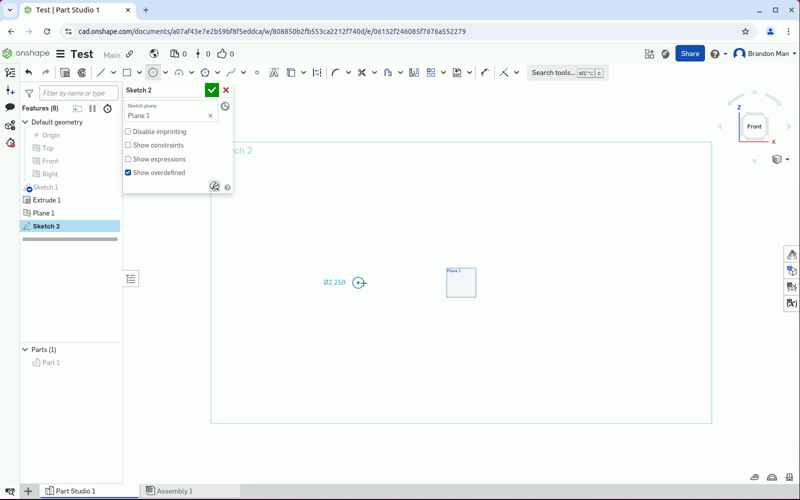
click(363, 282)
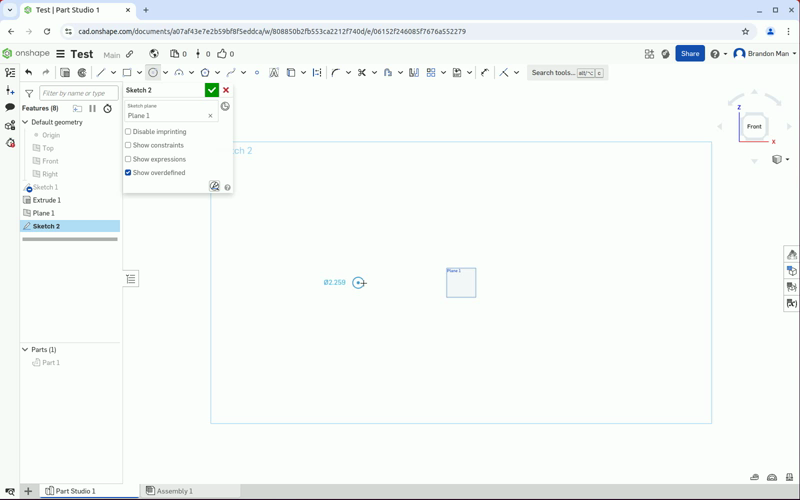
key(esc)
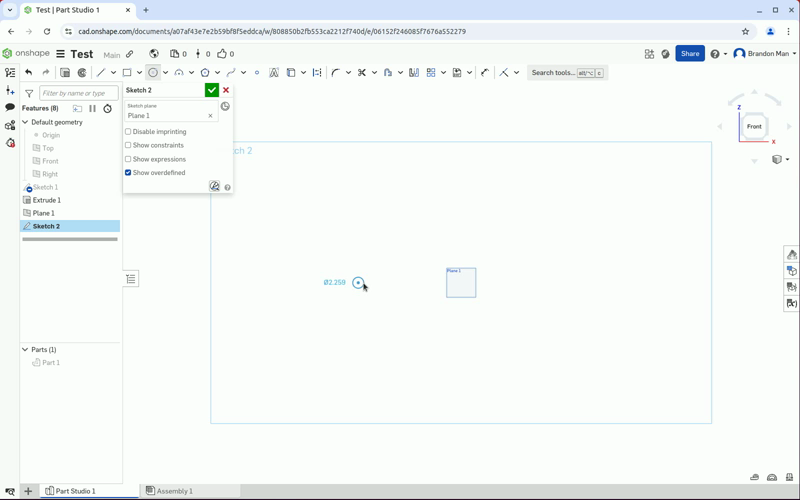
mouse_move(362, 284)
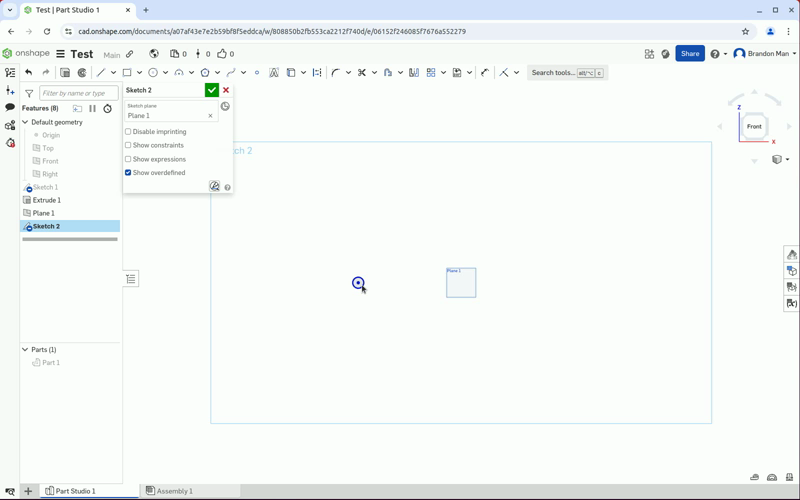
scroll(6)
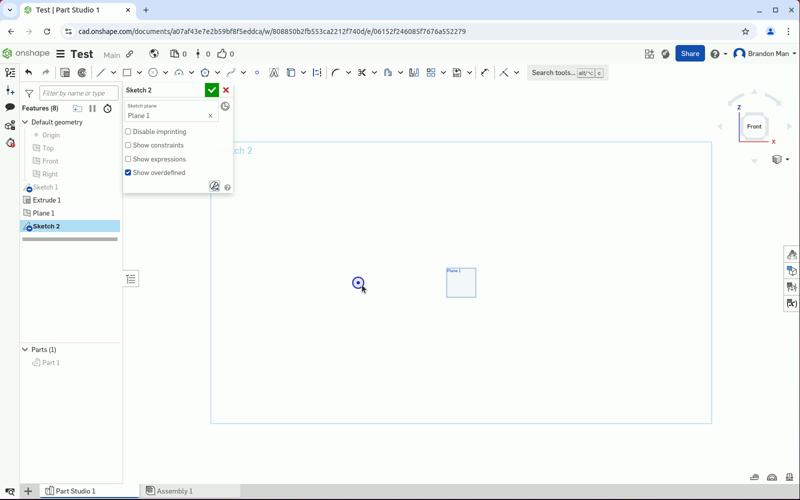
scroll(6)
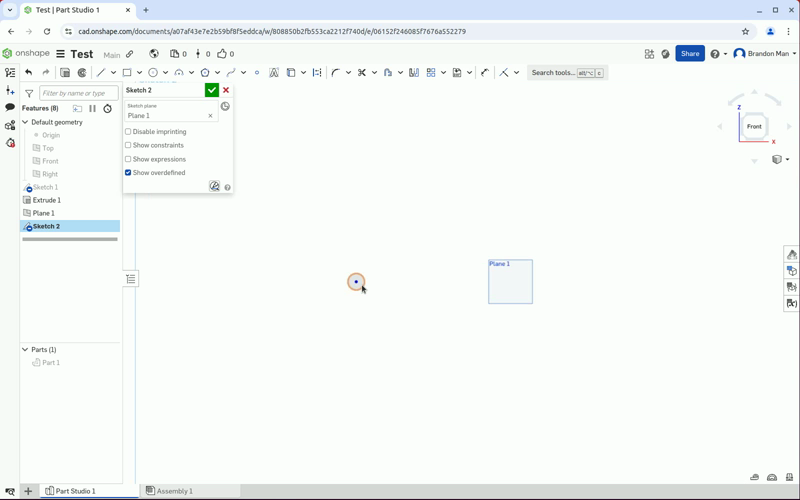
scroll(6)
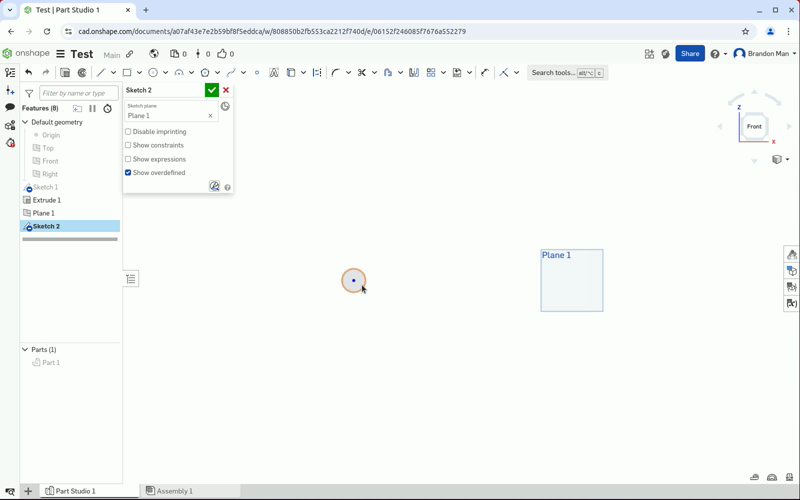
scroll(6)
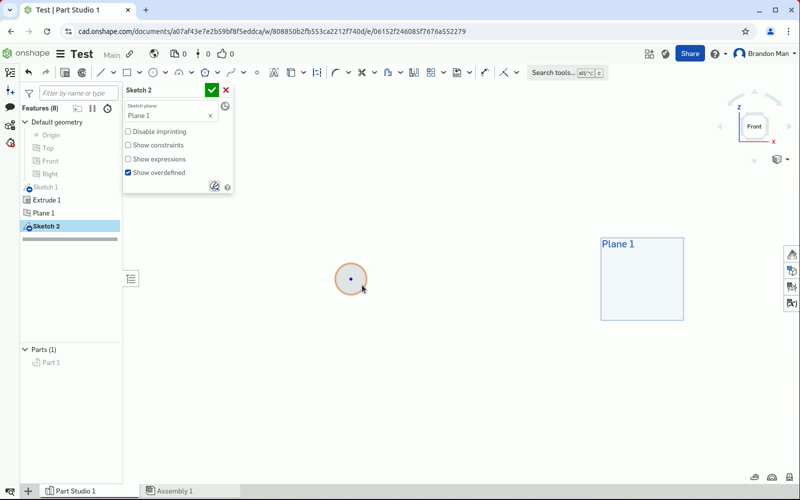
scroll(6)
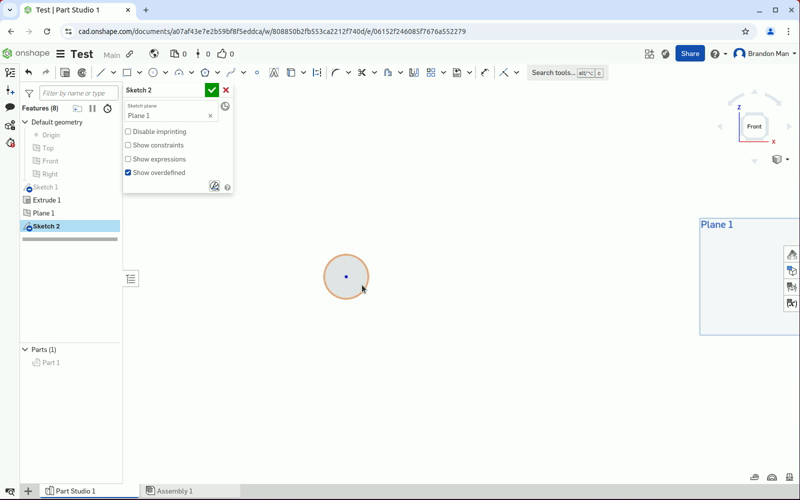
scroll(6)
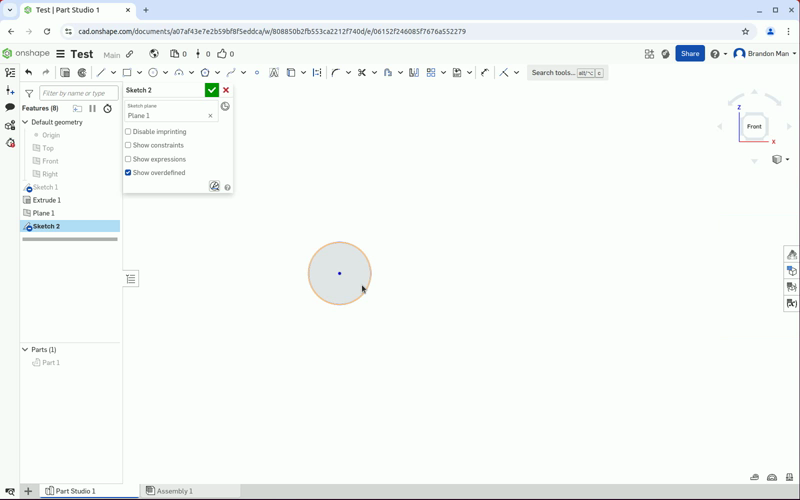
scroll(6)
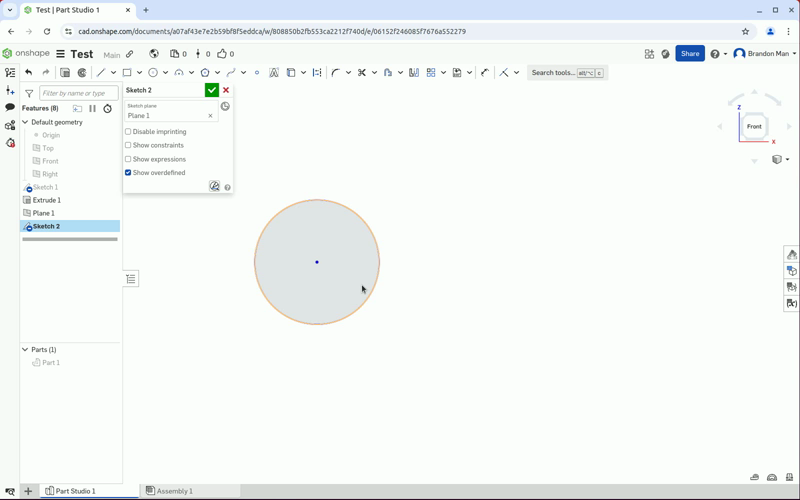
click(362, 284)
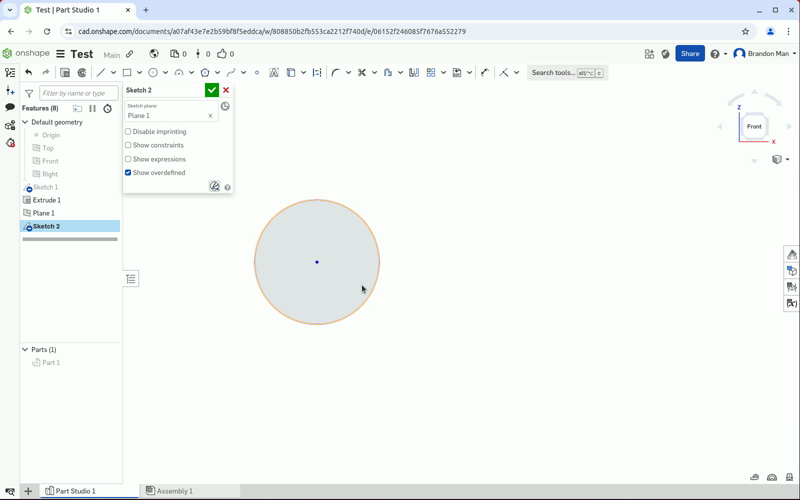
scroll(-6)
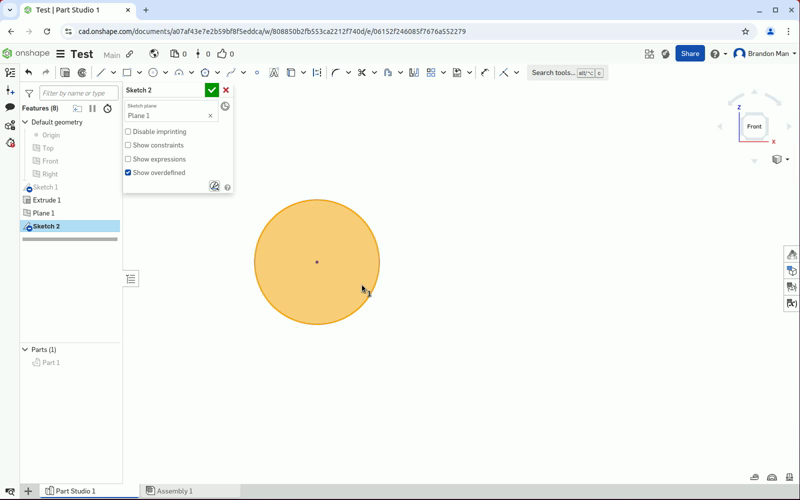
scroll(-6)
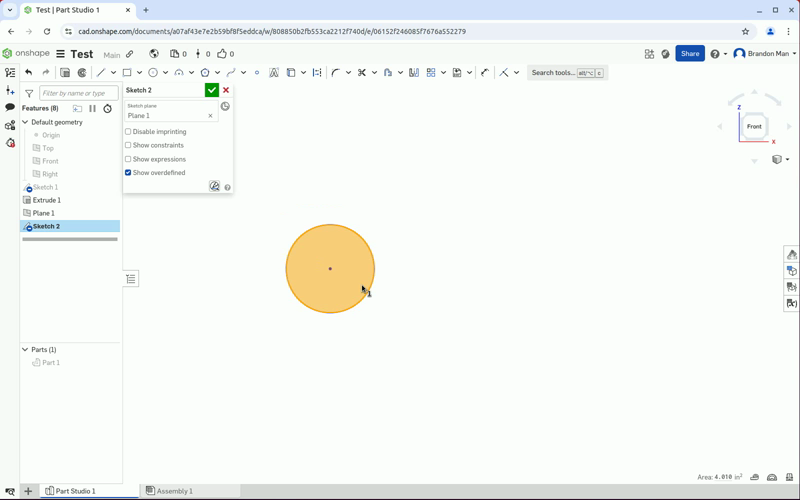
scroll(-6)
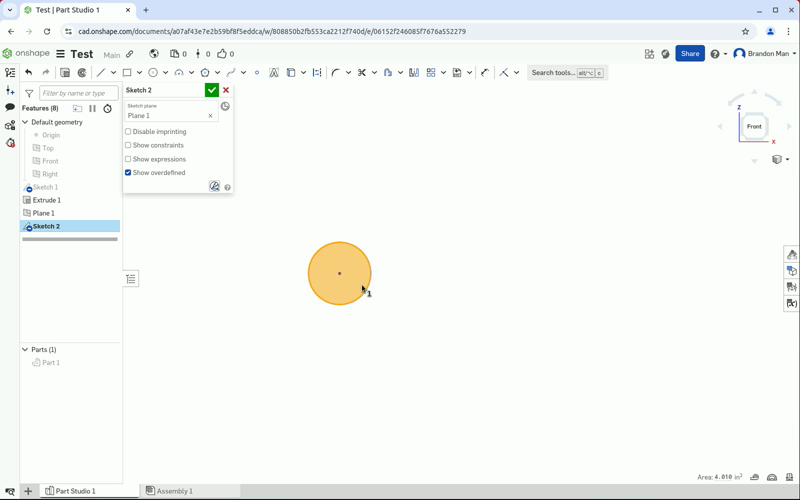
scroll(-6)
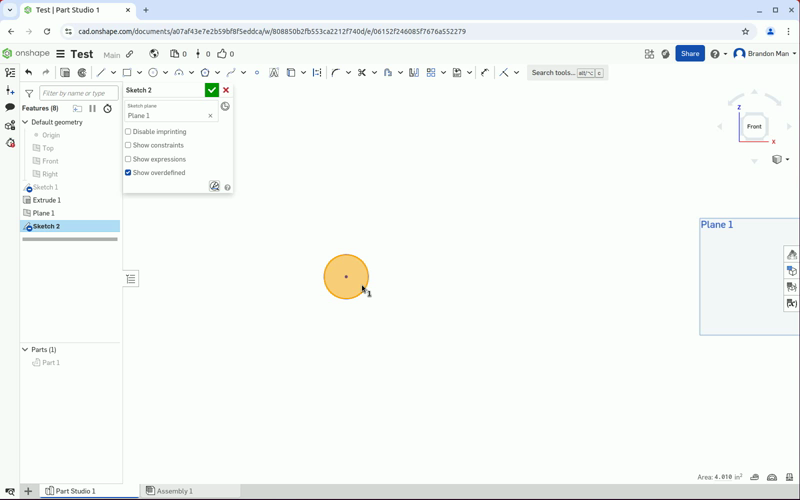
scroll(-6)
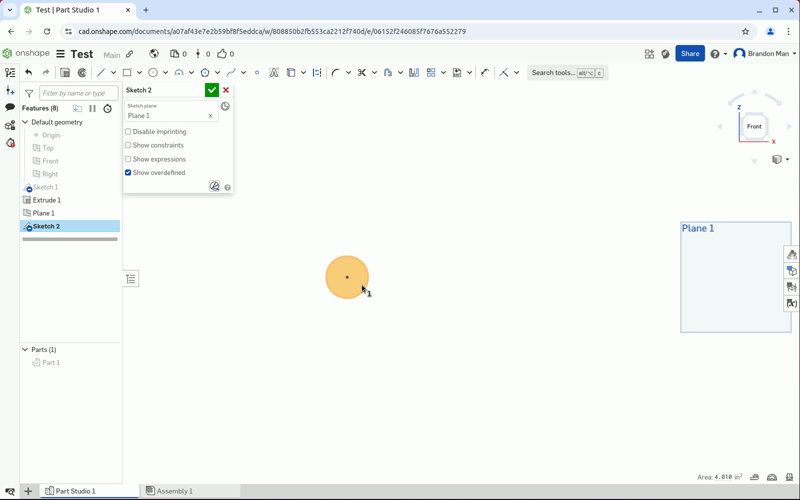
scroll(-6)
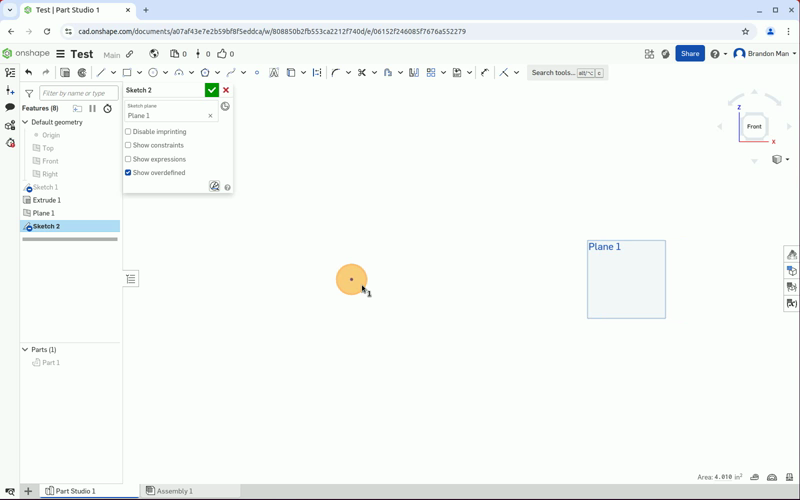
scroll(-6)
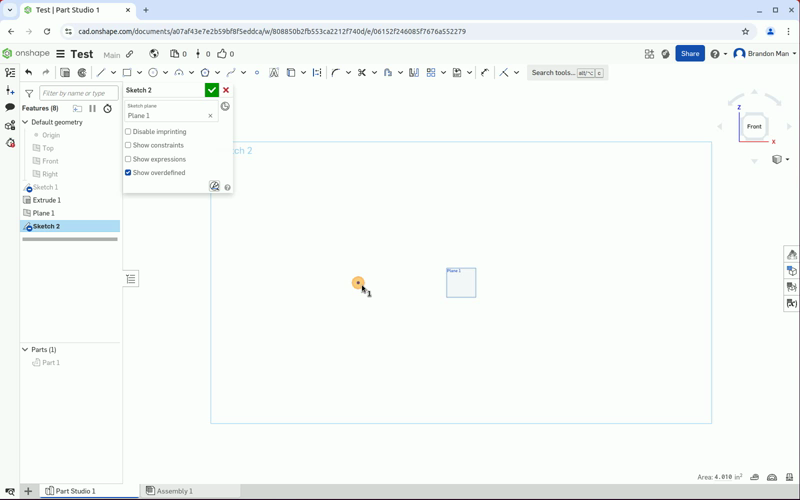
mouse_move(73, 352)
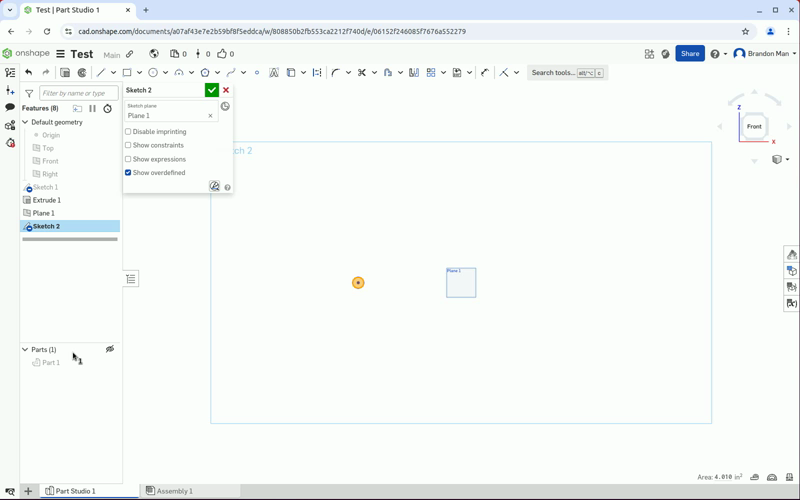
key(shift+y)
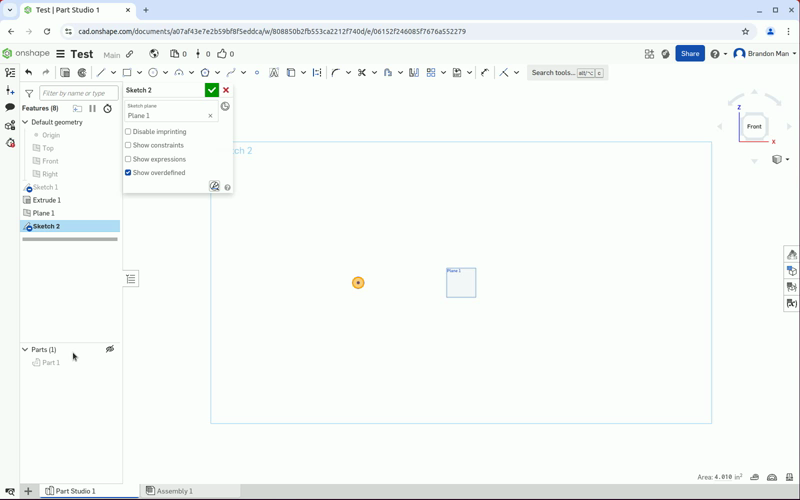
key(shift+e)
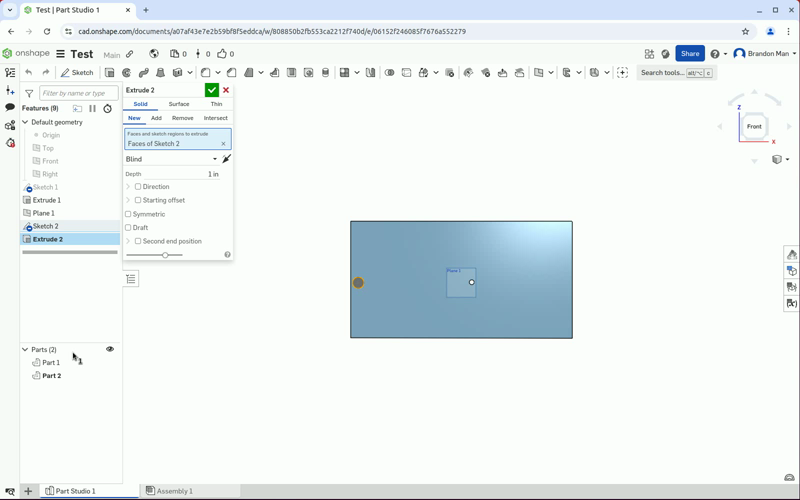
mouse_move(143, 106)
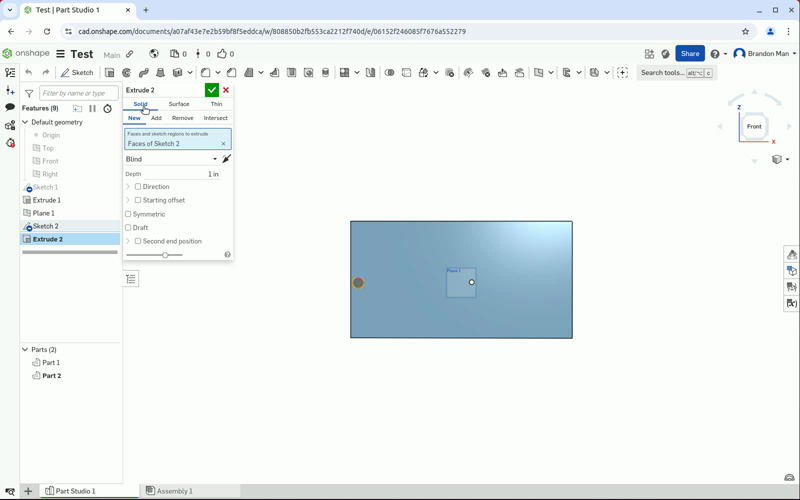
click(143, 106)
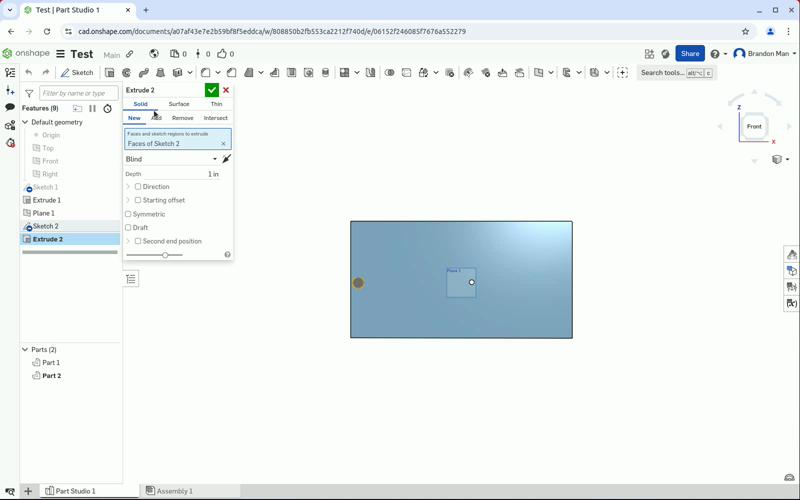
mouse_move(186, 120)
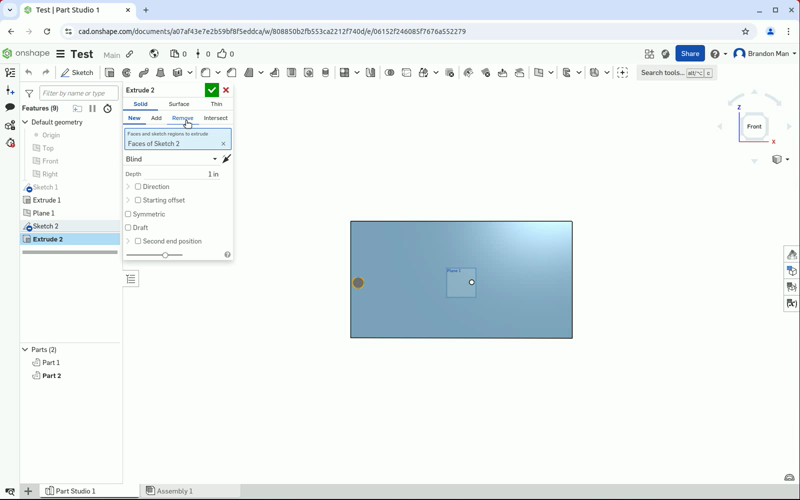
click(186, 120)
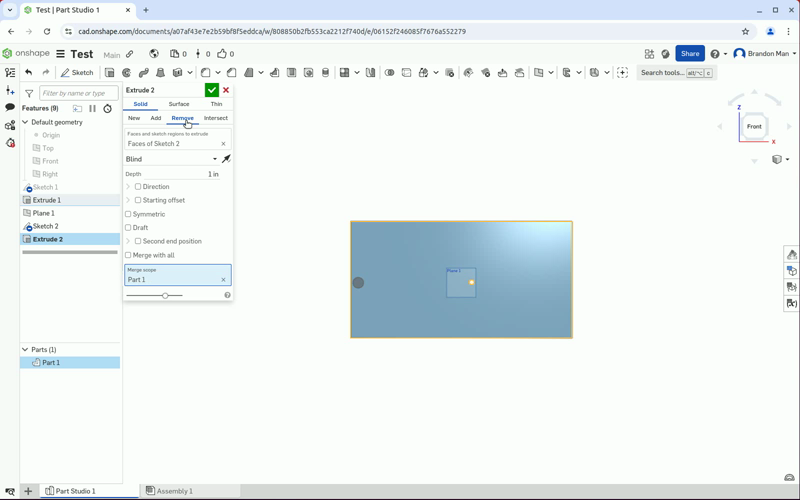
key(tab, 4)
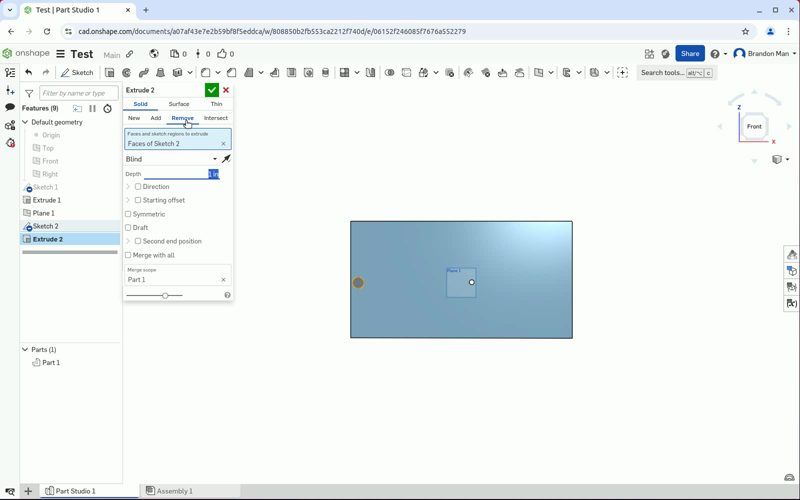
text(7.221)
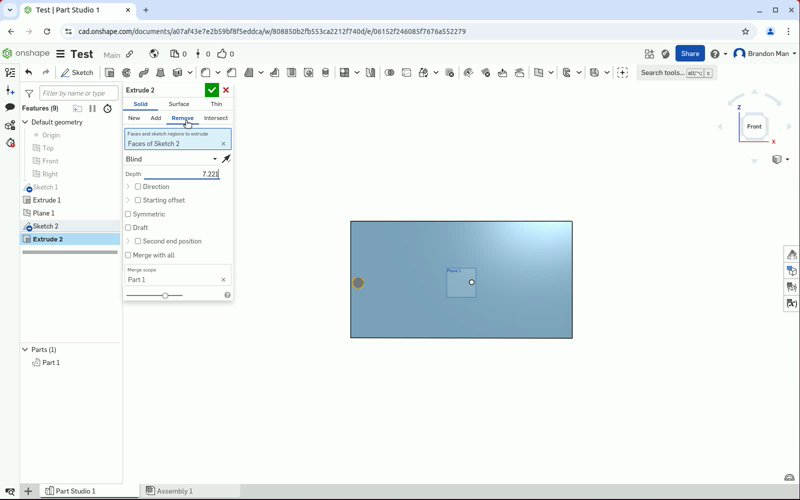
key(tab, 6)
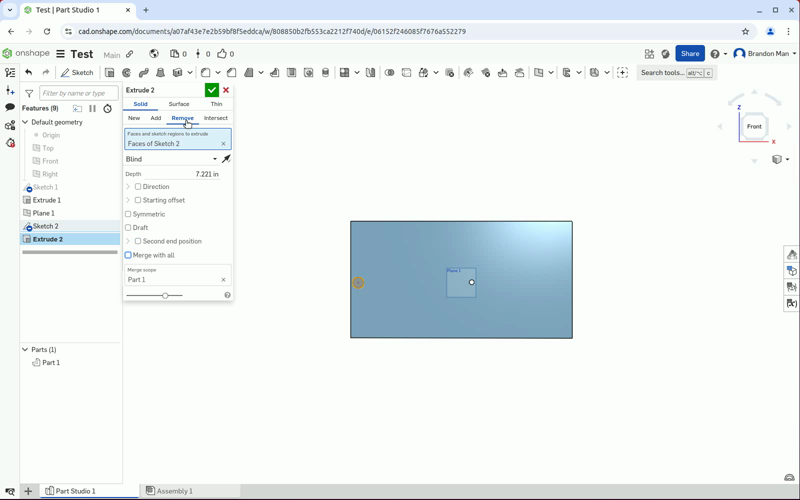
key(space)
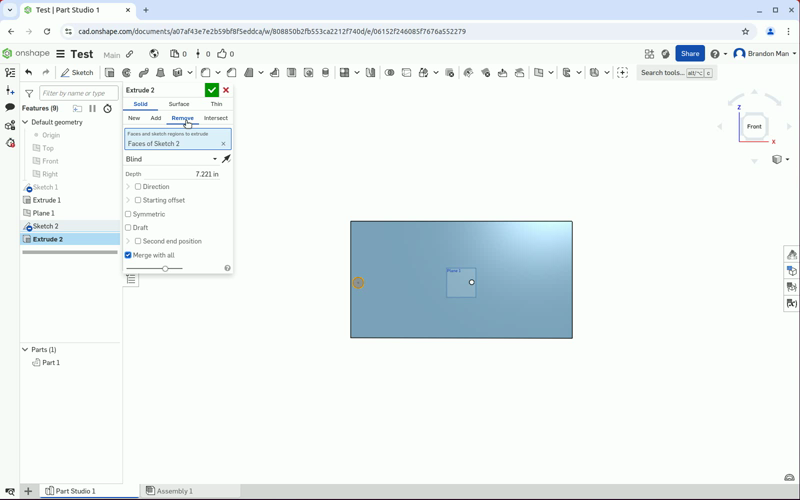
key(enter)
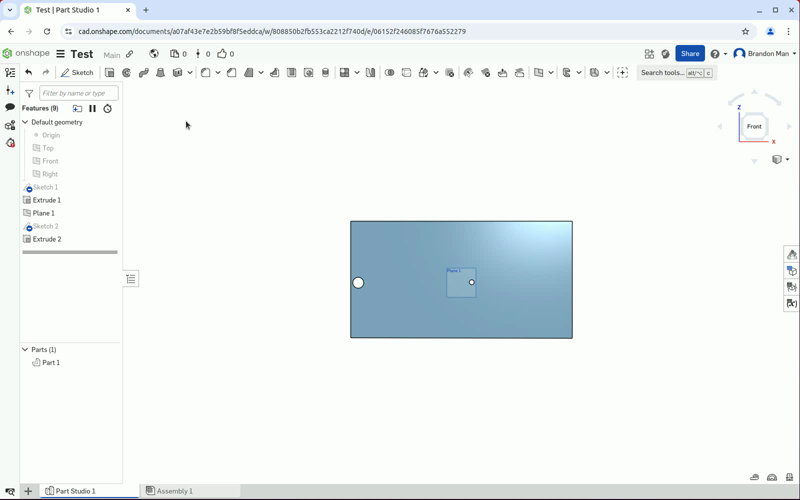
key(shift+h)
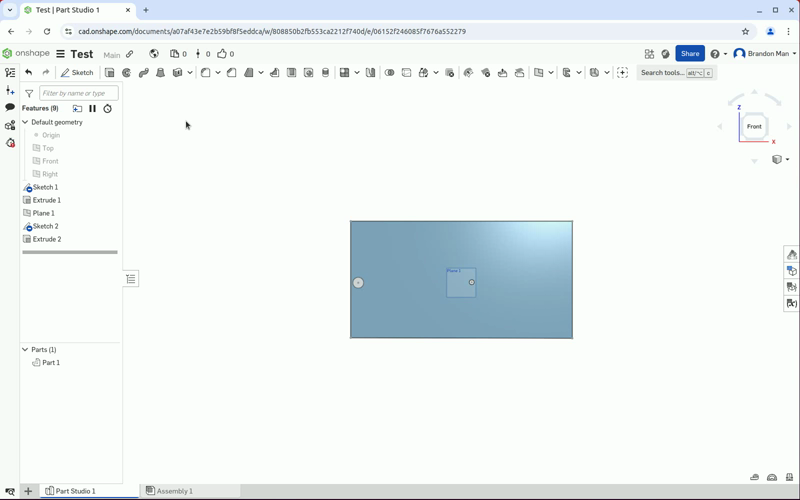
key(shift+h)
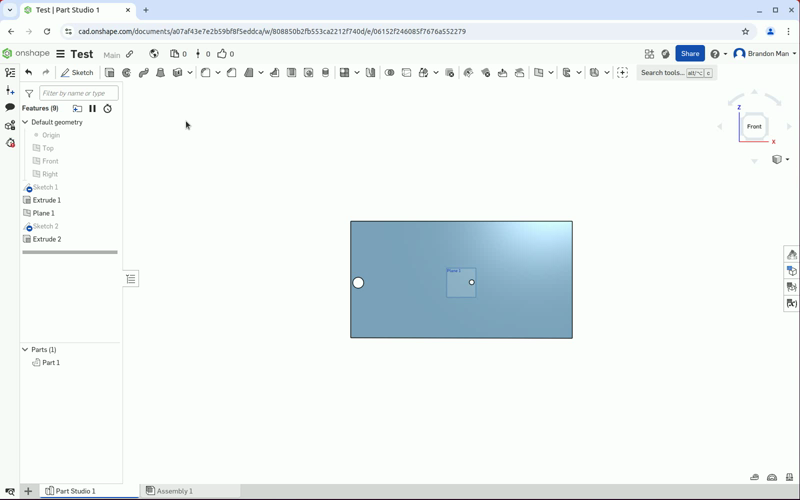
mouse_move(73, 189)
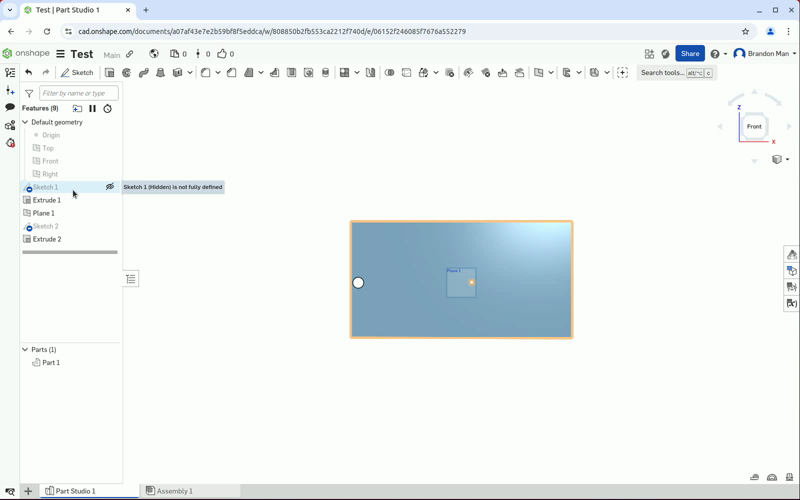
click(73, 189)
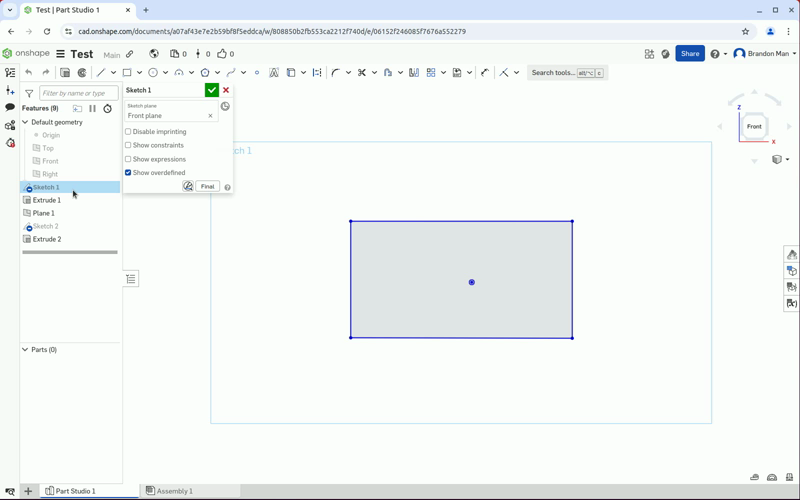
mouse_move(229, 92)
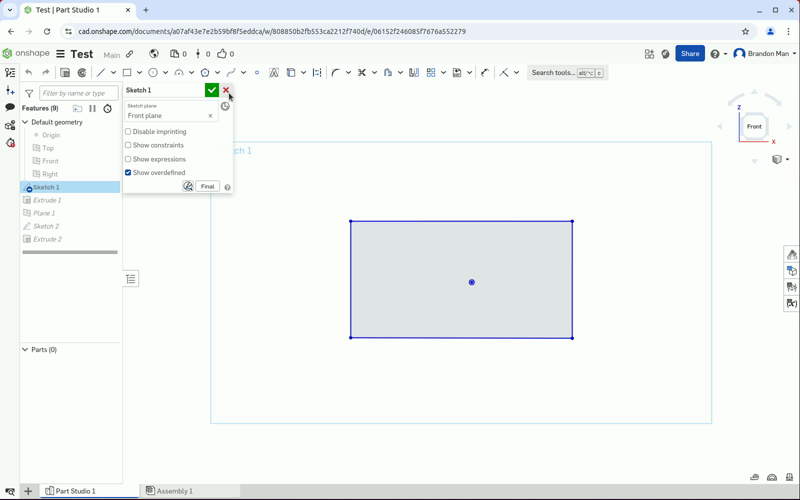
click(229, 92)
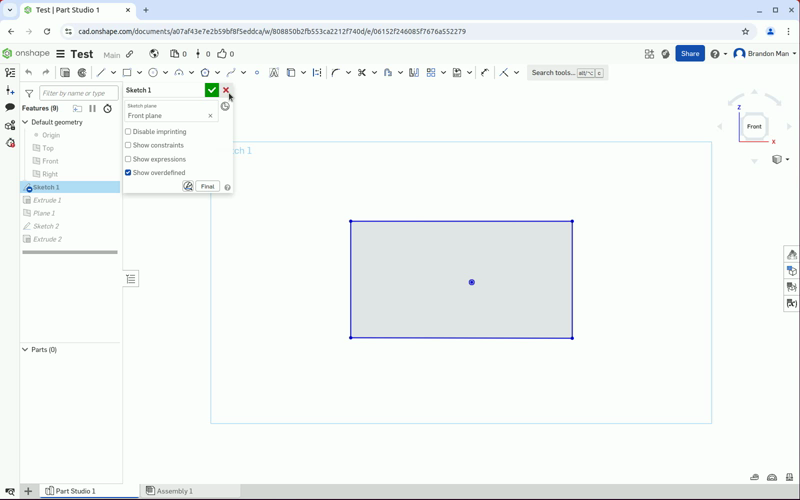
key(shift+s)
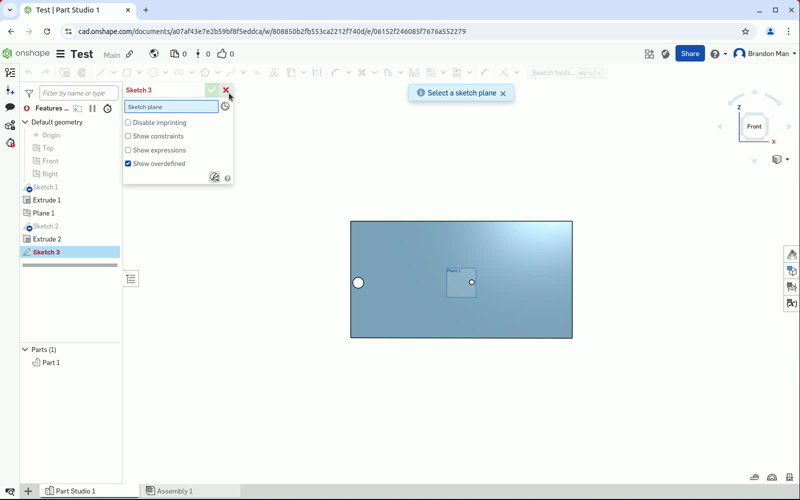
mouse_move(73, 215)
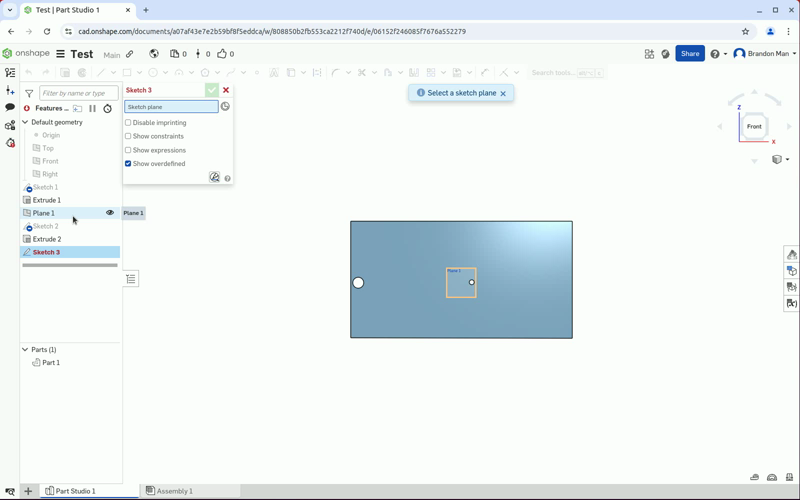
click(73, 215)
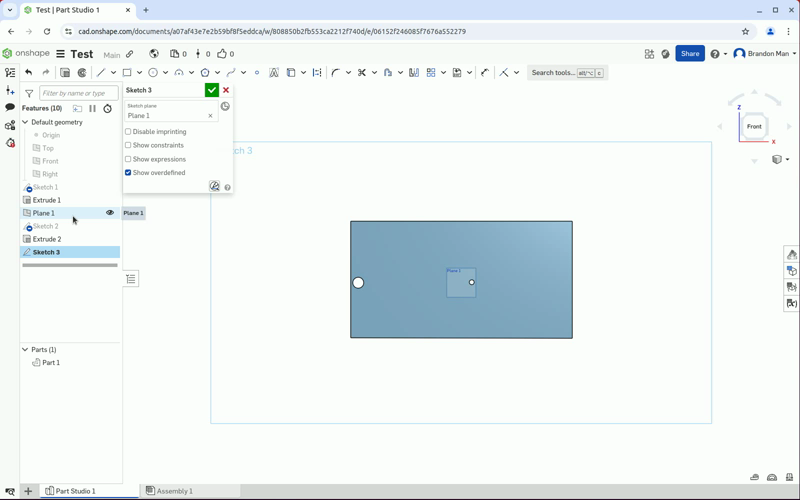
mouse_move(73, 352)
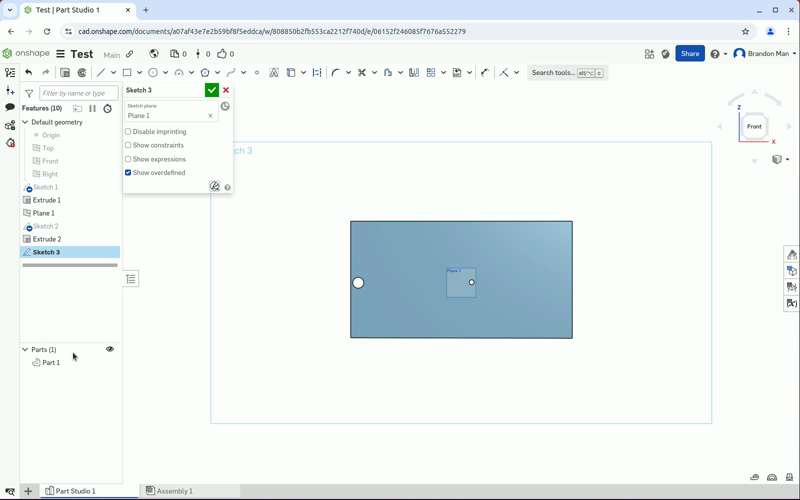
key(y)
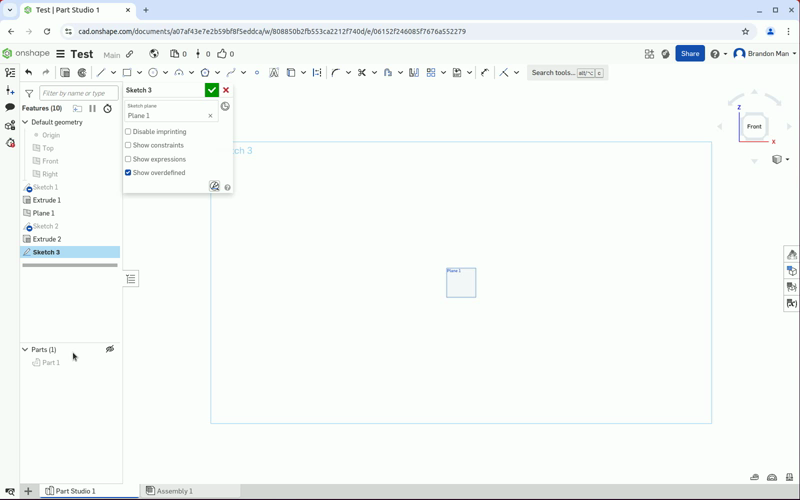
key(c)
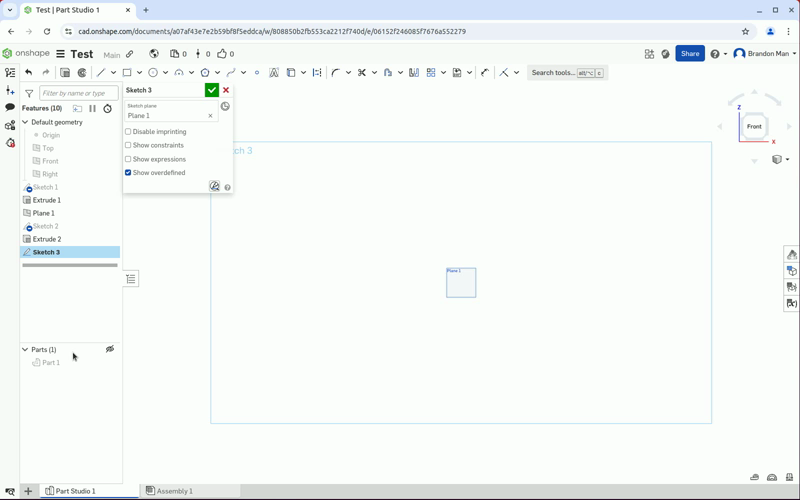
key_down(shift)
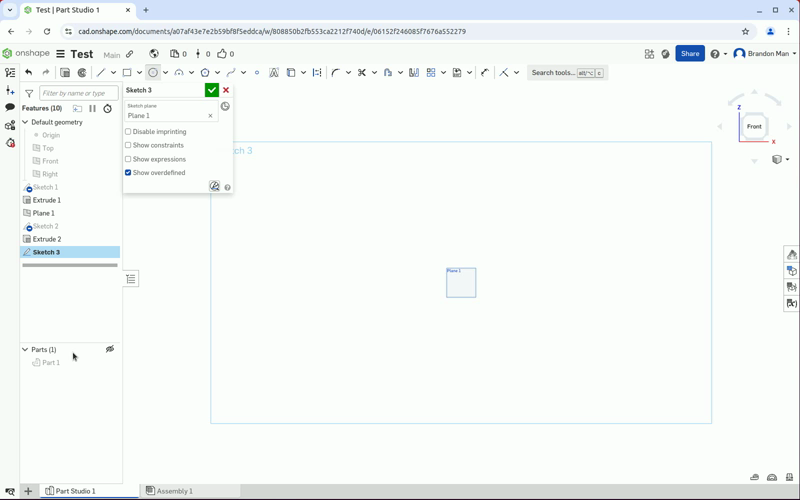
mouse_move(454, 282)
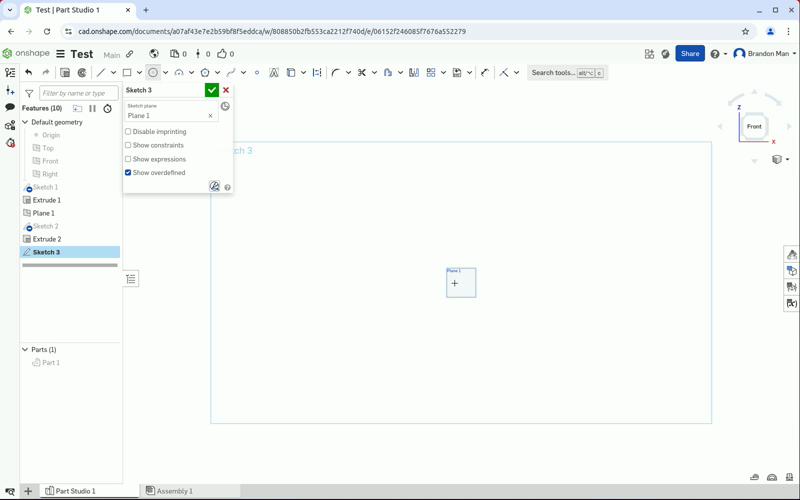
click(454, 282)
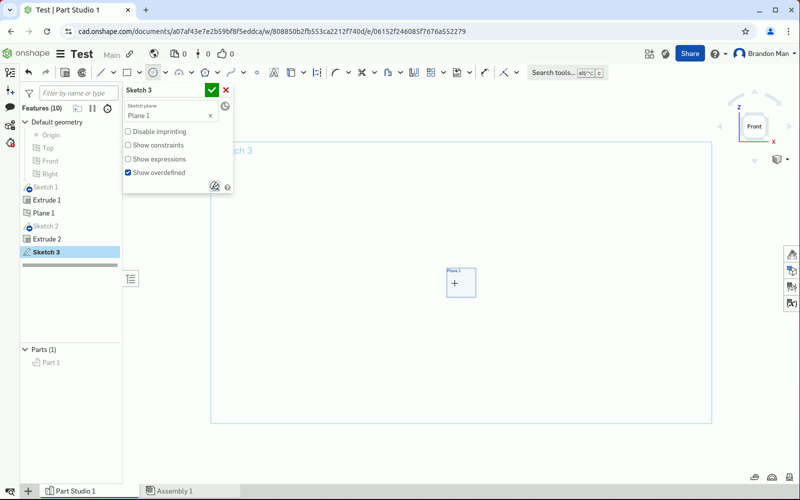
key_up(shift)
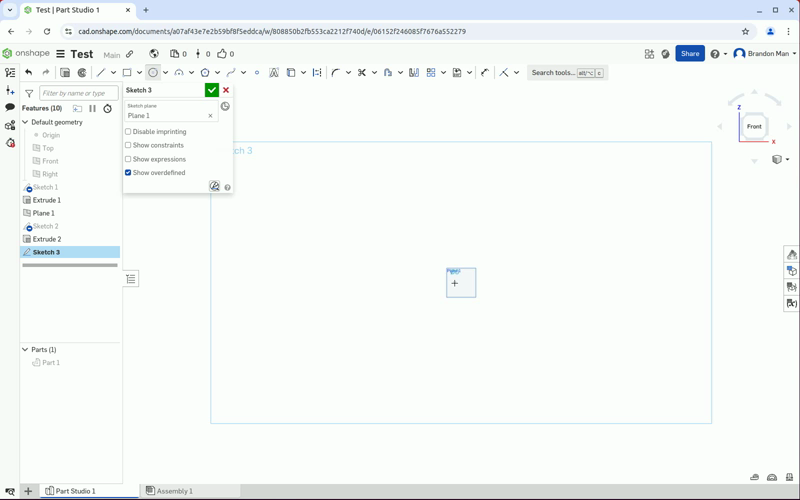
mouse_move(459, 282)
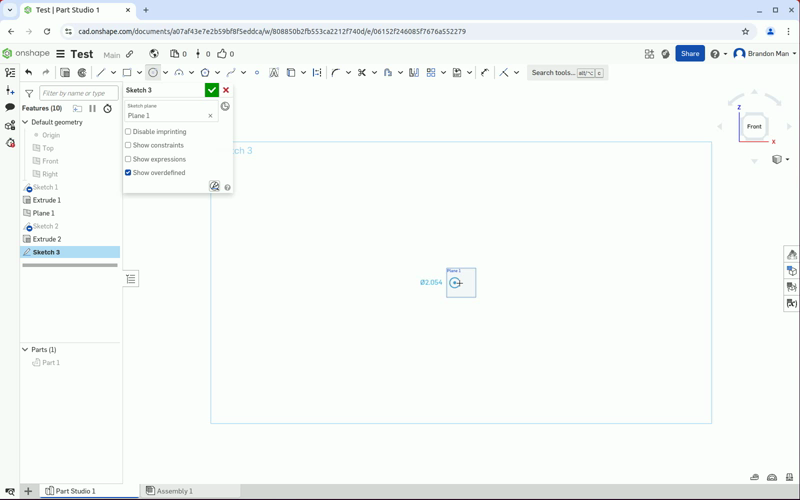
click(459, 282)
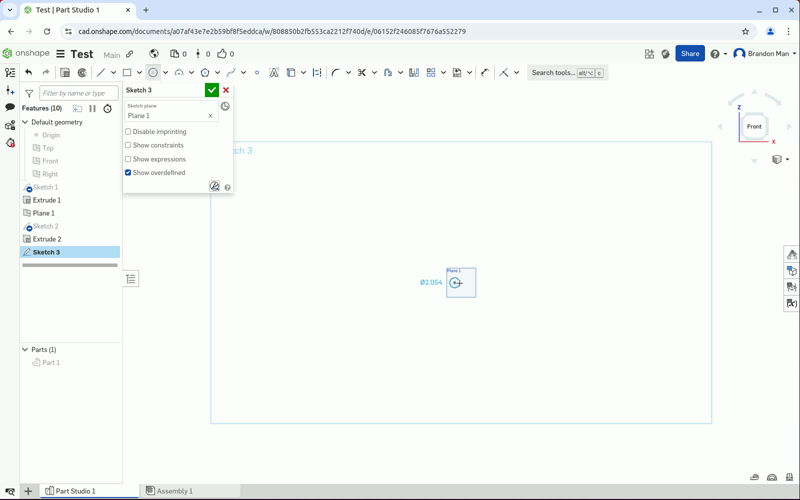
key(esc)
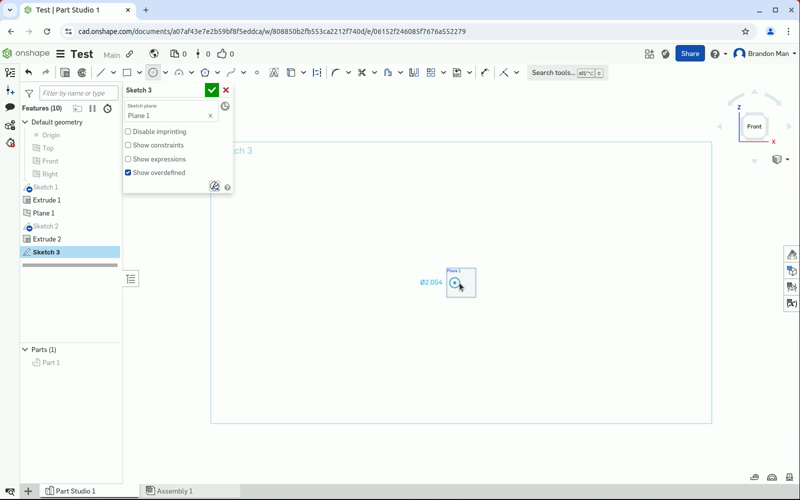
key(c)
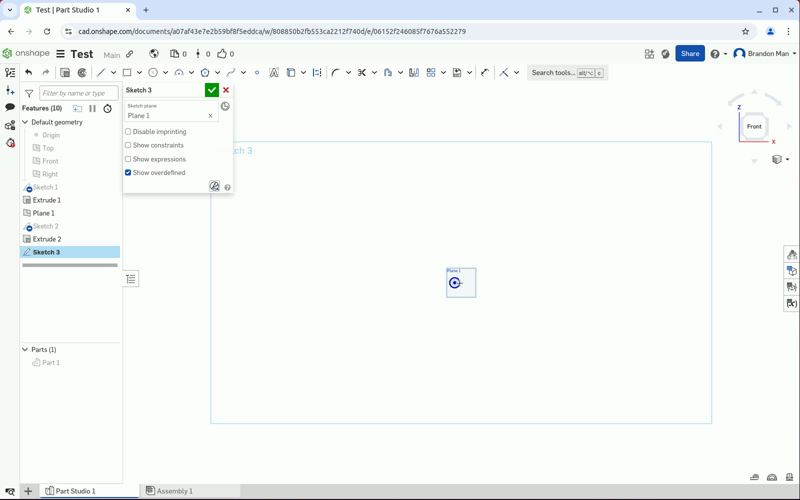
key_down(shift)
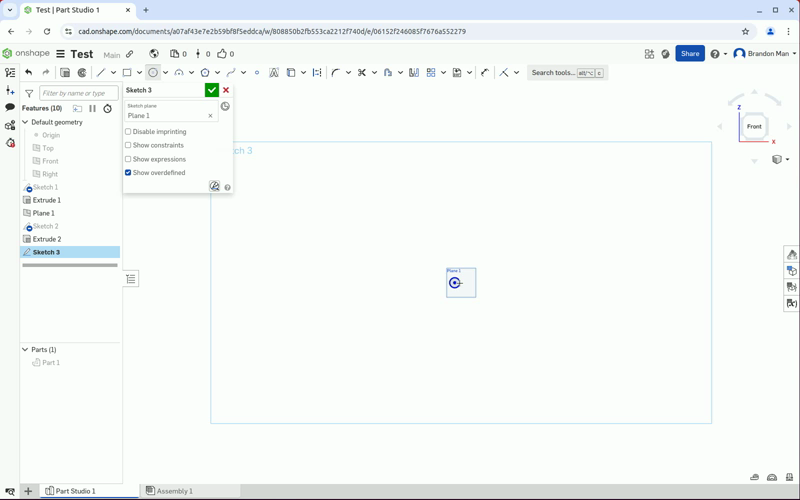
mouse_move(453, 282)
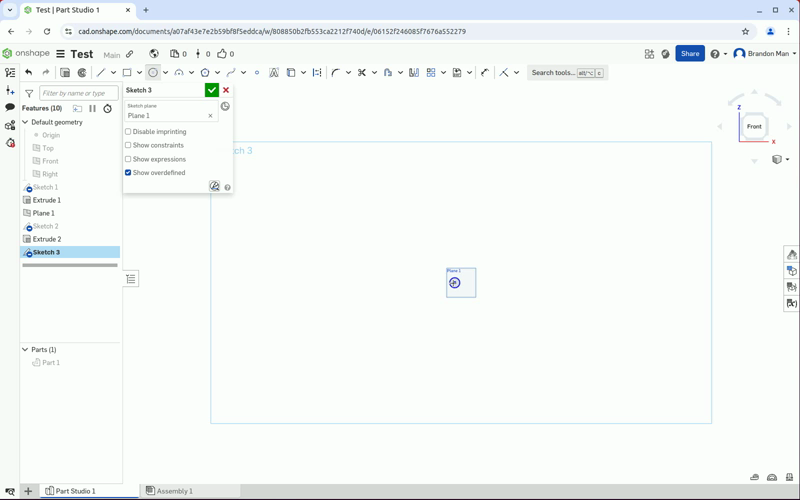
scroll(6)
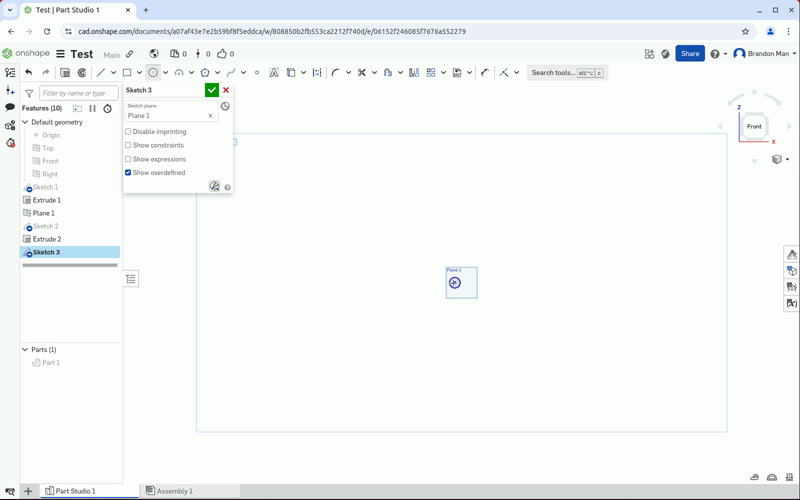
scroll(6)
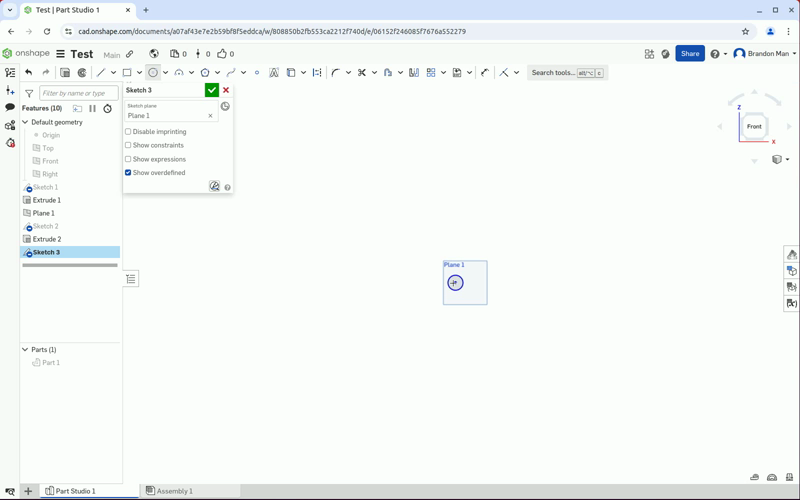
scroll(6)
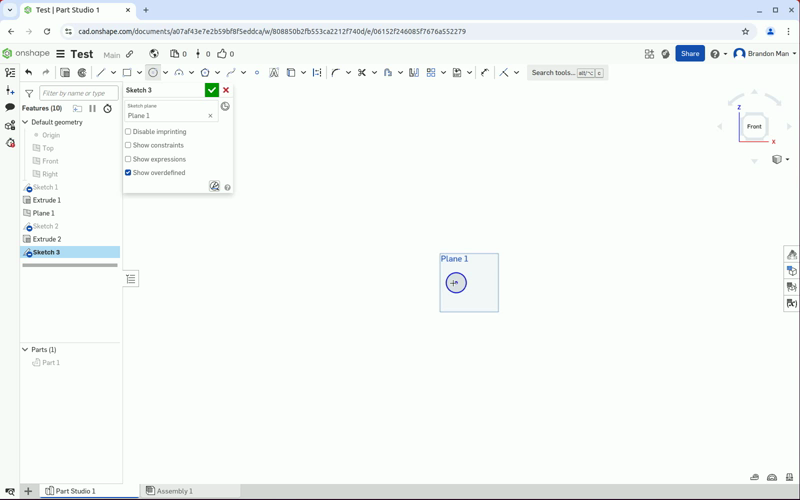
scroll(6)
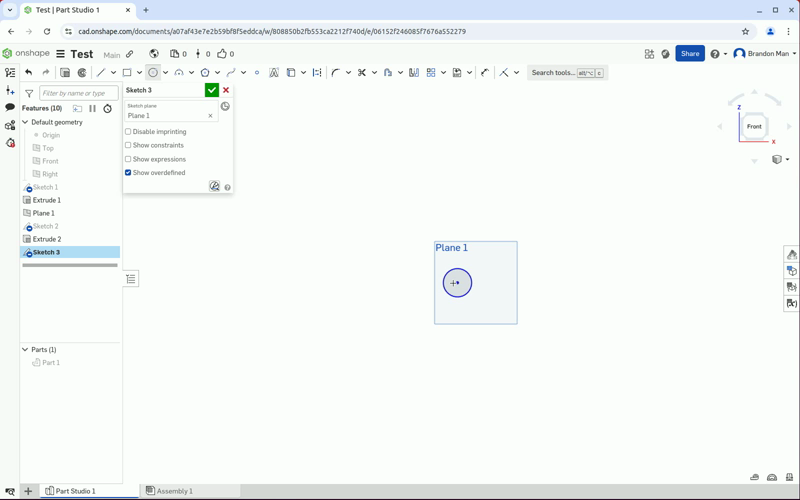
scroll(6)
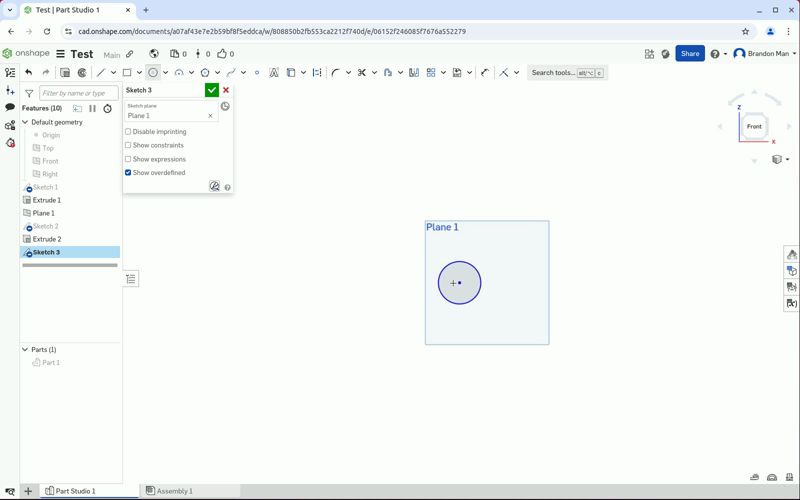
scroll(6)
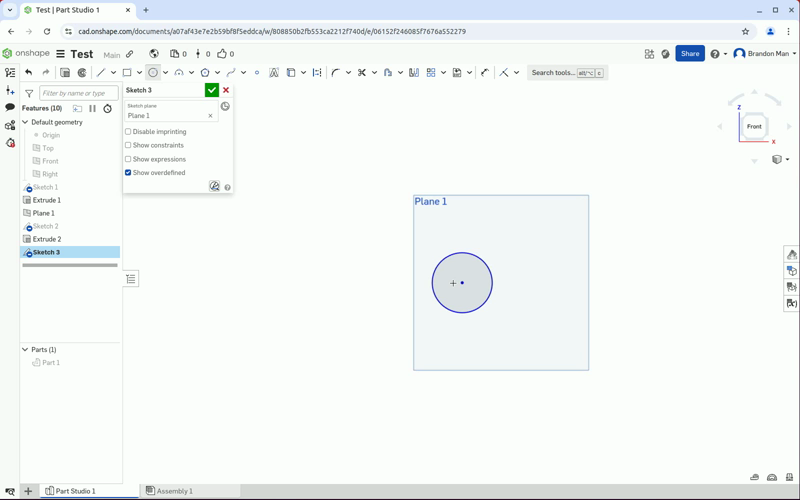
scroll(6)
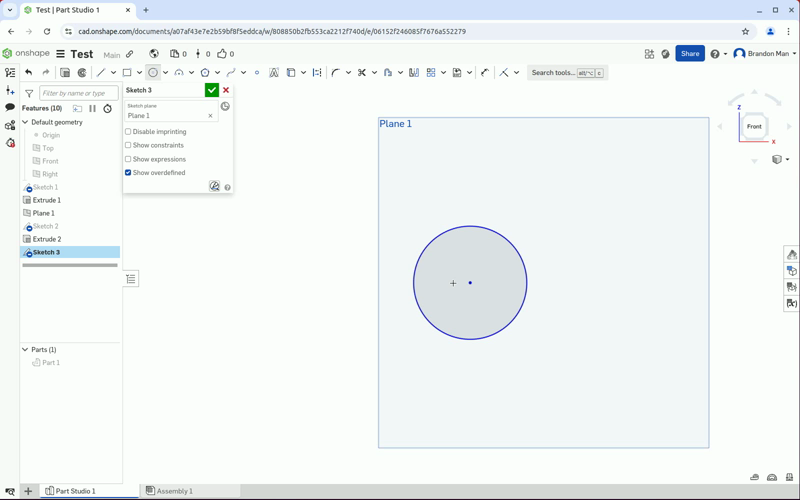
click(453, 282)
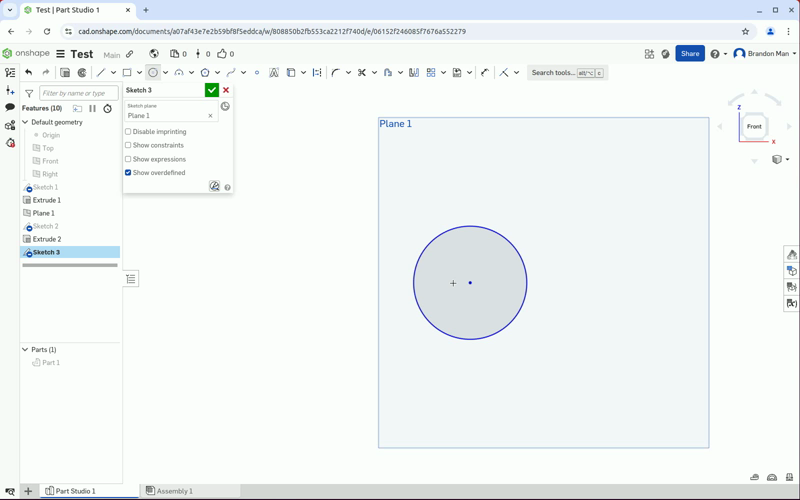
scroll(-6)
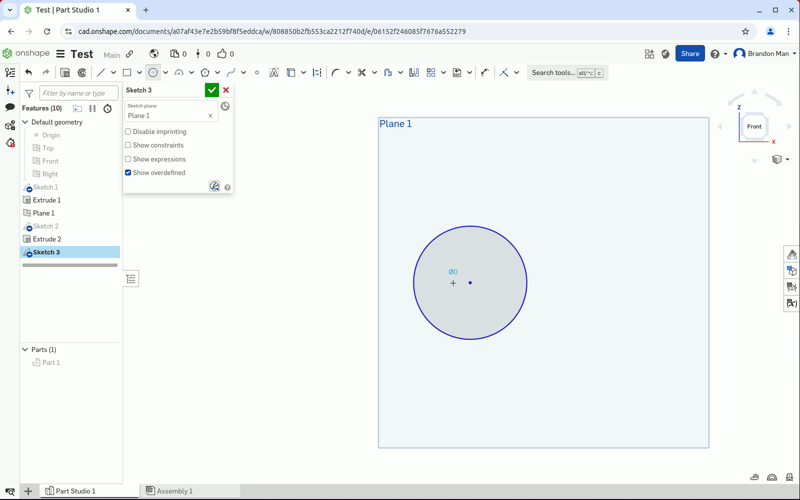
scroll(-6)
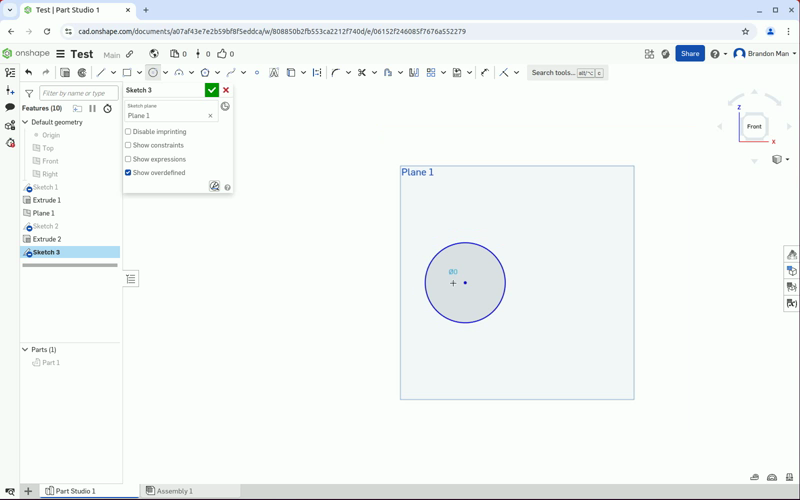
scroll(-6)
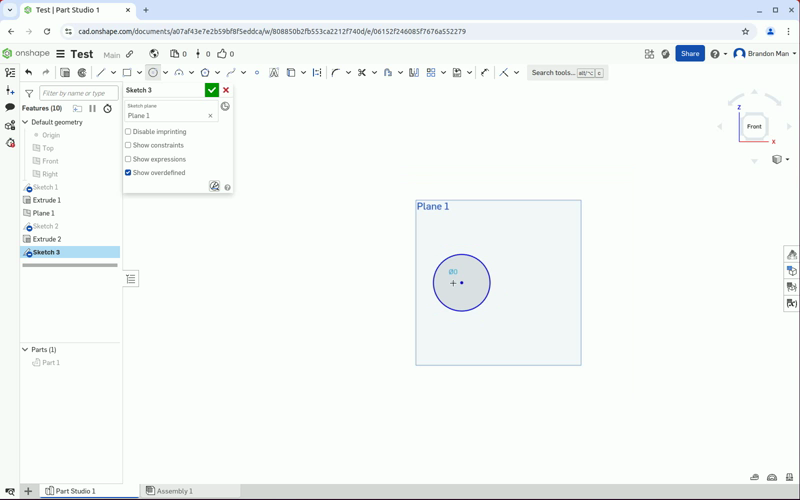
scroll(-6)
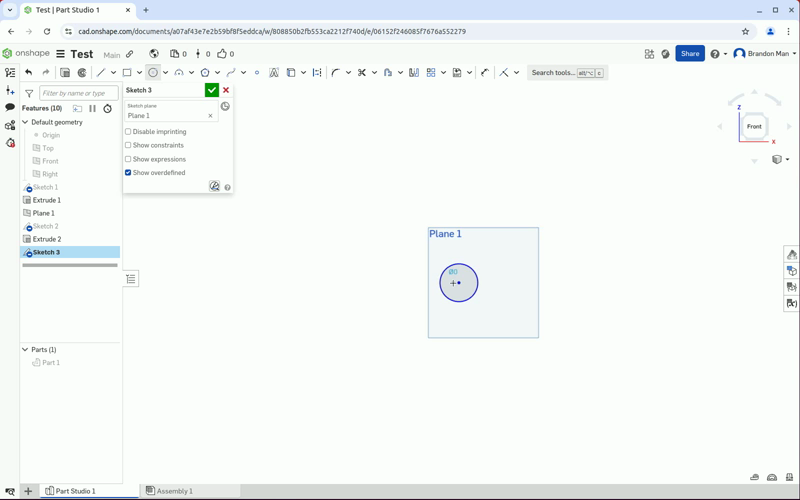
scroll(-6)
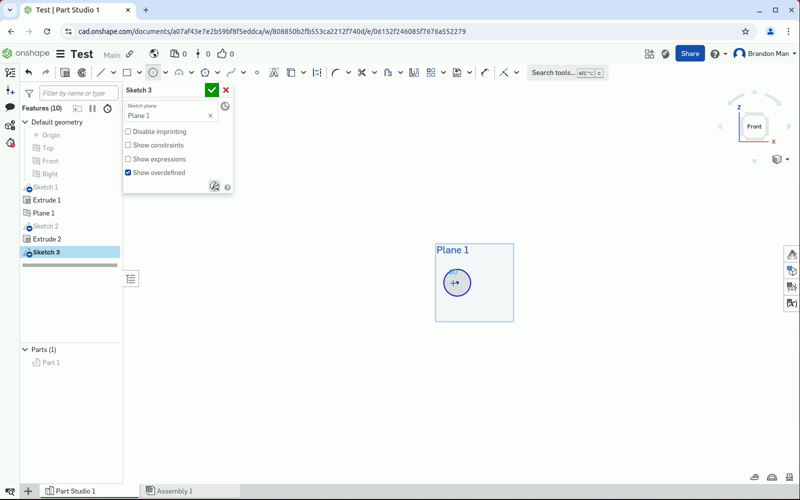
scroll(-6)
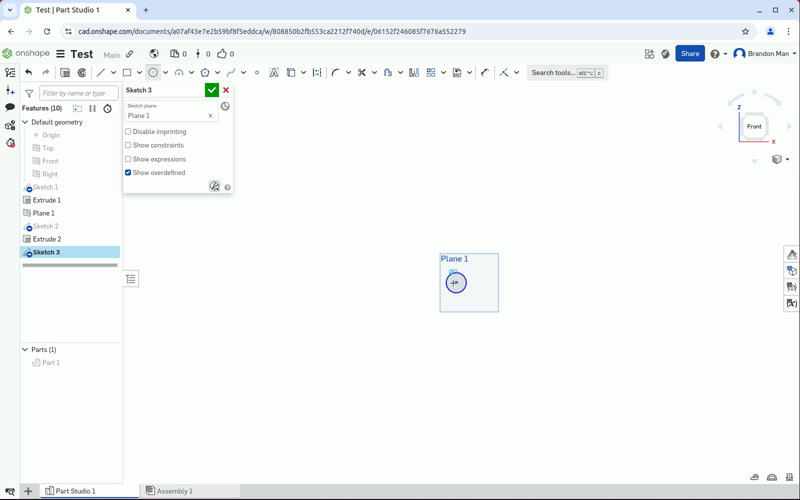
scroll(-6)
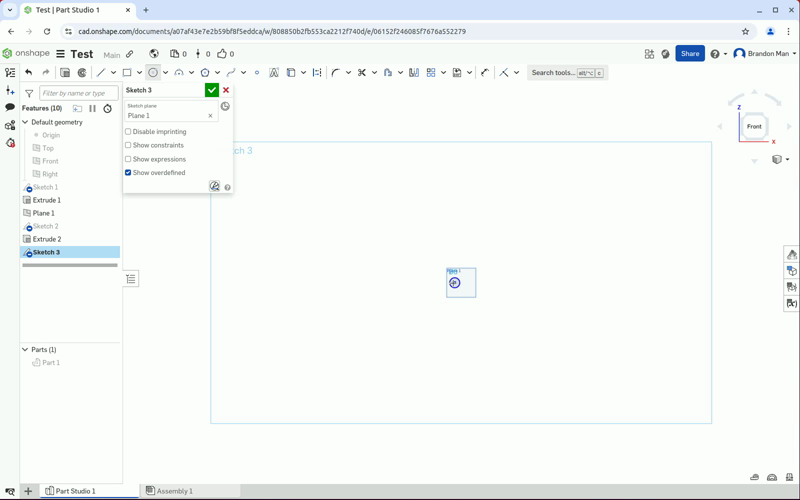
key_up(shift)
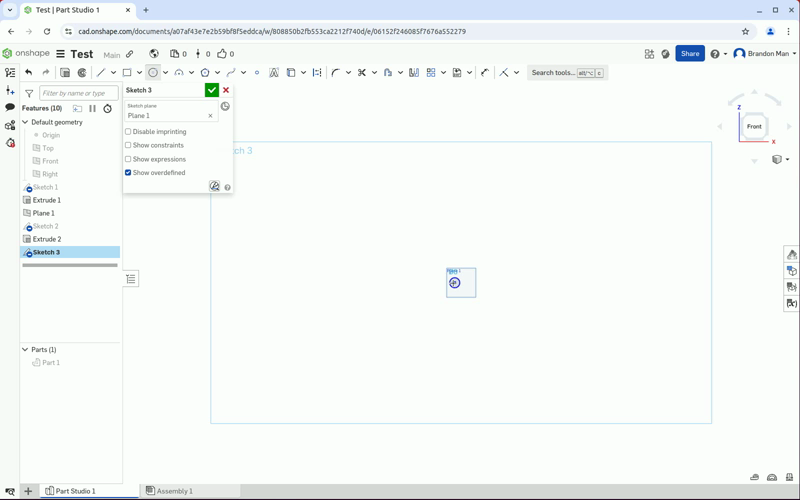
mouse_move(455, 282)
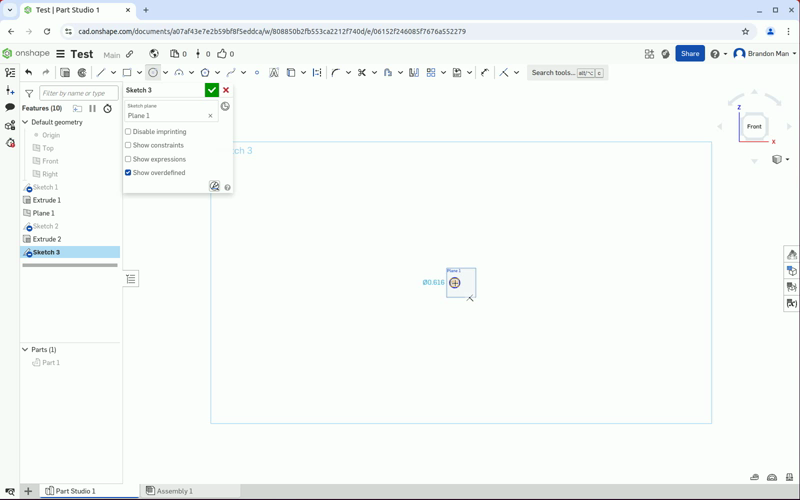
scroll(6)
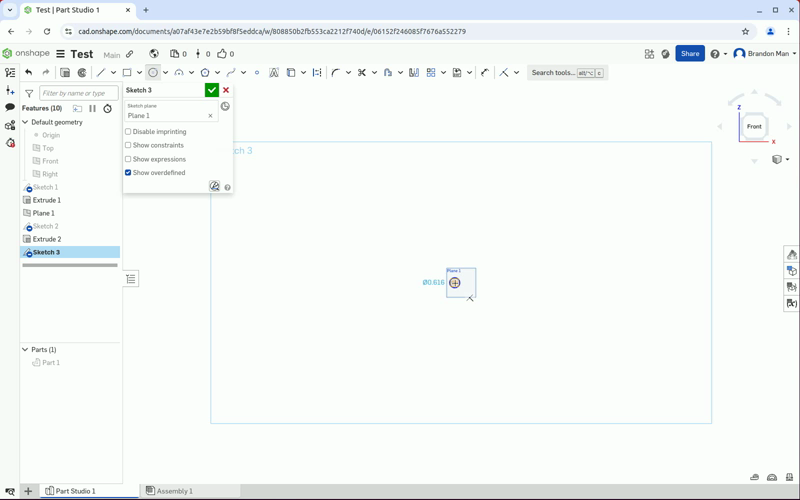
scroll(6)
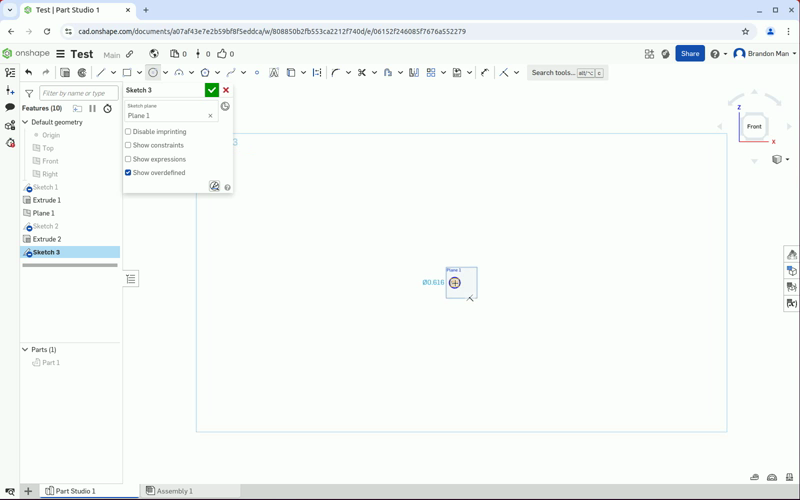
scroll(6)
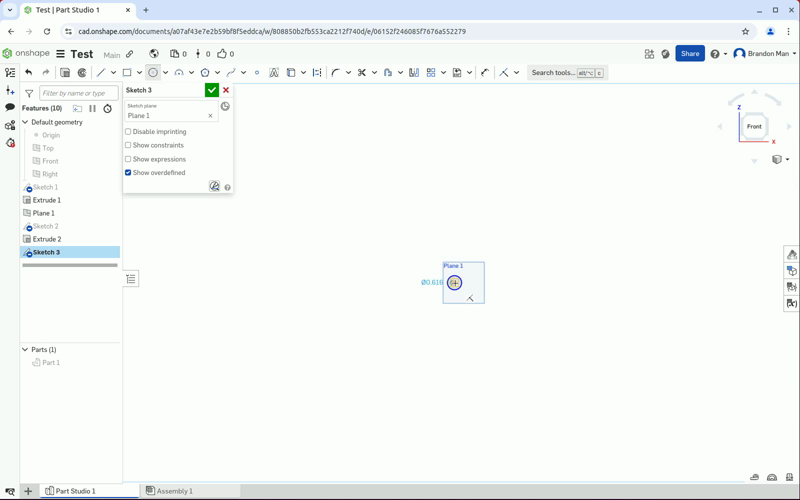
scroll(6)
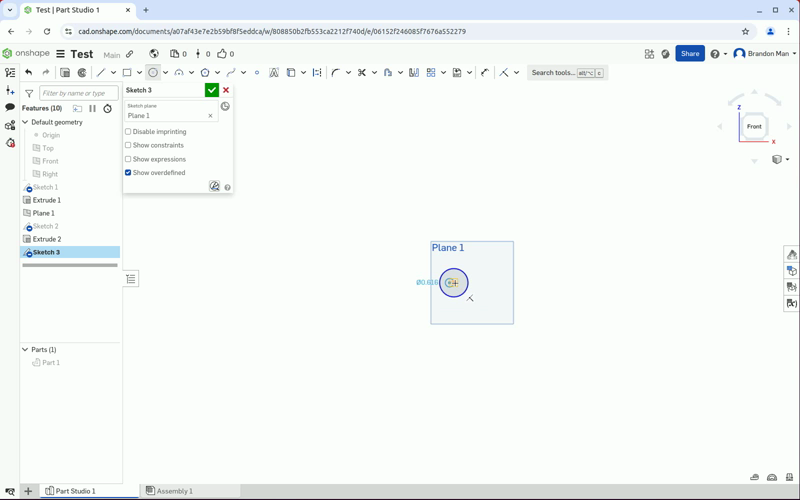
scroll(6)
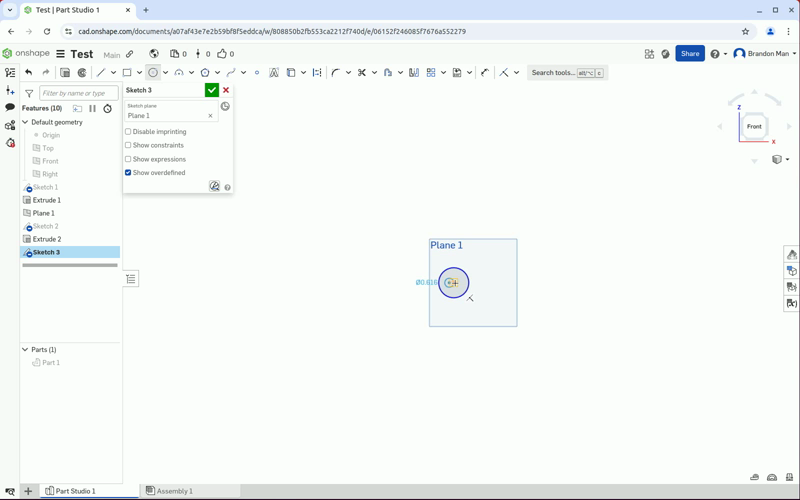
scroll(6)
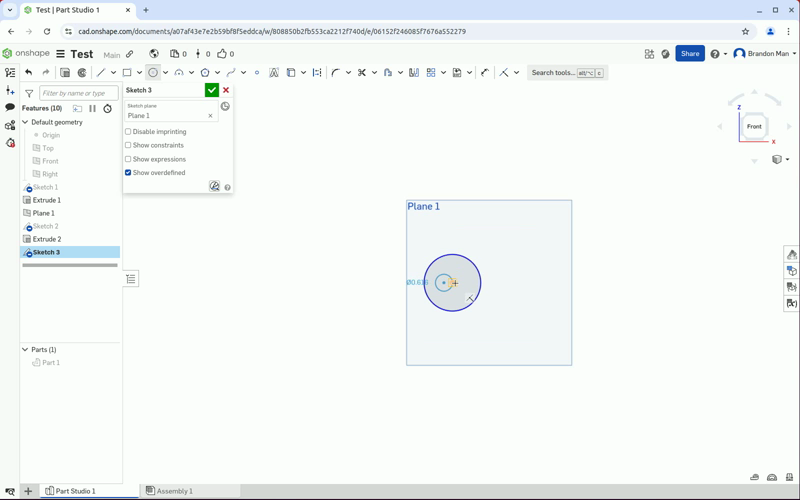
scroll(6)
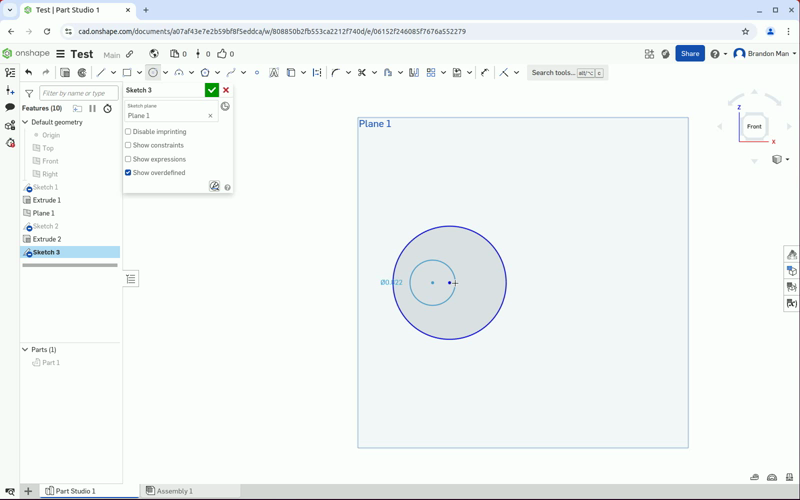
click(455, 282)
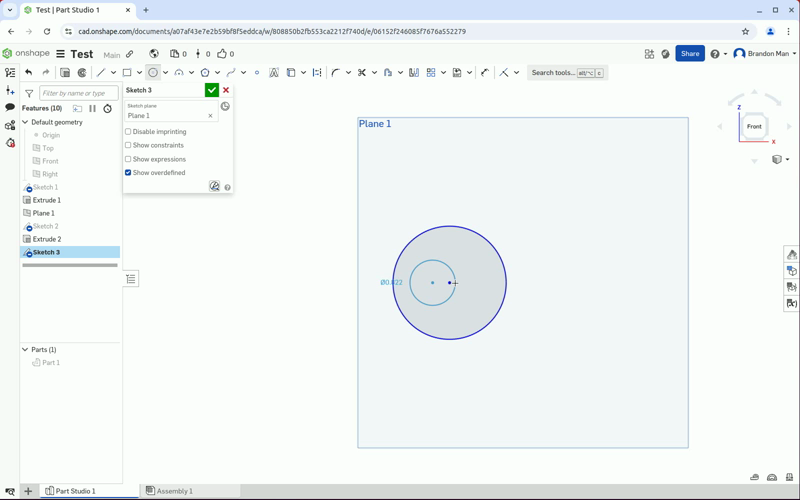
scroll(-6)
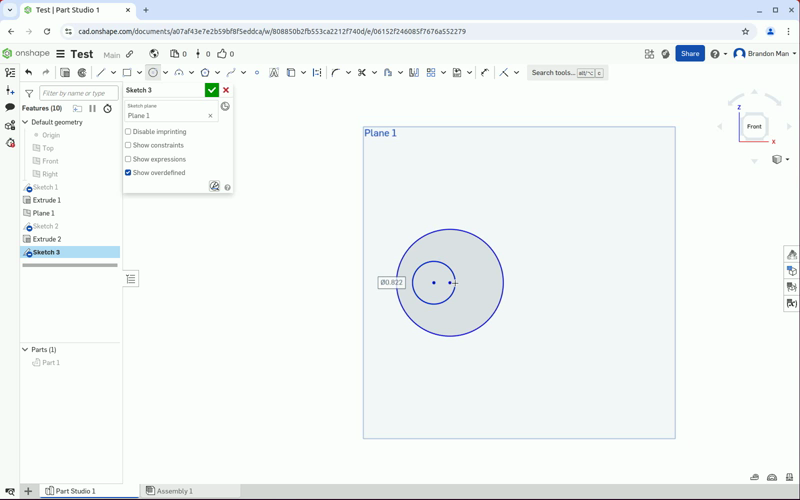
scroll(-6)
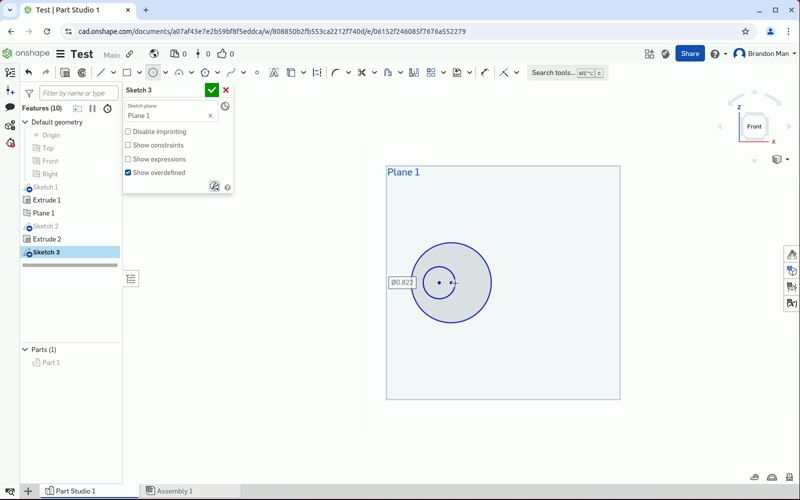
scroll(-6)
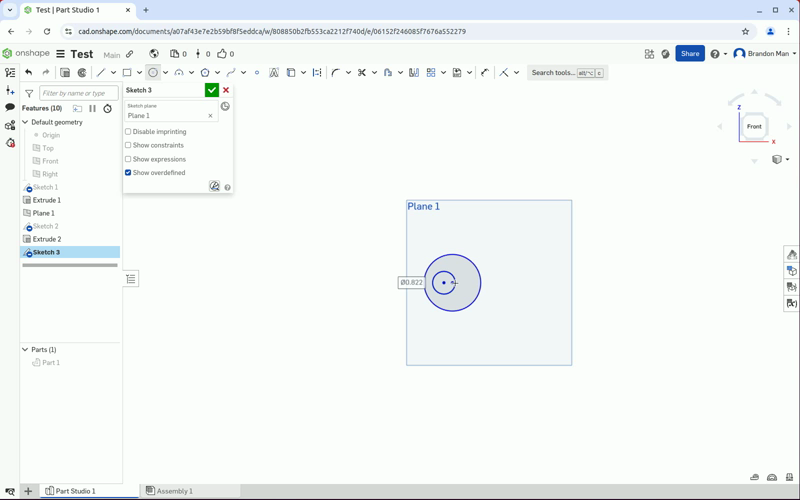
scroll(-6)
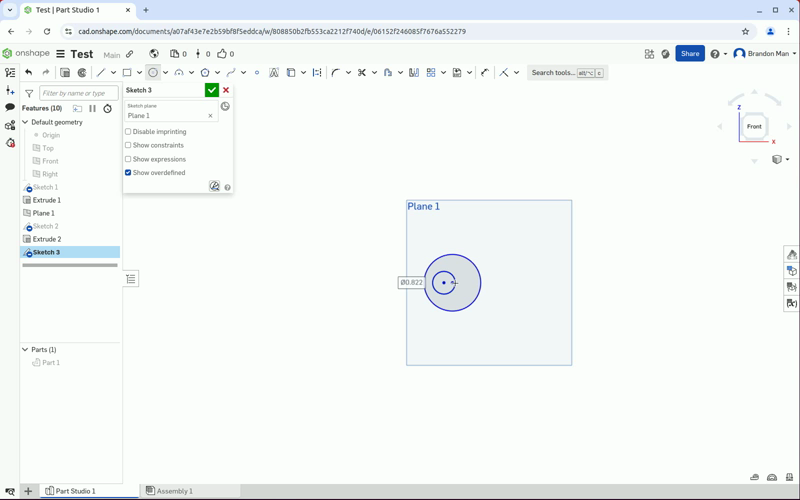
scroll(-6)
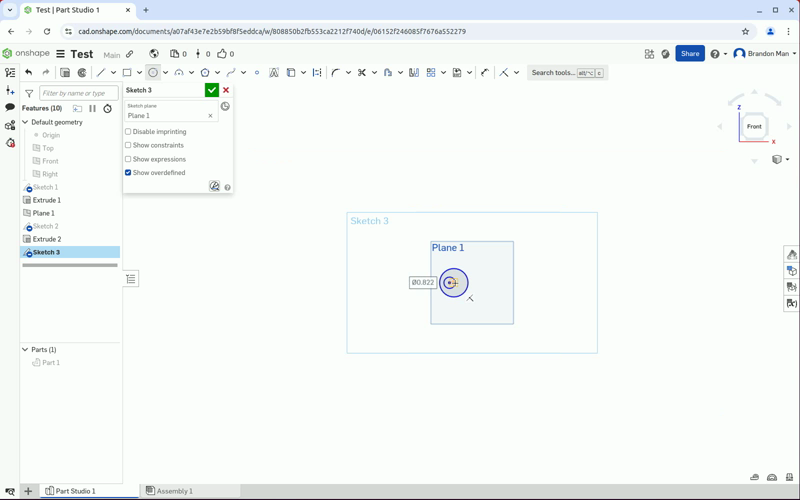
scroll(-6)
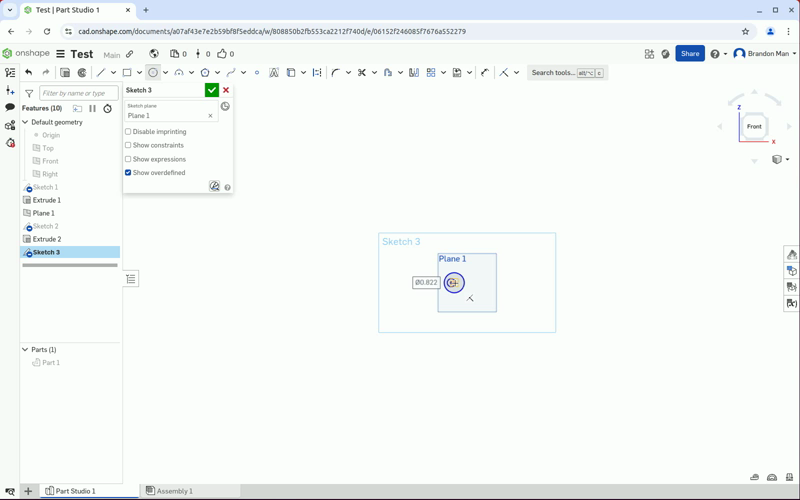
scroll(-6)
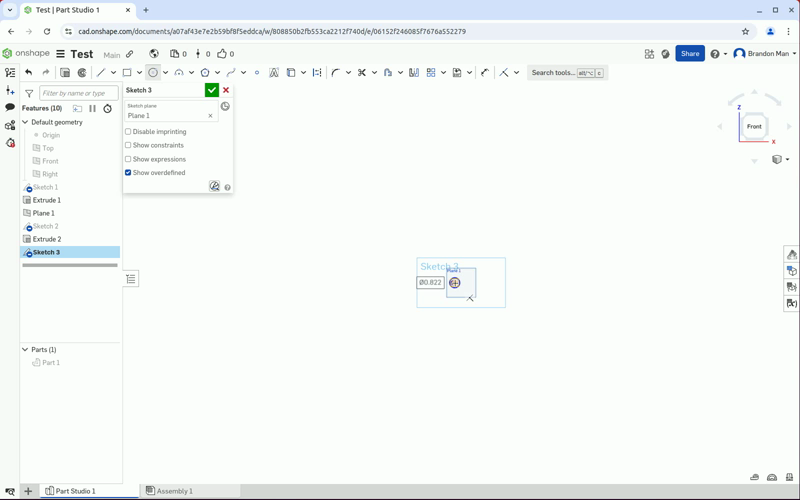
key(esc)
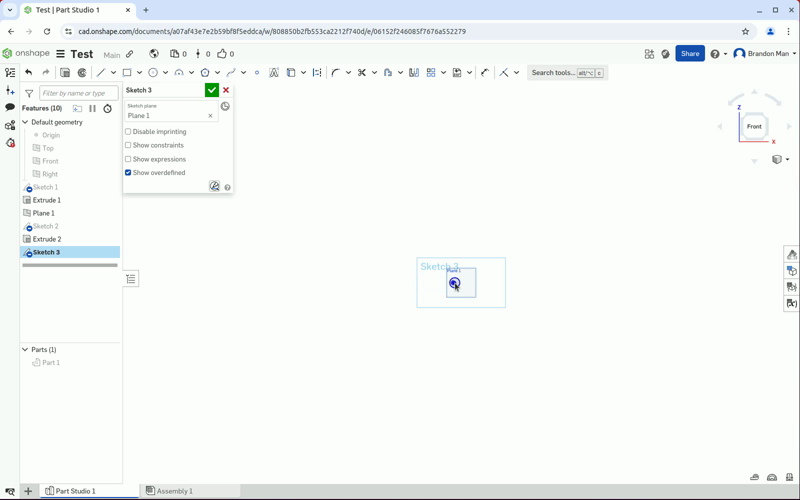
mouse_move(456, 287)
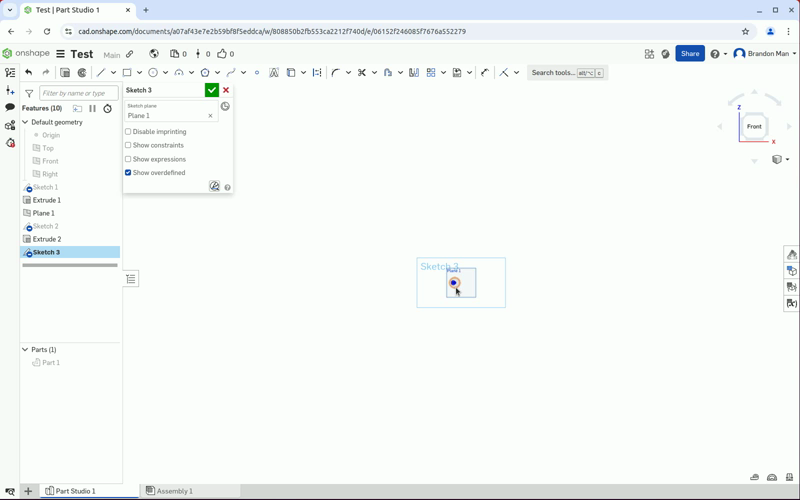
scroll(6)
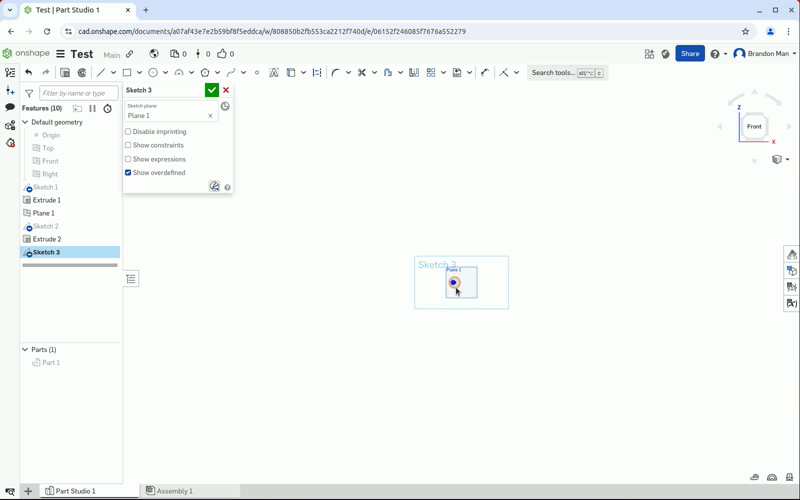
scroll(6)
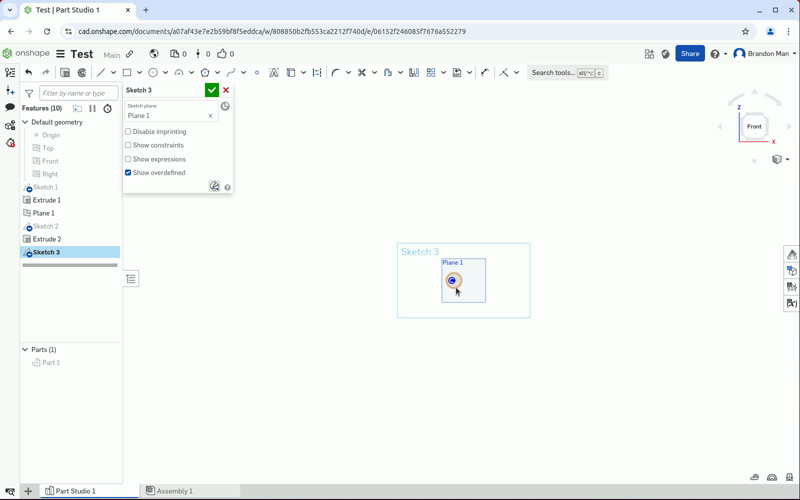
scroll(6)
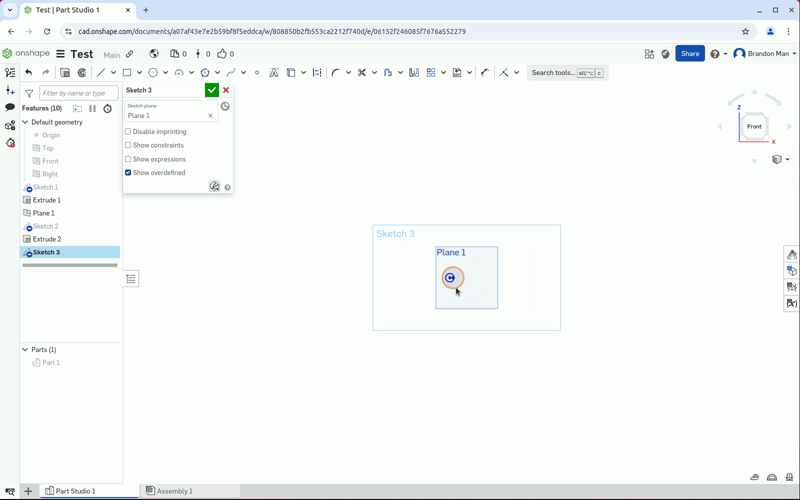
scroll(6)
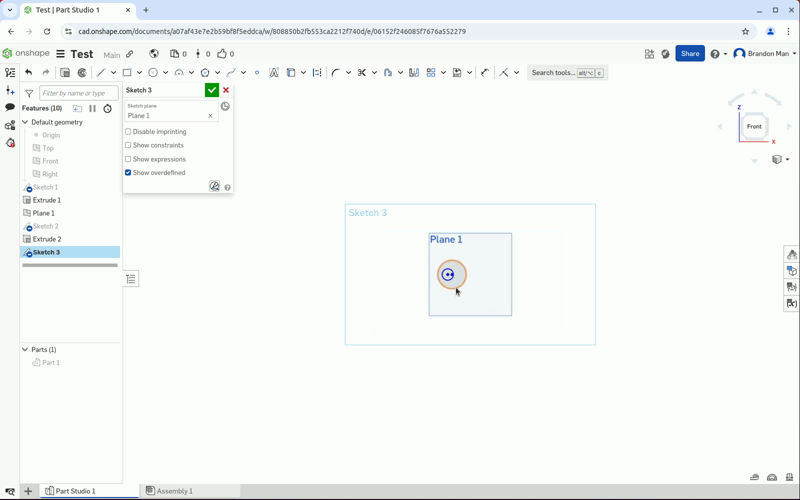
scroll(6)
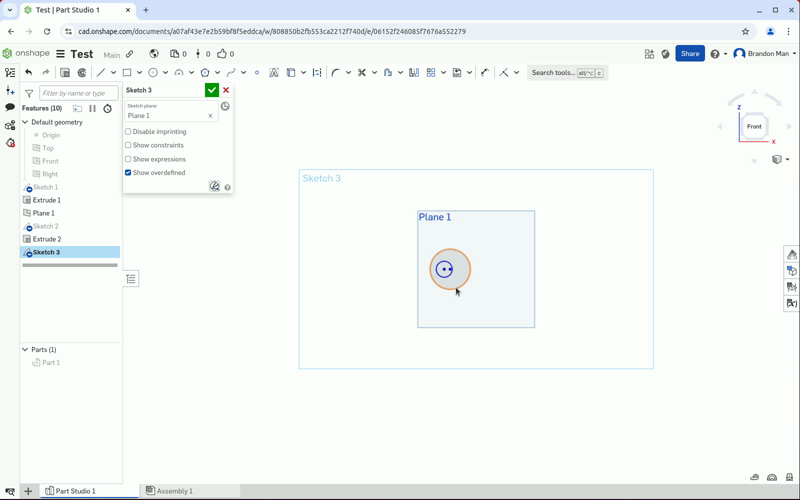
scroll(6)
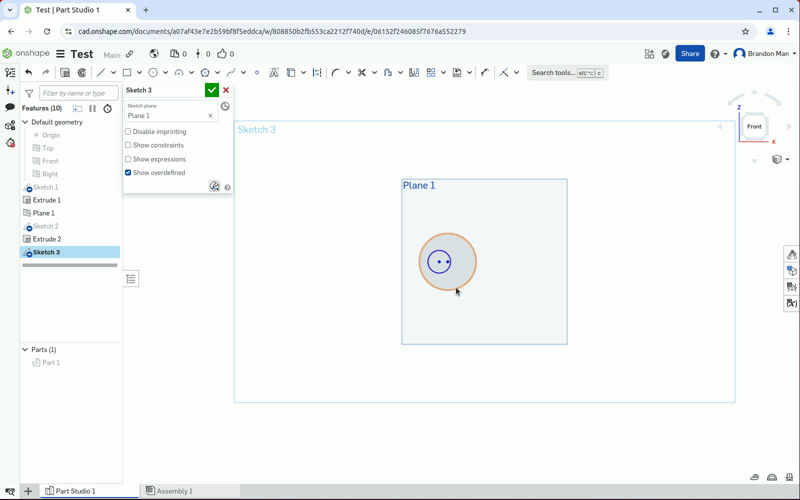
scroll(6)
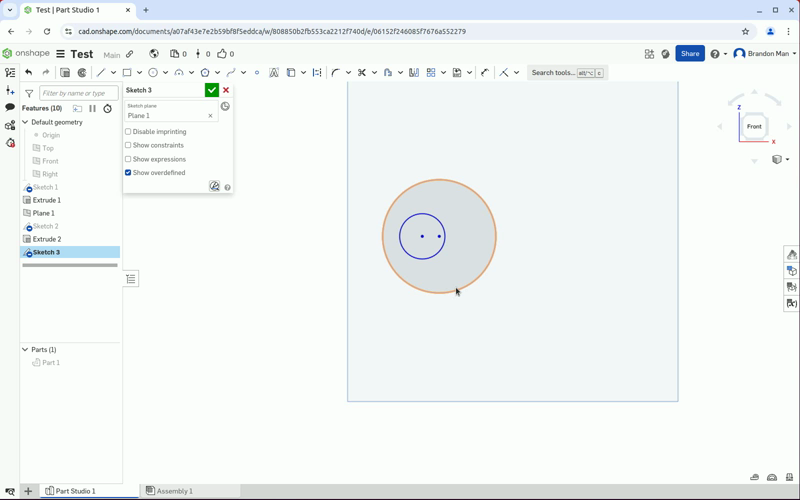
click(456, 287)
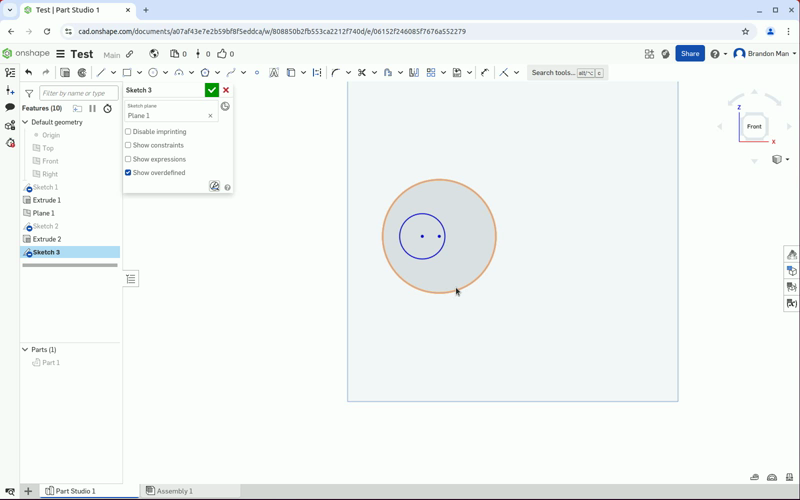
scroll(-6)
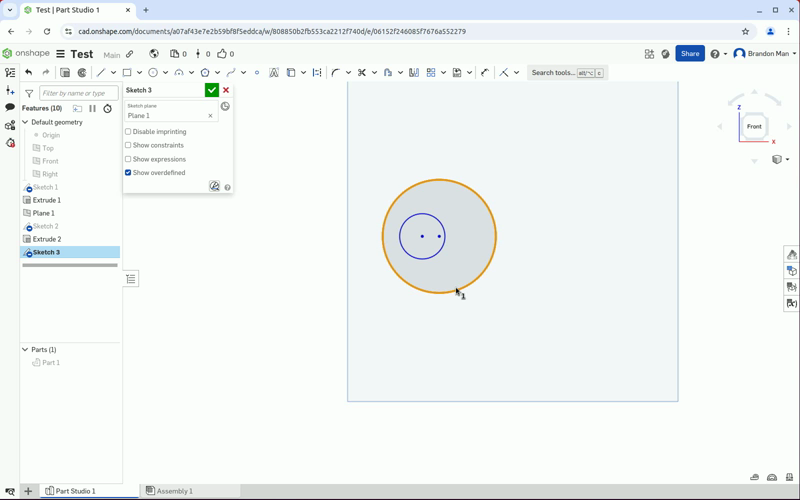
scroll(-6)
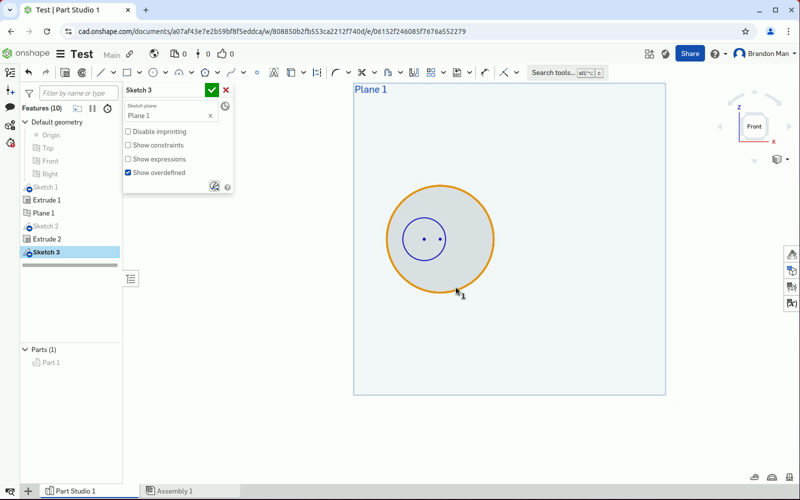
scroll(-6)
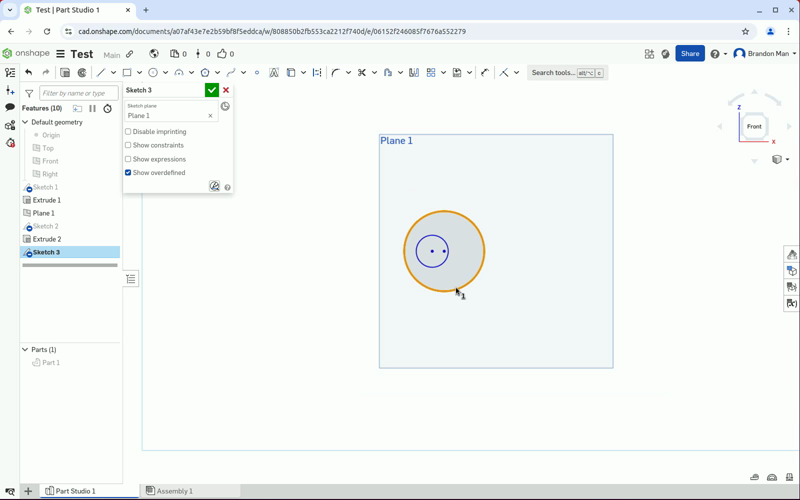
scroll(-6)
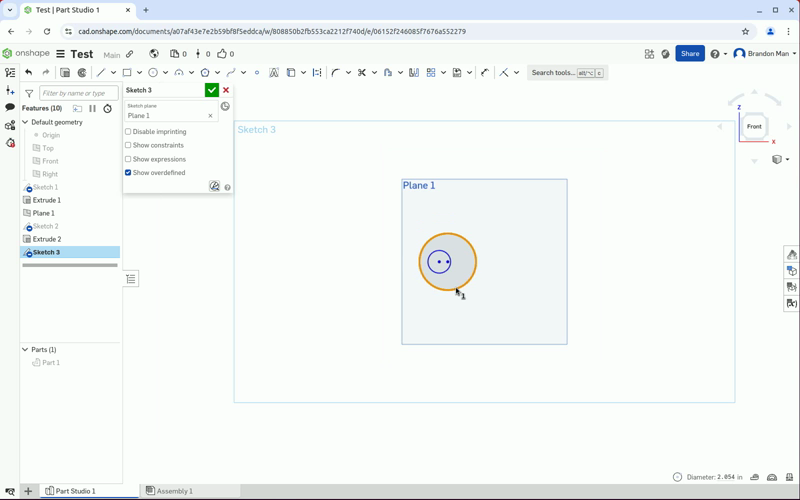
scroll(-6)
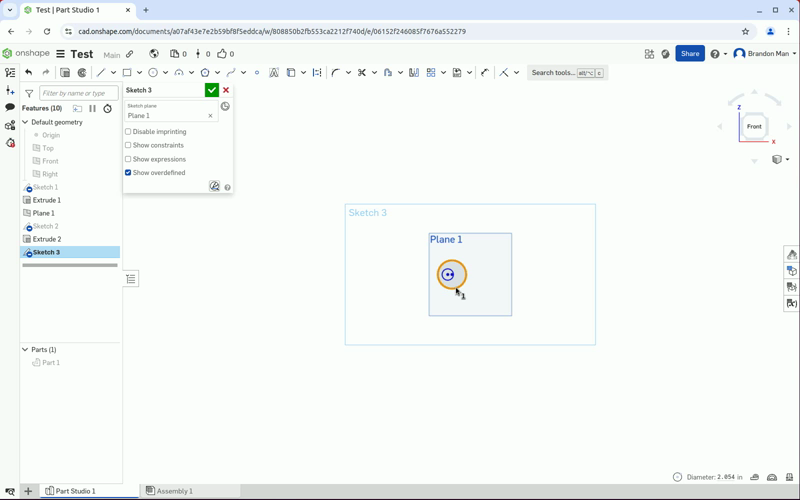
scroll(-6)
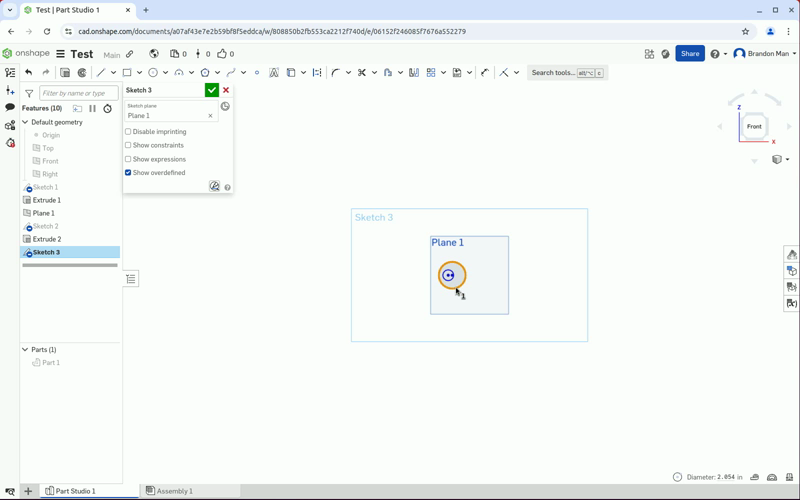
scroll(-6)
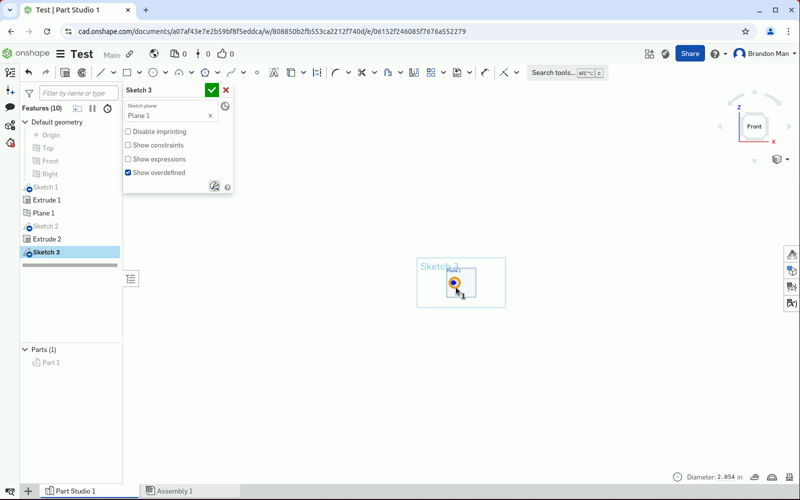
mouse_move(73, 352)
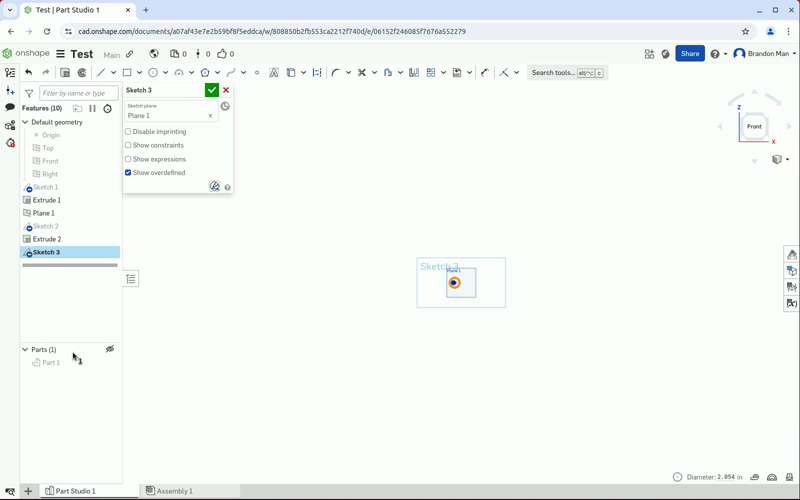
key(shift+y)
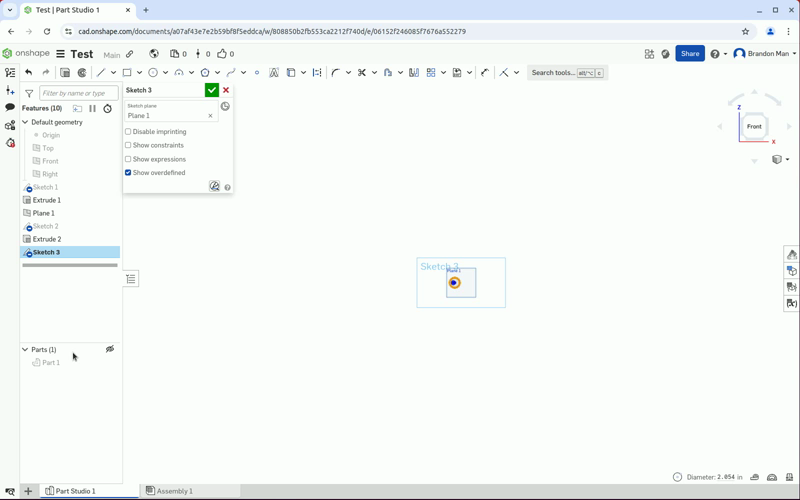
key(shift+e)
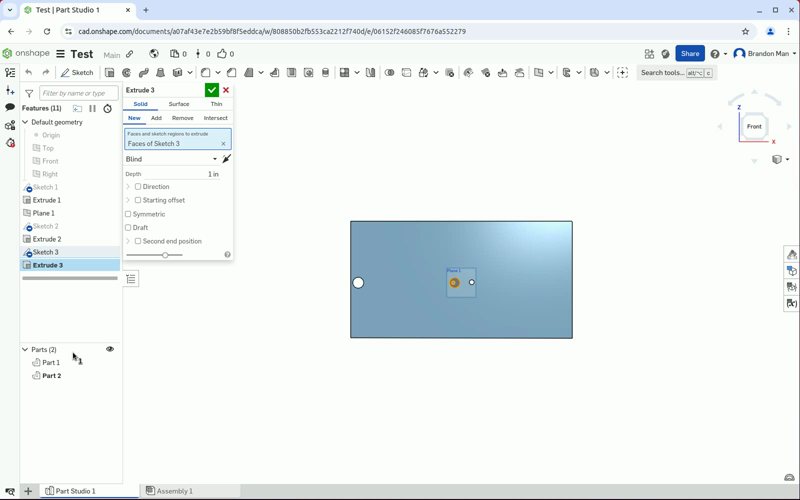
mouse_move(143, 106)
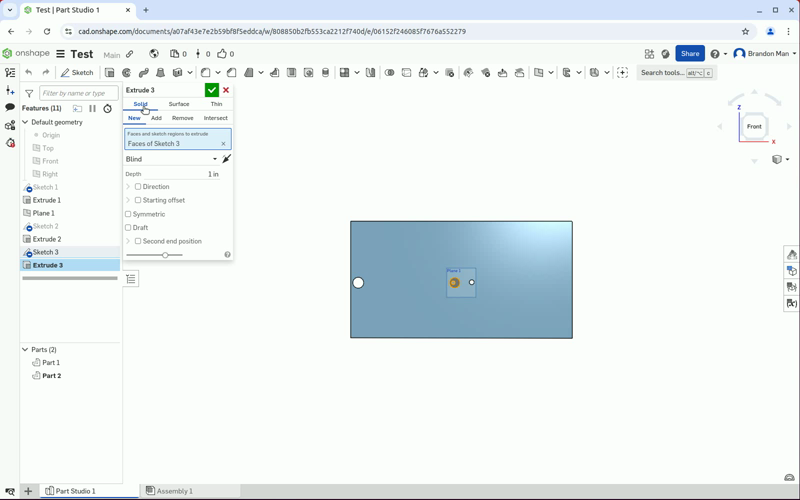
click(143, 106)
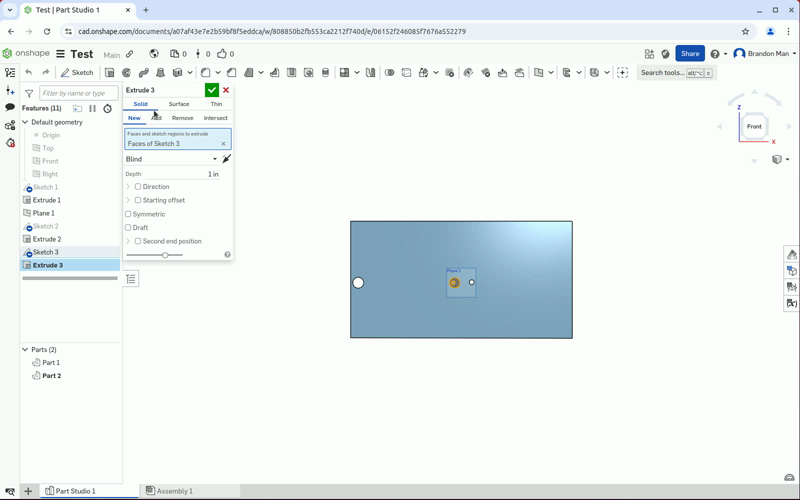
mouse_move(186, 120)
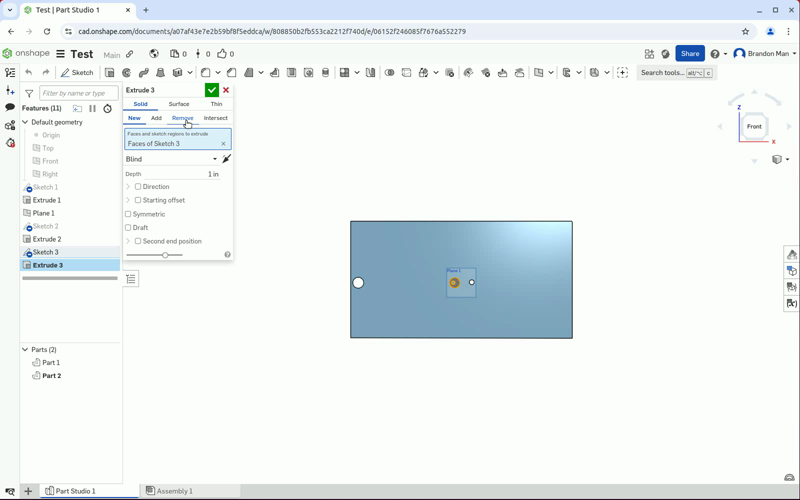
click(186, 120)
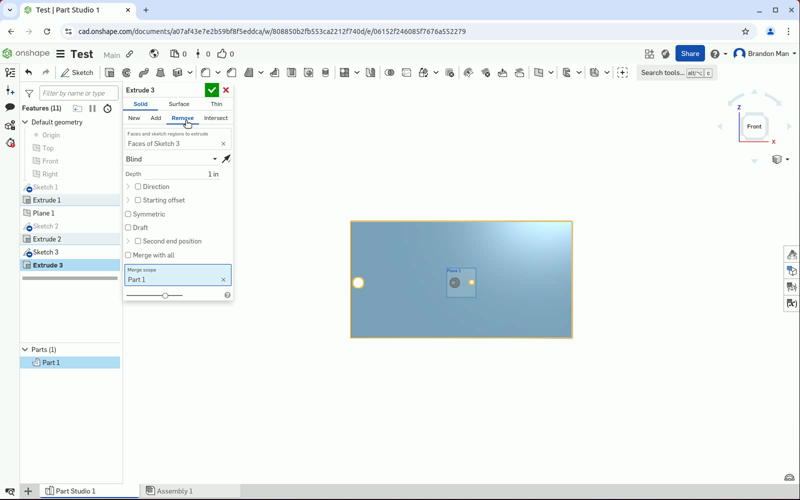
key(tab, 4)
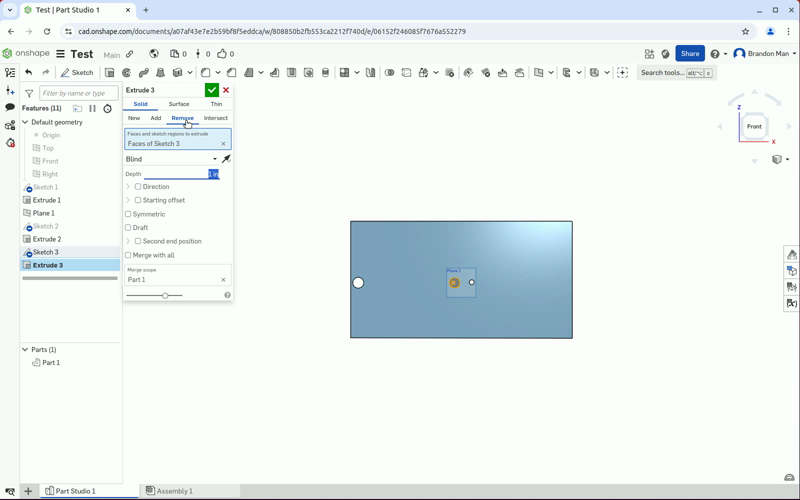
text(7.221)
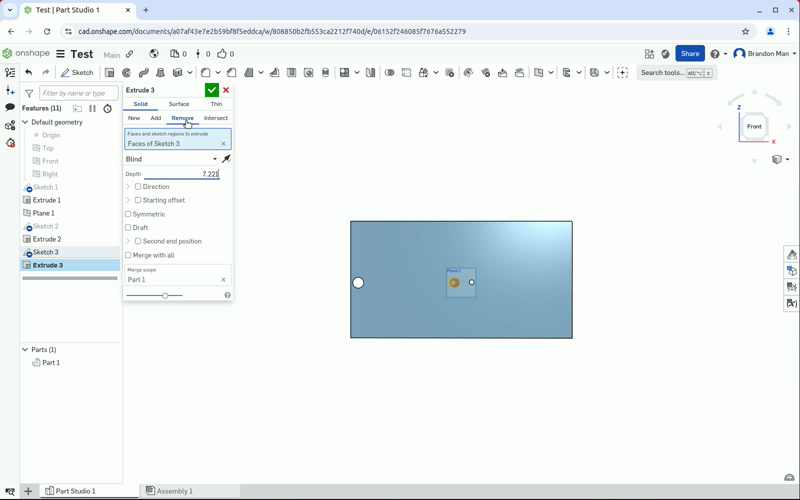
key(tab, 6)
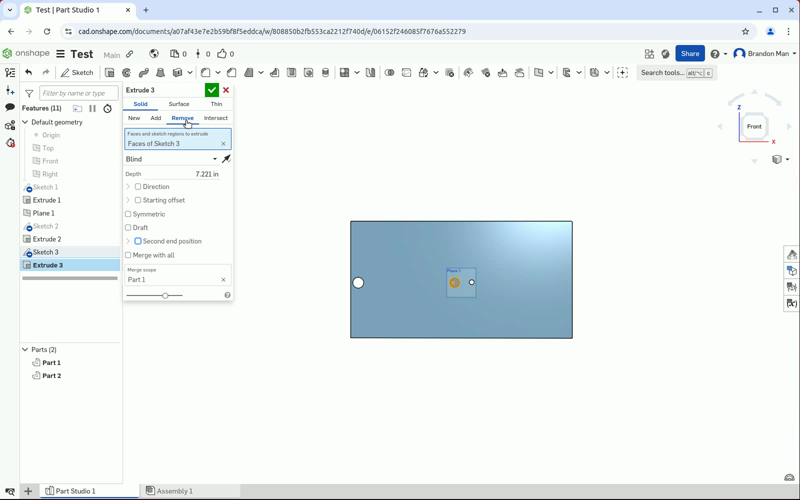
key(space)
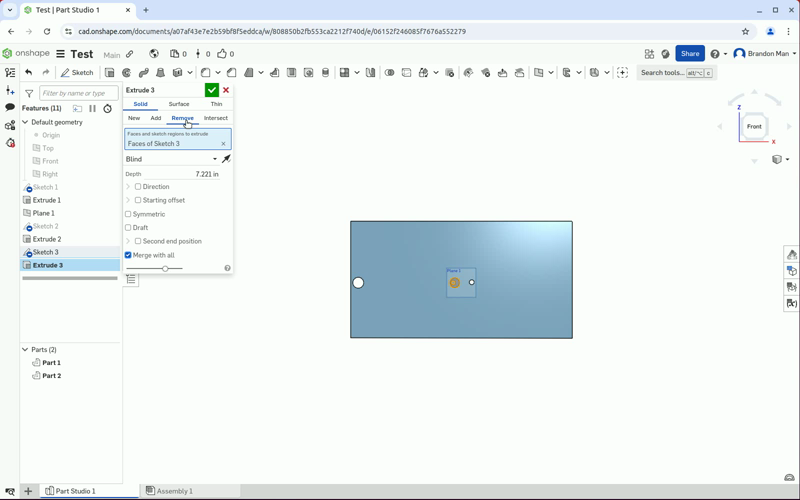
key(enter)
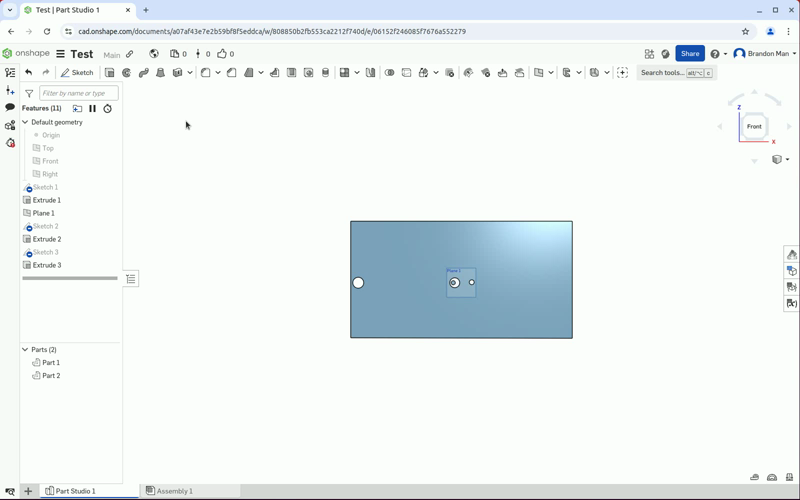
key(shift+h)
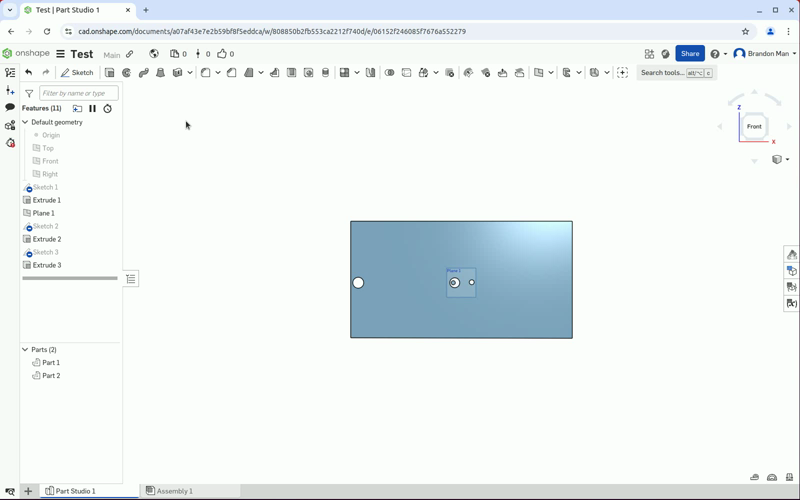
key(shift+h)
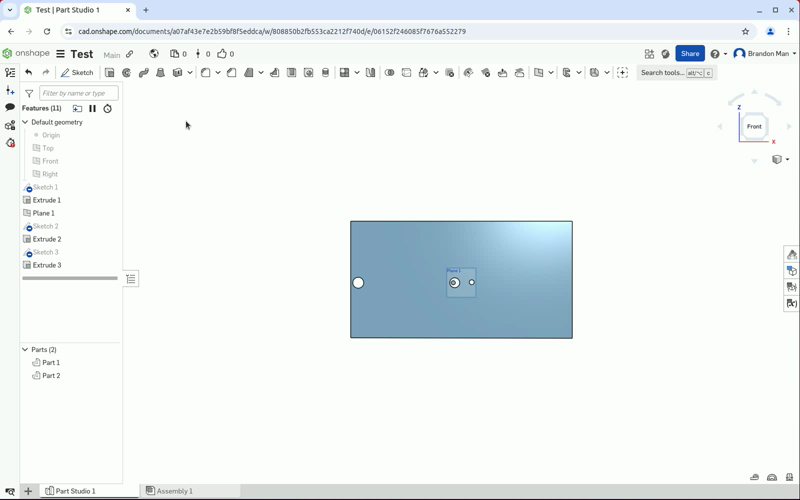
mouse_move(73, 189)
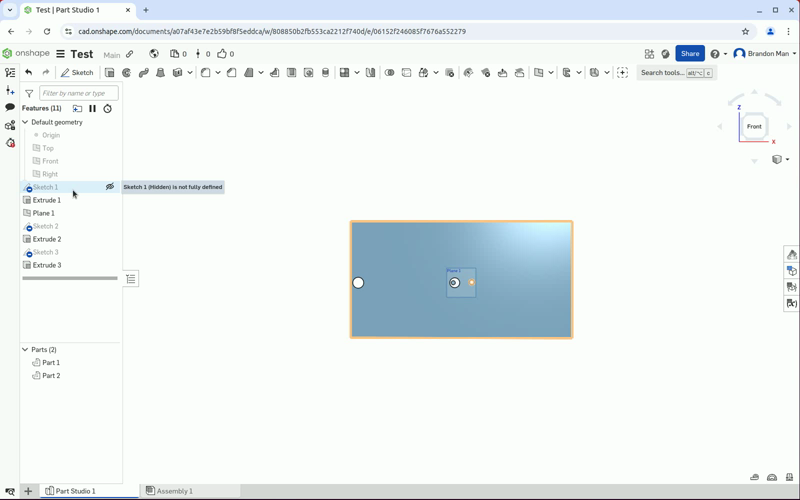
click(73, 189)
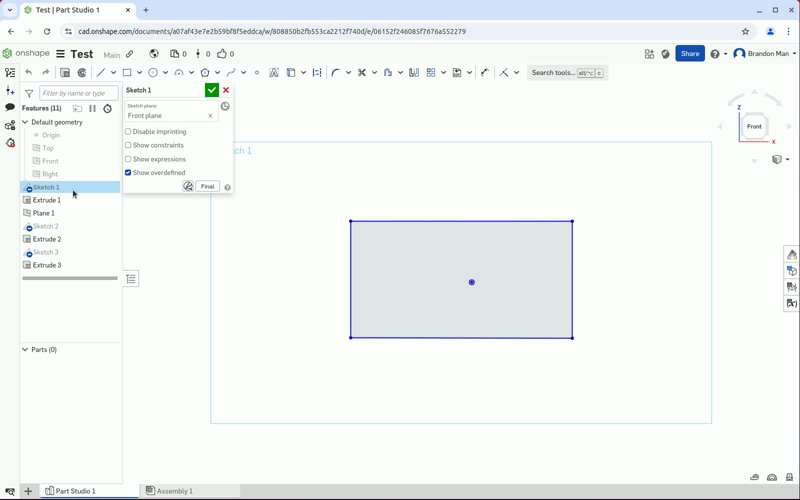
mouse_move(229, 92)
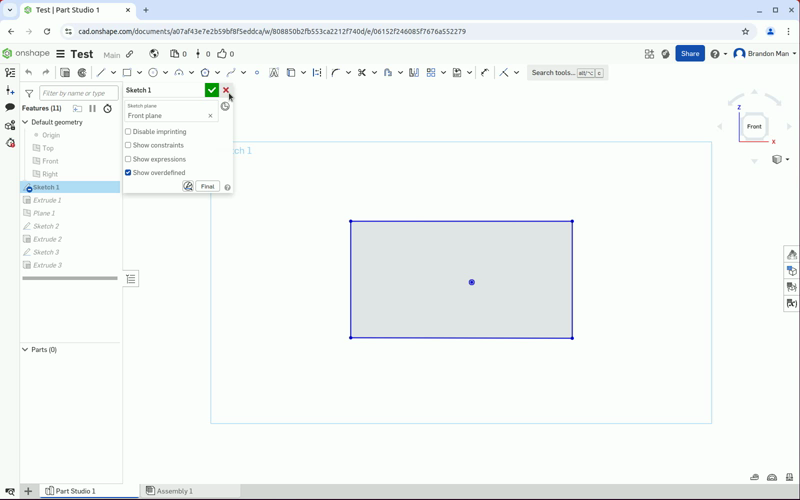
click(229, 92)
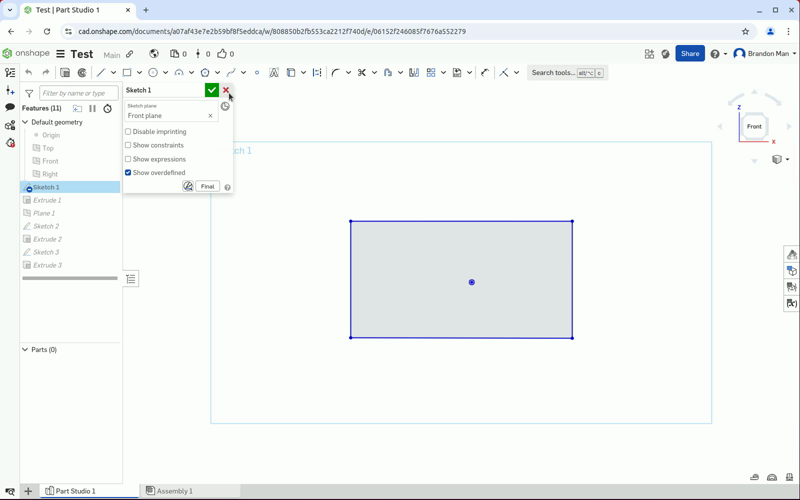
key(shift+s)
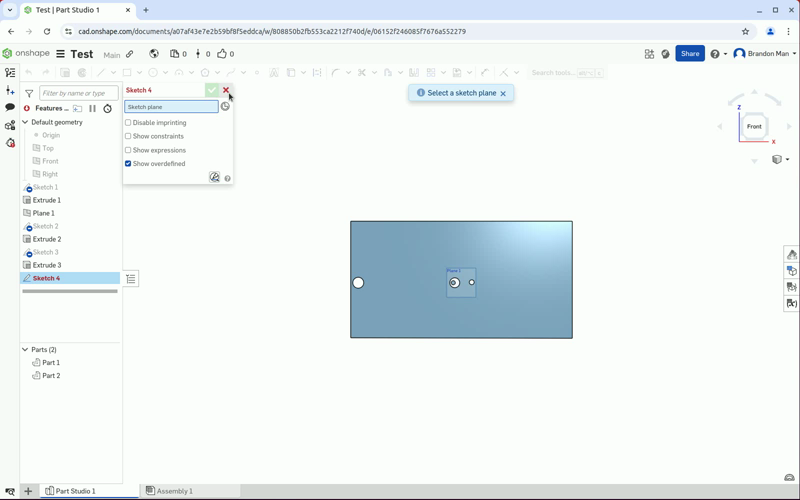
mouse_move(73, 163)
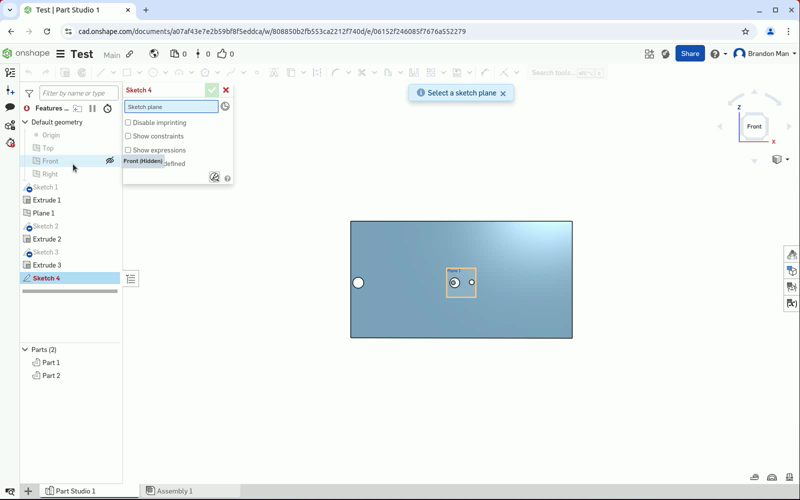
click(73, 163)
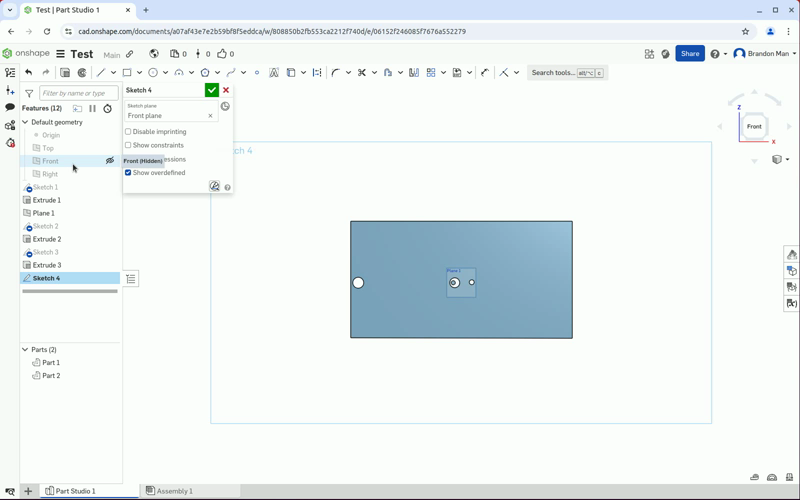
mouse_move(73, 352)
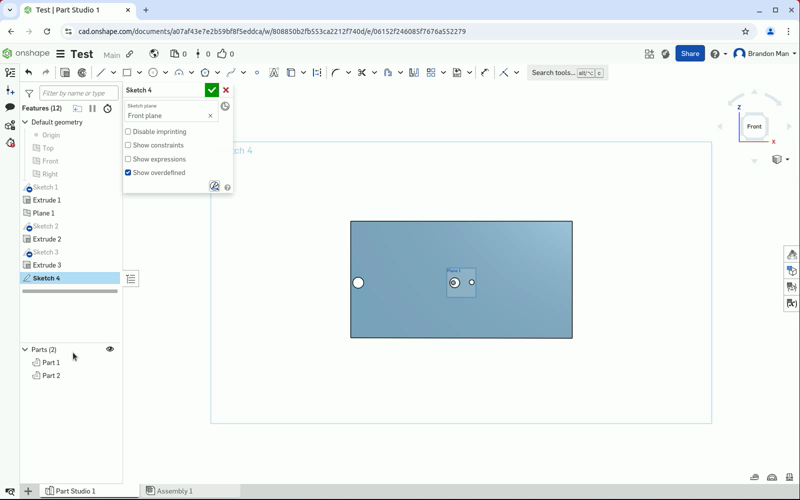
key(y)
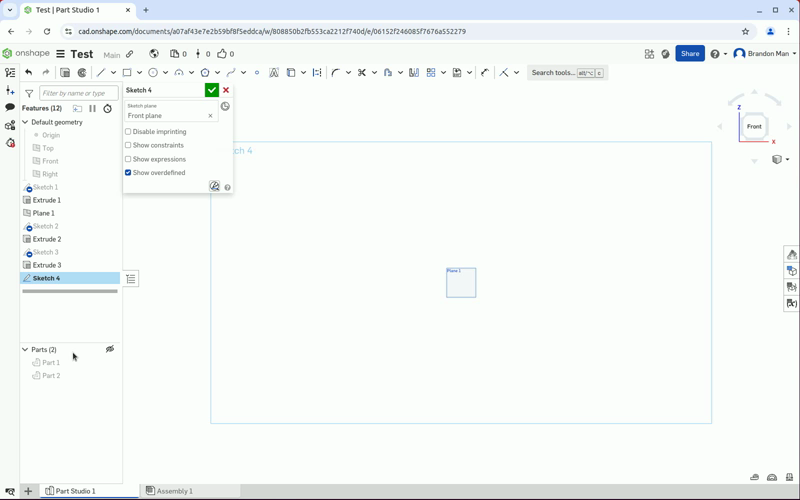
key(l)
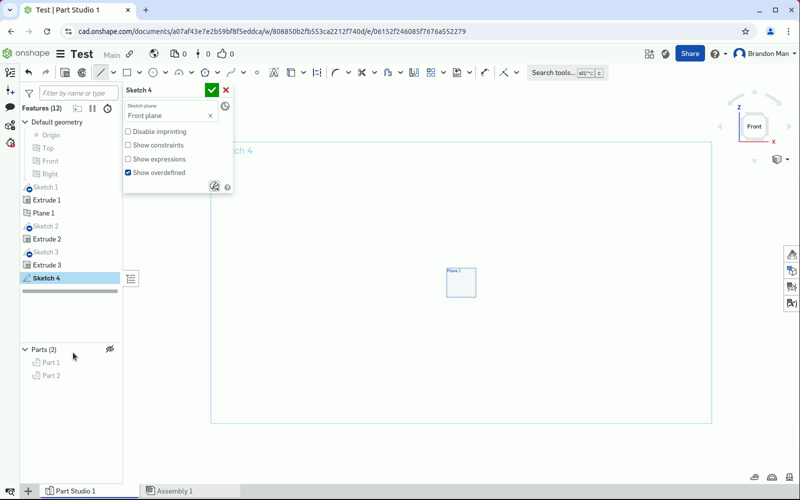
key_down(shift)
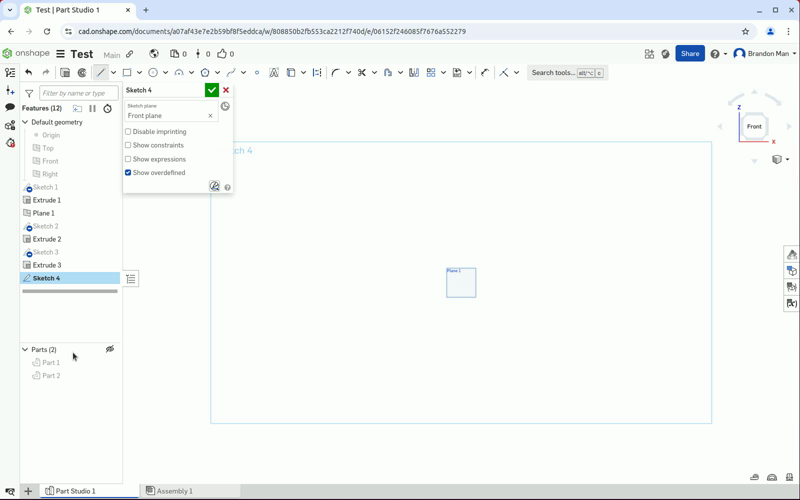
mouse_move(350, 337)
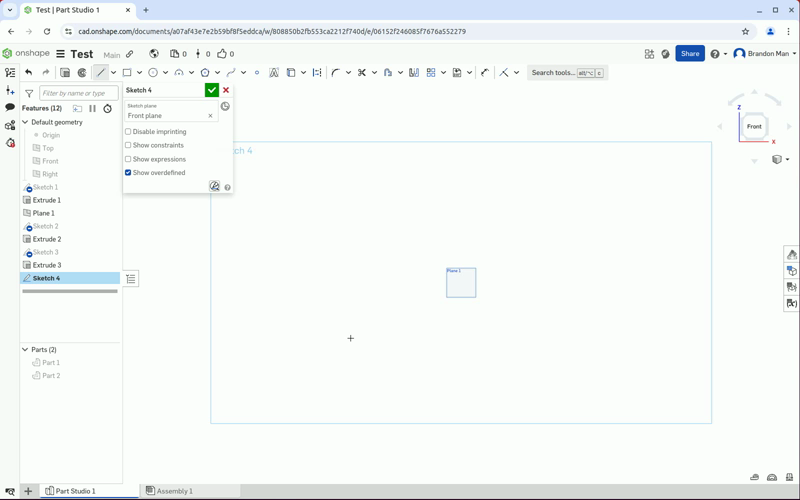
click(350, 337)
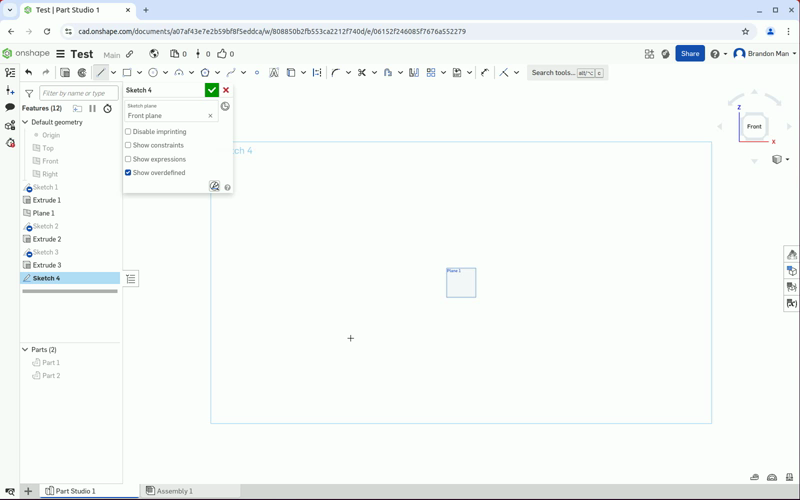
key_up(shift)
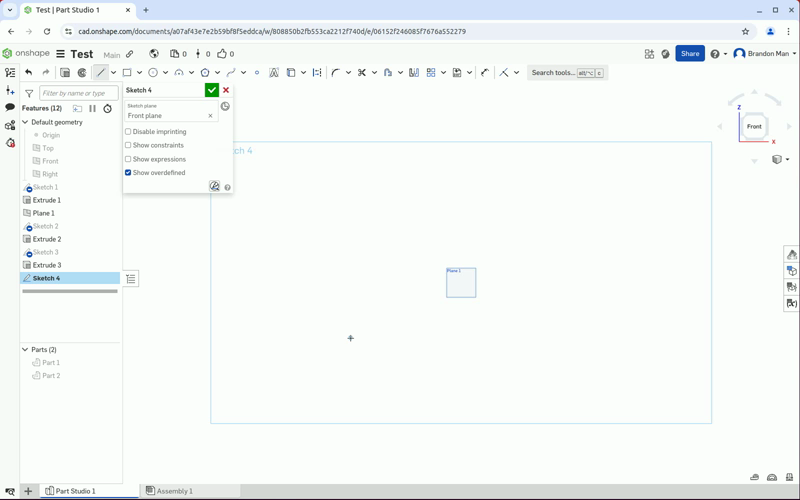
key_down(shift)
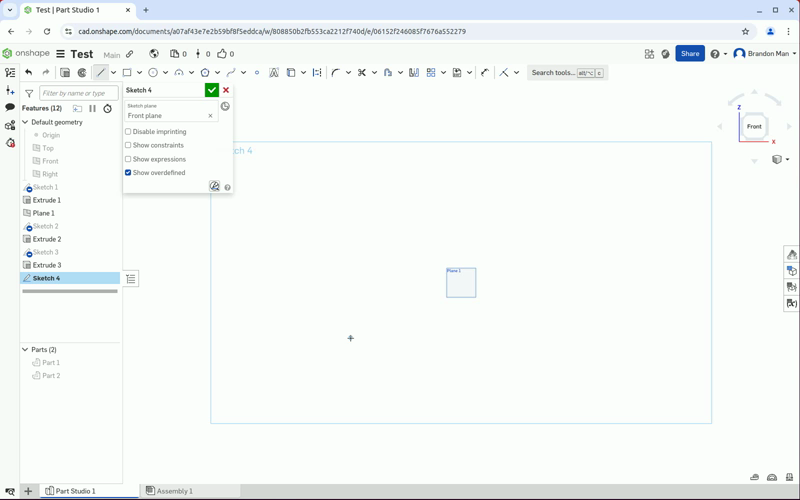
mouse_move(572, 338)
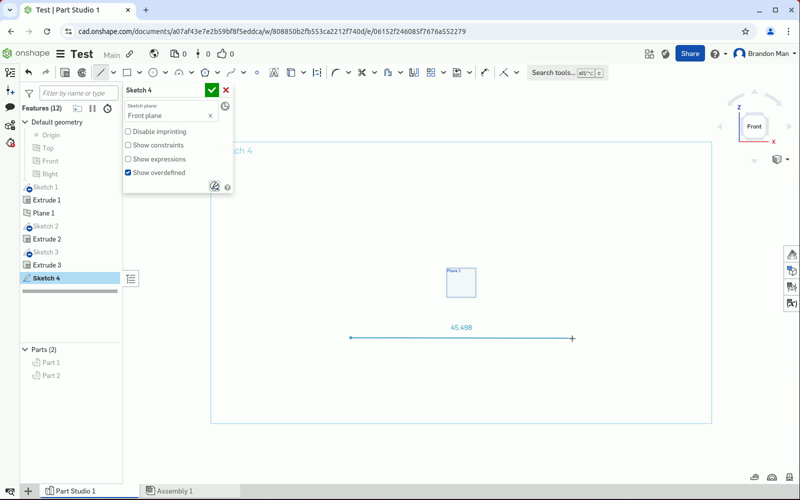
click(572, 338)
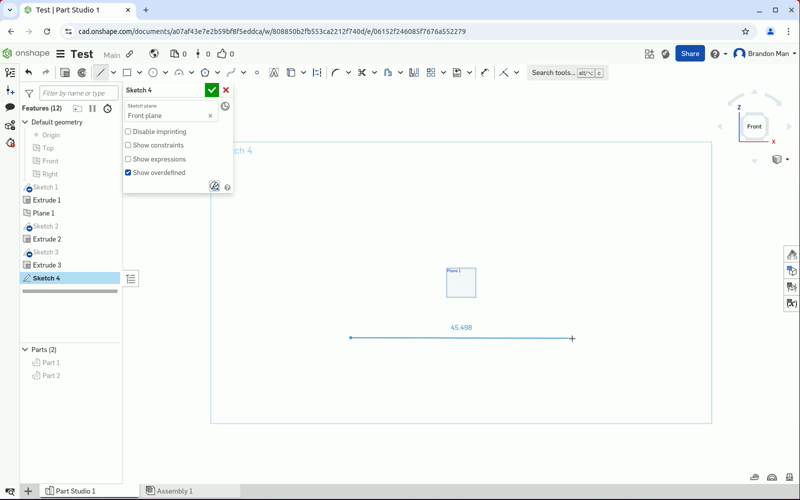
key_up(shift)
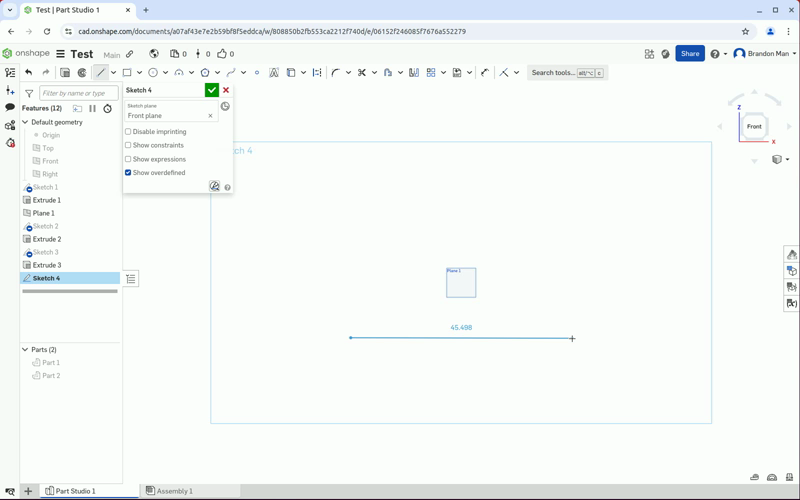
key_down(shift)
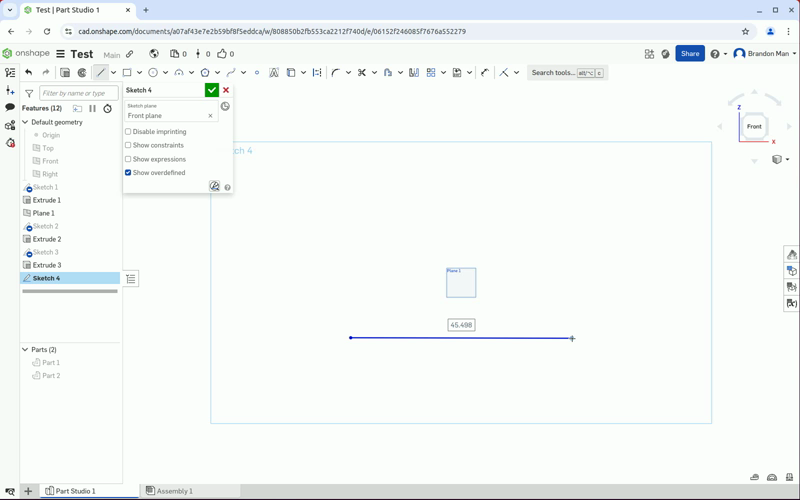
mouse_move(572, 221)
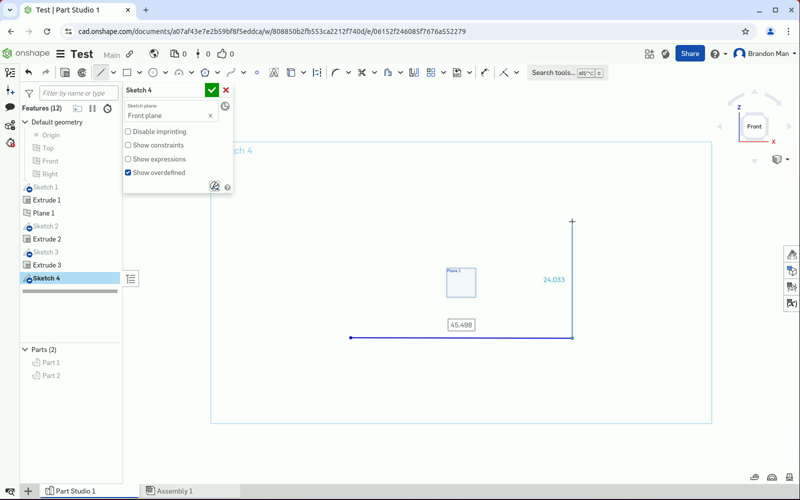
click(572, 221)
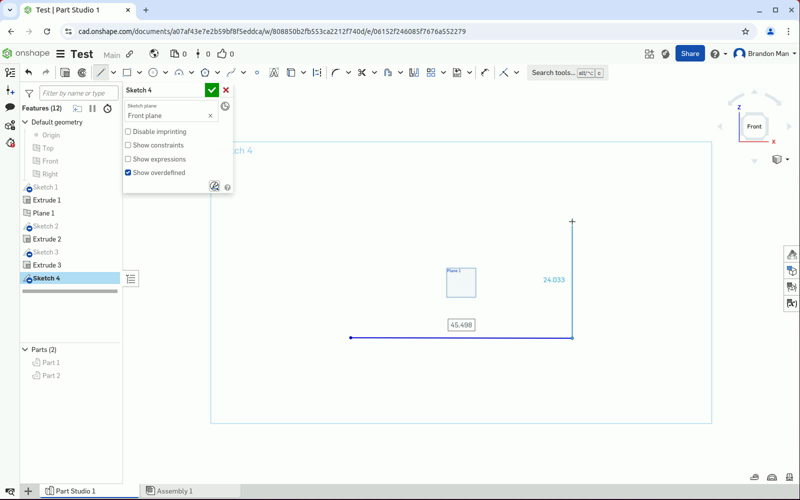
key_up(shift)
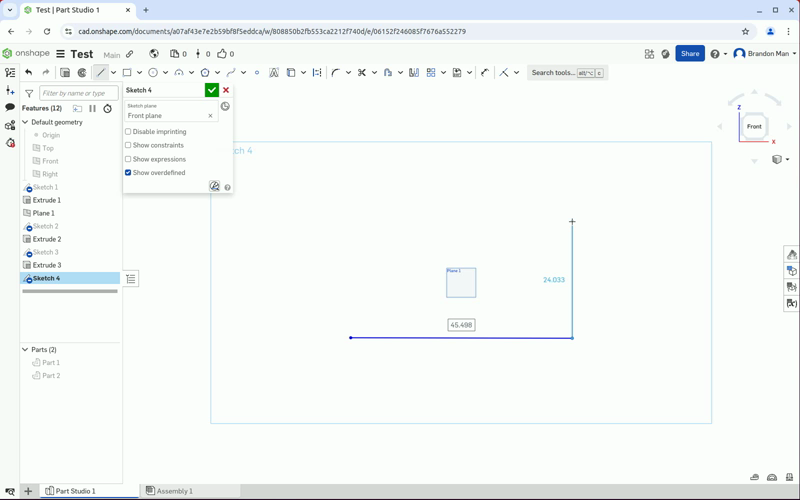
key_down(shift)
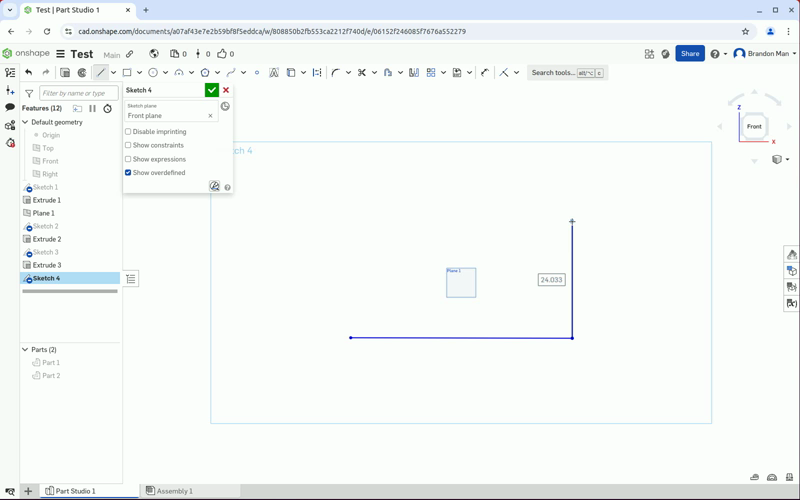
mouse_move(350, 221)
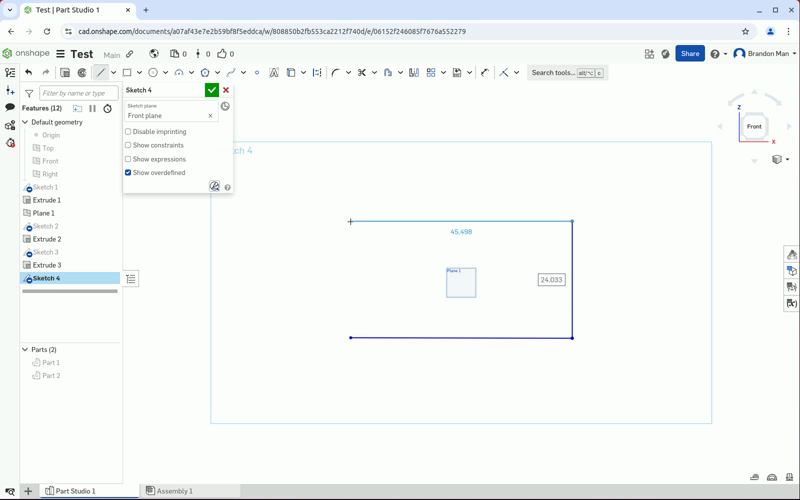
click(350, 221)
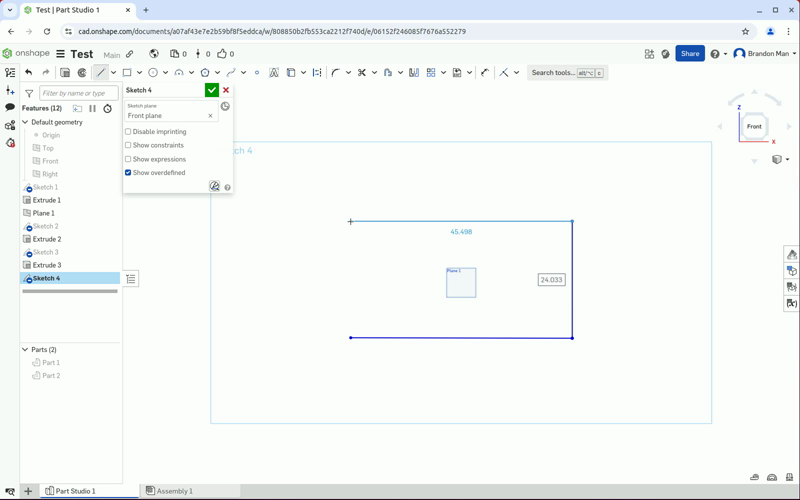
key_up(shift)
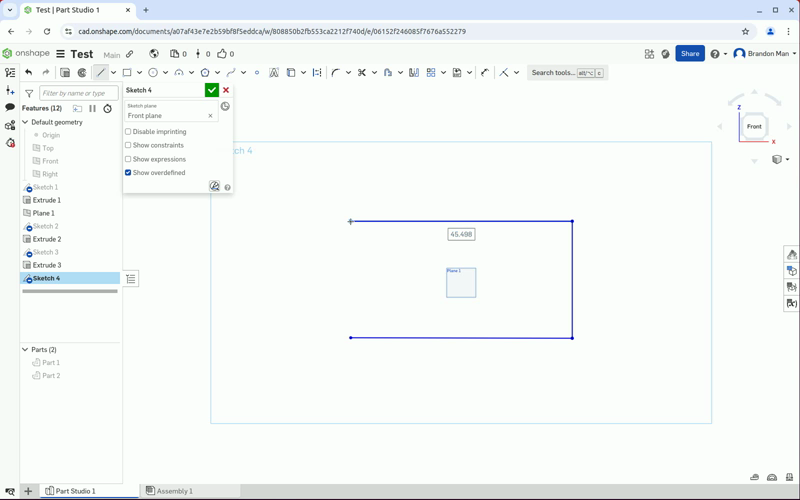
key_down(shift)
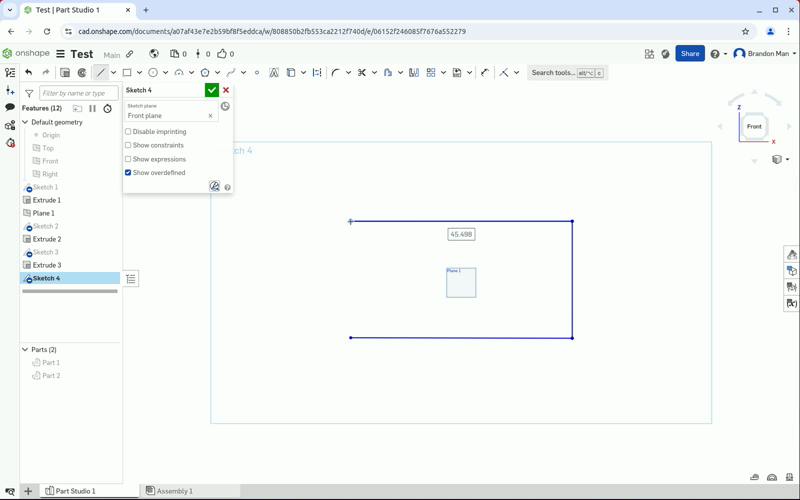
mouse_move(350, 337)
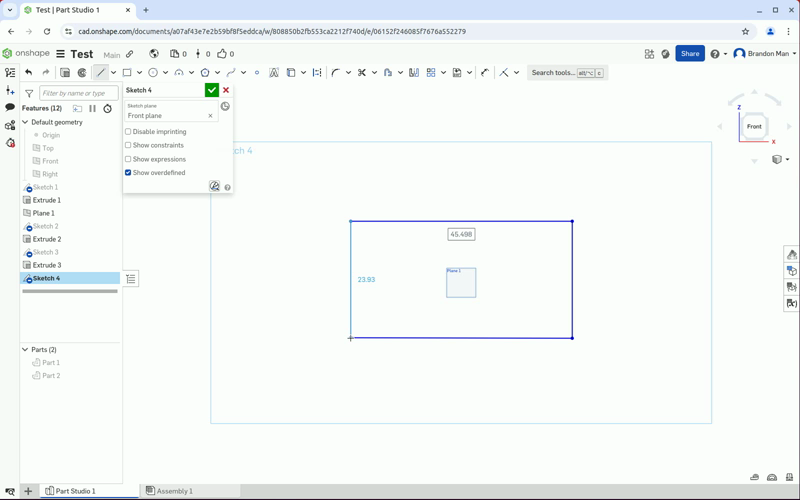
key_up(shift)
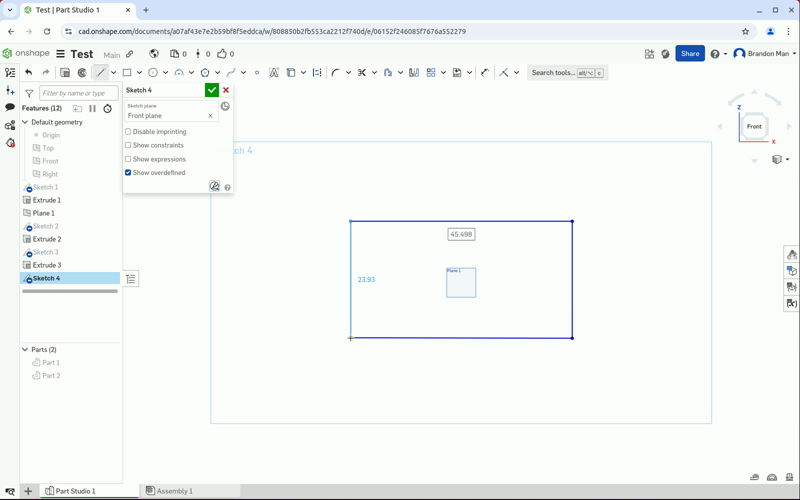
click(350, 337)
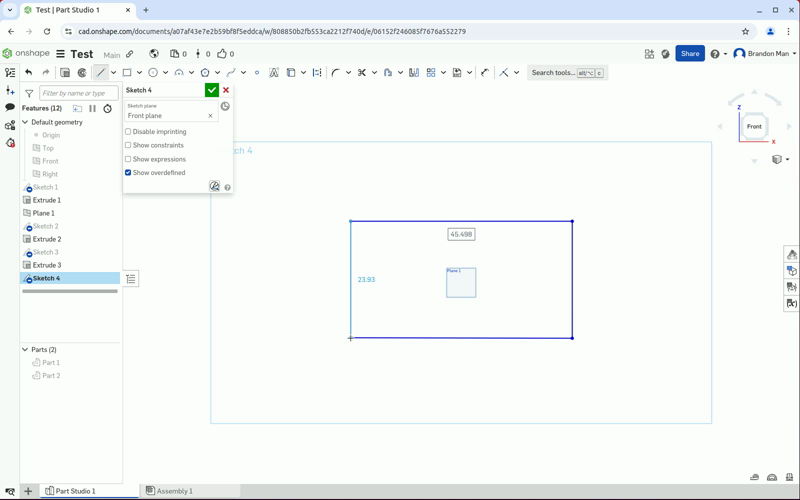
key(esc)
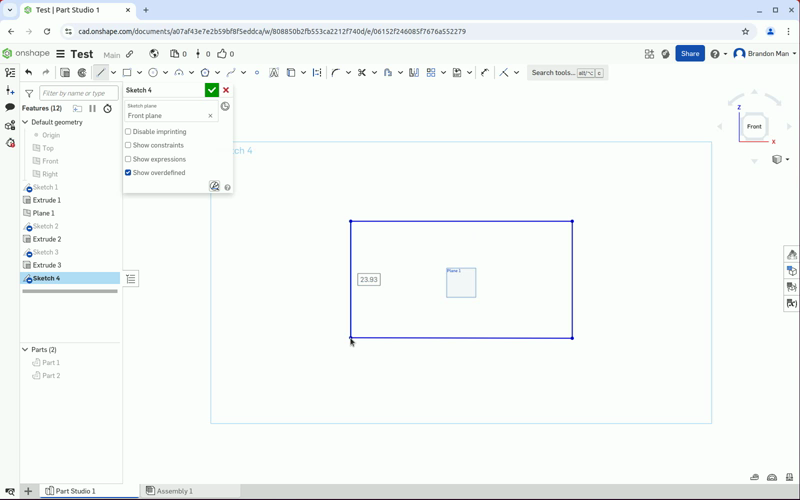
key(c)
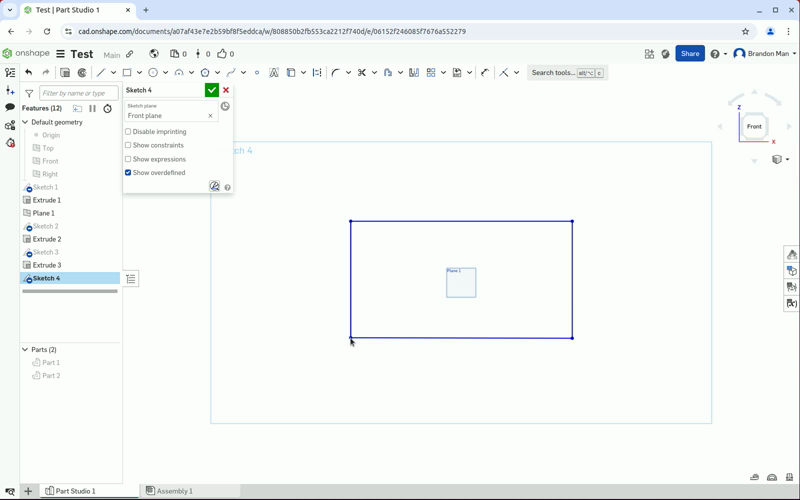
key_down(shift)
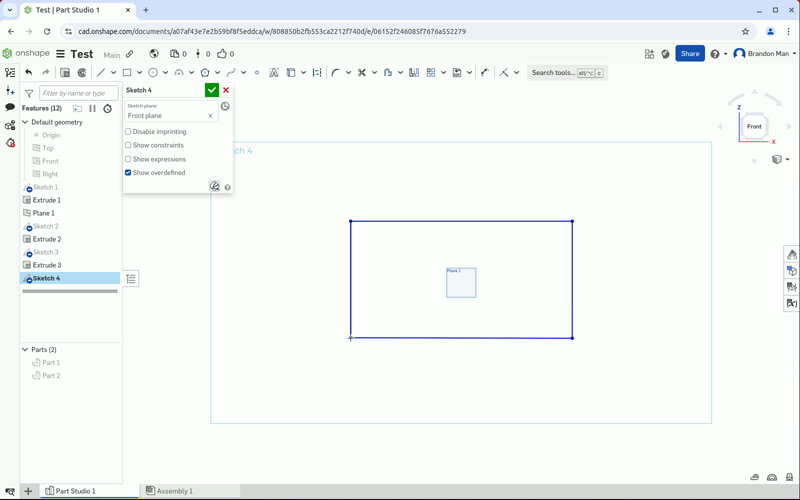
mouse_move(471, 282)
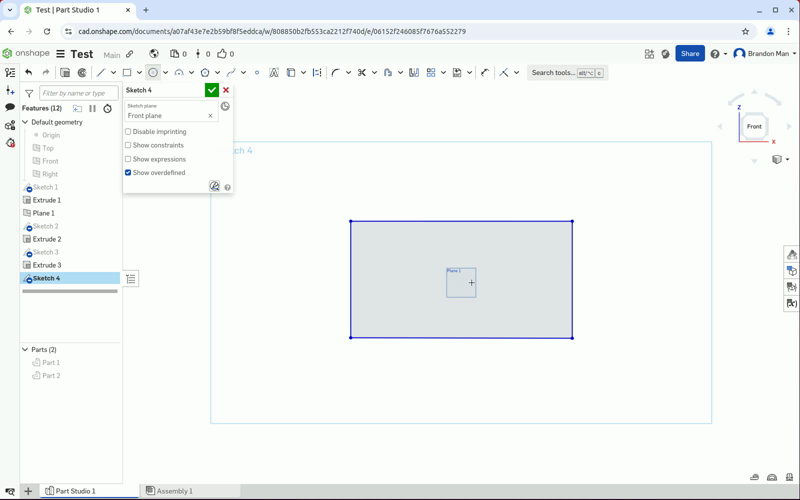
click(471, 282)
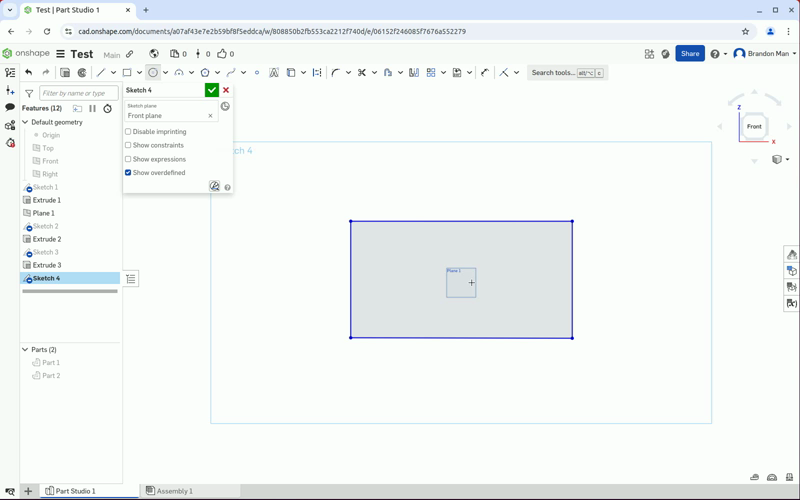
key_up(shift)
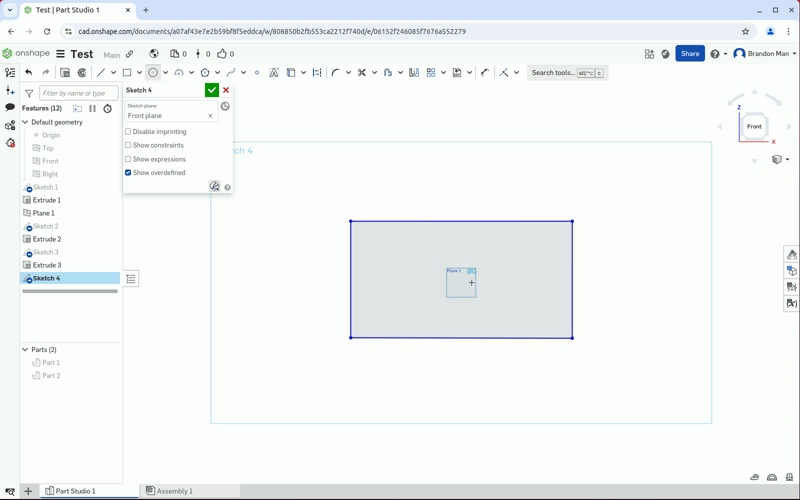
mouse_move(474, 282)
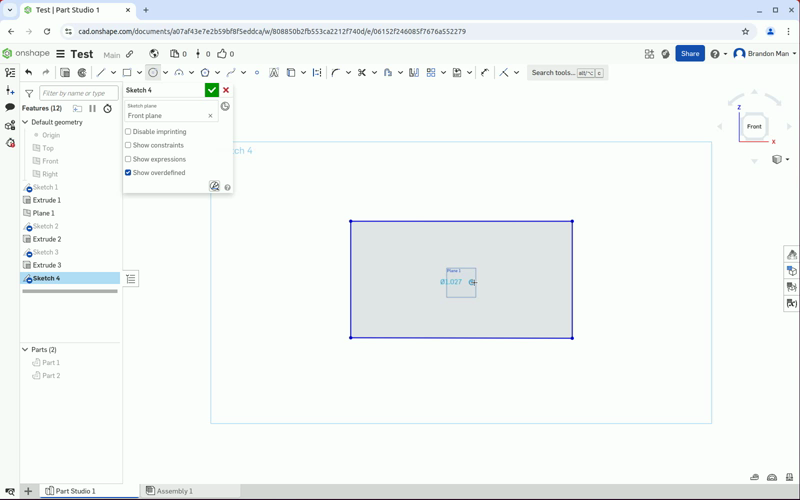
scroll(6)
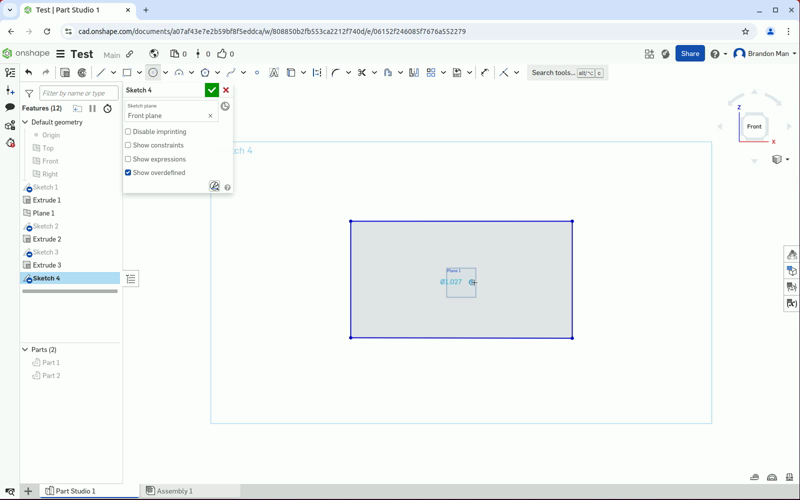
scroll(6)
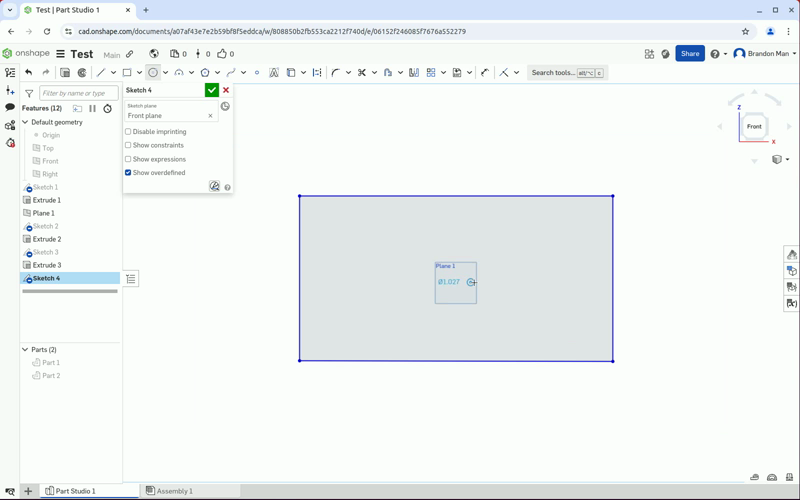
scroll(6)
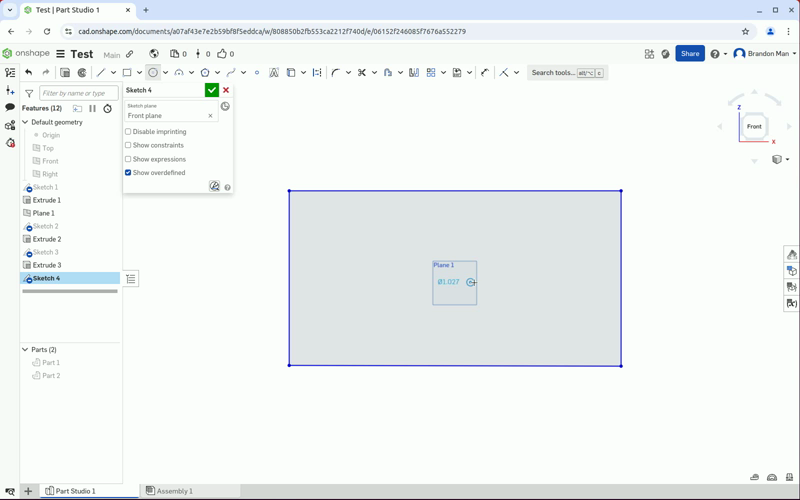
scroll(6)
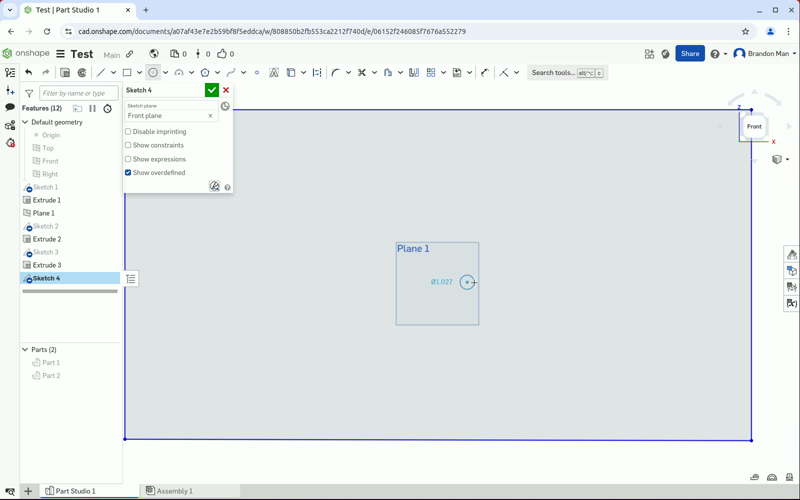
scroll(6)
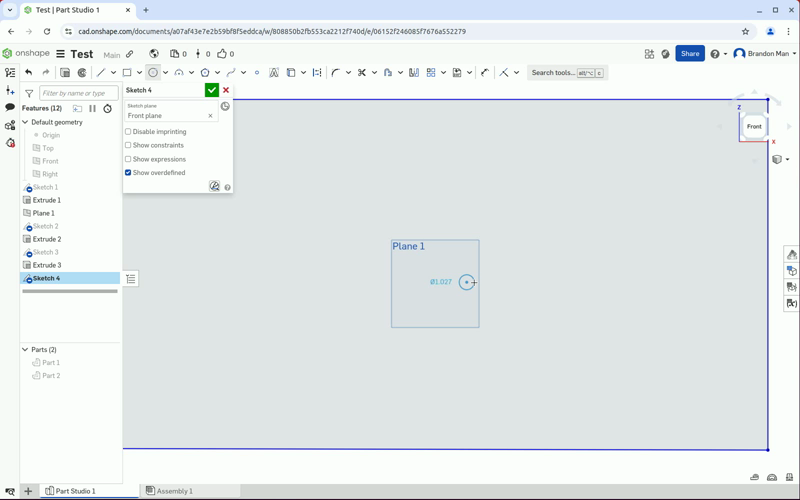
scroll(6)
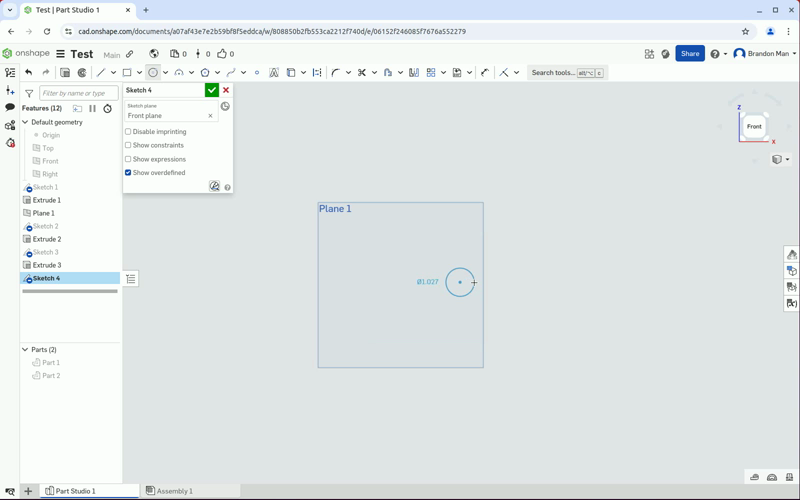
scroll(6)
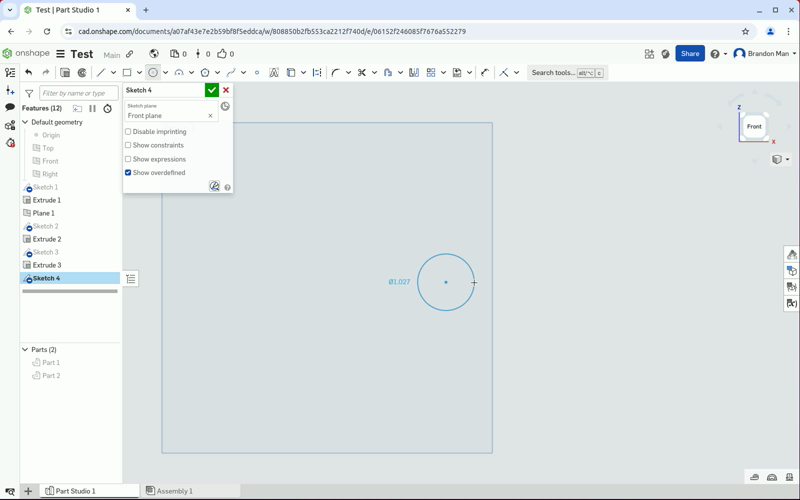
click(474, 282)
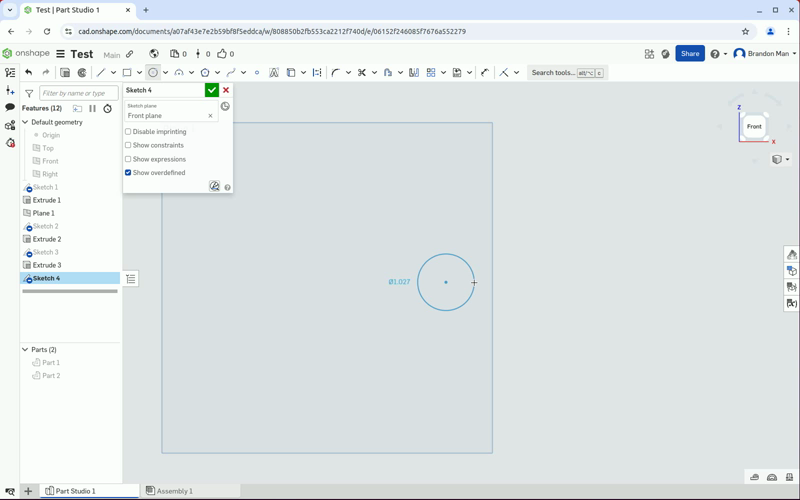
scroll(-6)
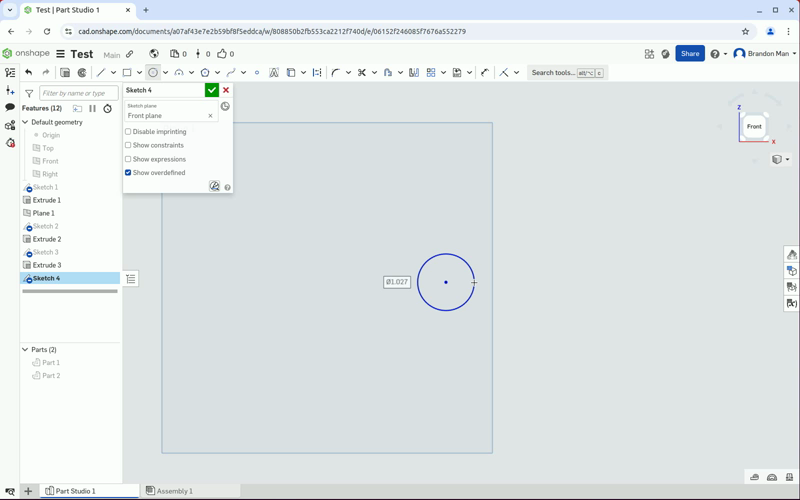
scroll(-6)
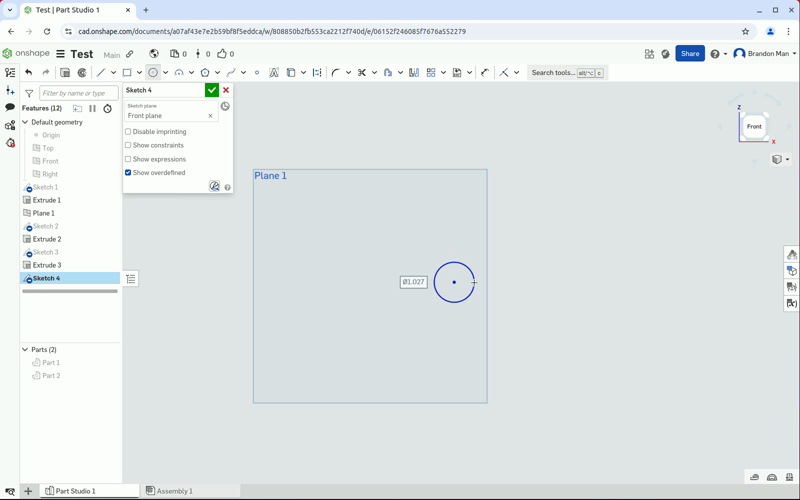
scroll(-6)
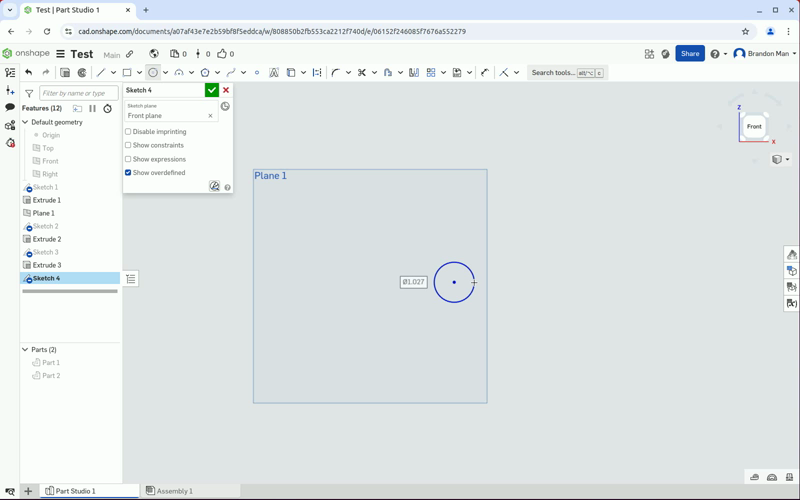
scroll(-6)
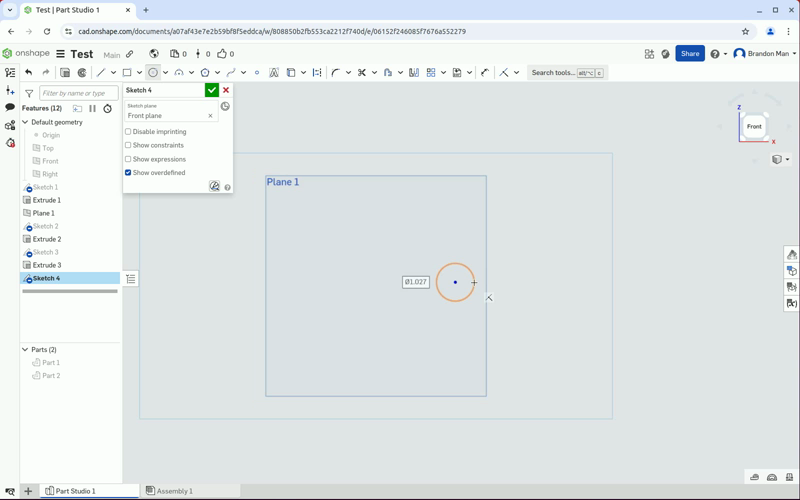
scroll(-6)
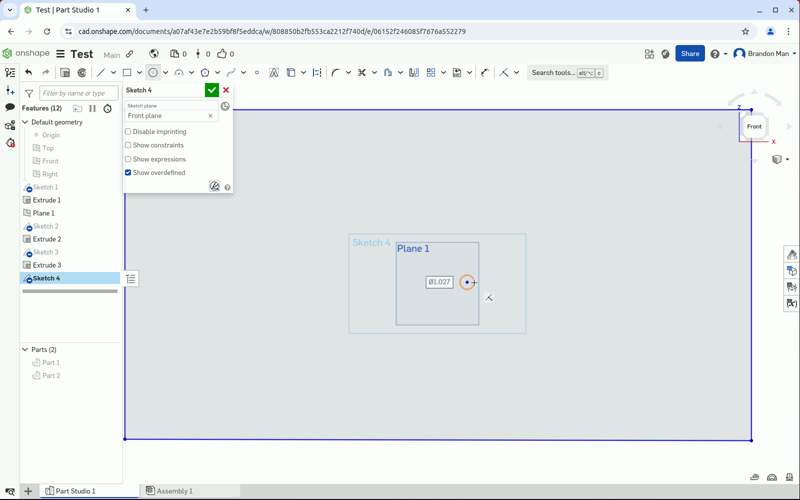
scroll(-6)
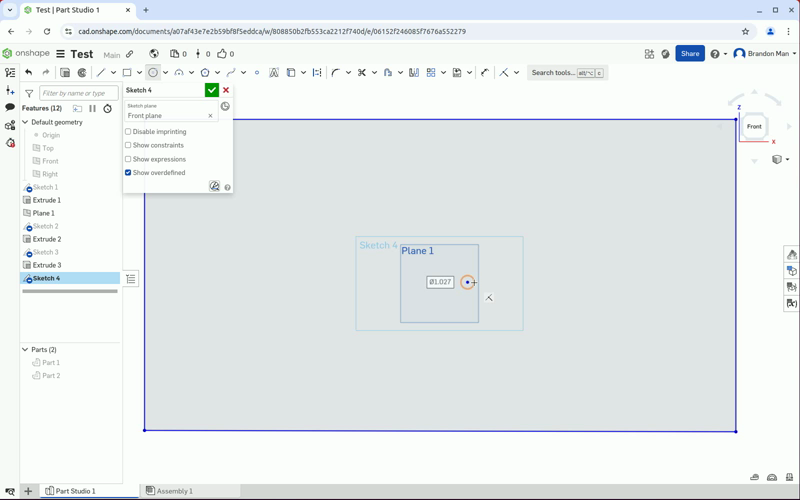
scroll(-6)
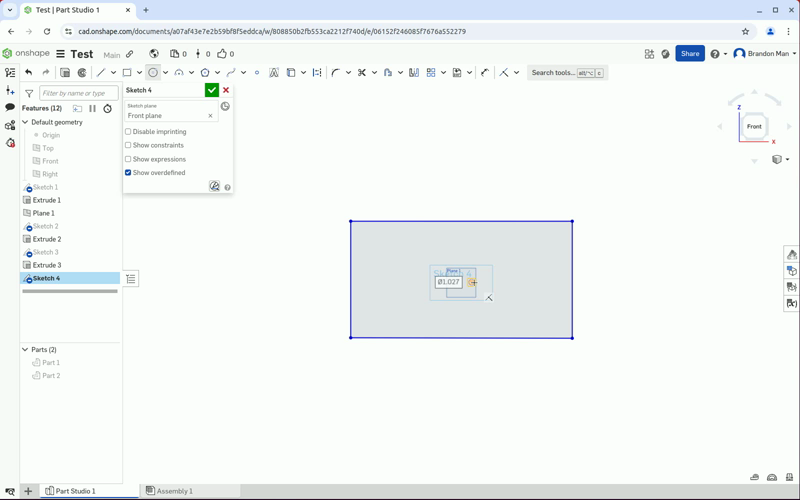
key(esc)
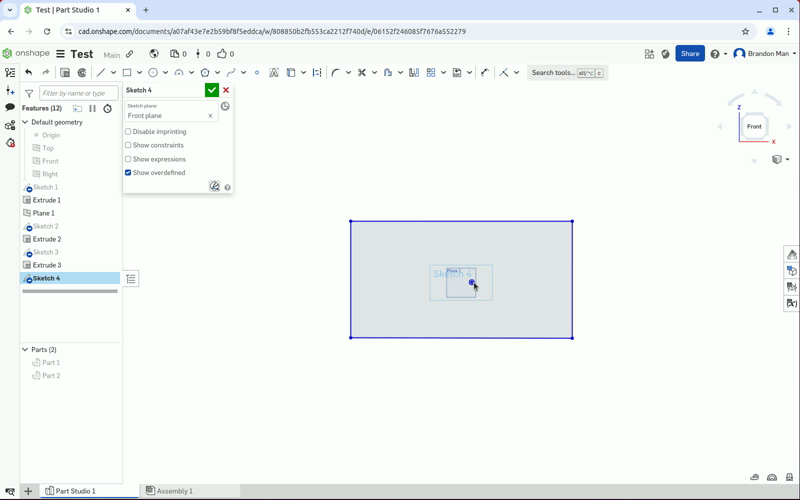
mouse_move(391, 304)
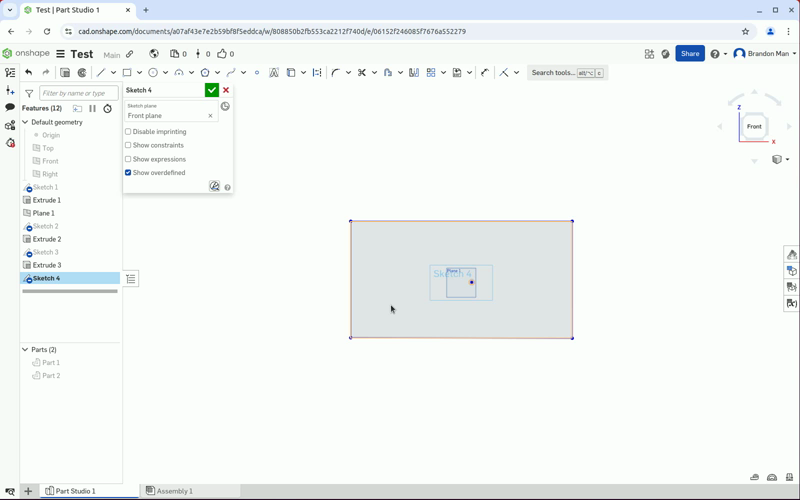
click(391, 304)
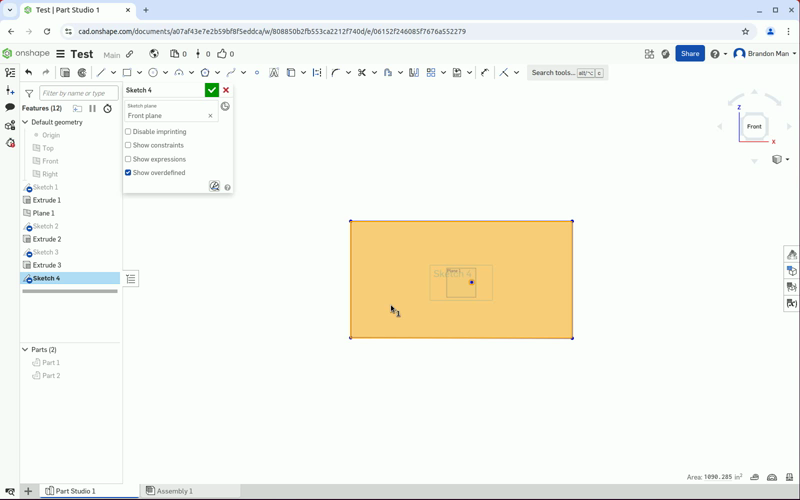
mouse_move(73, 352)
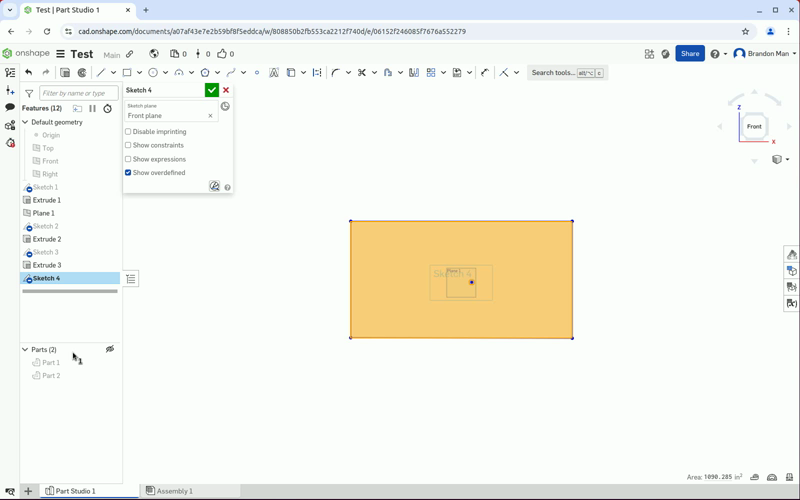
key(shift+y)
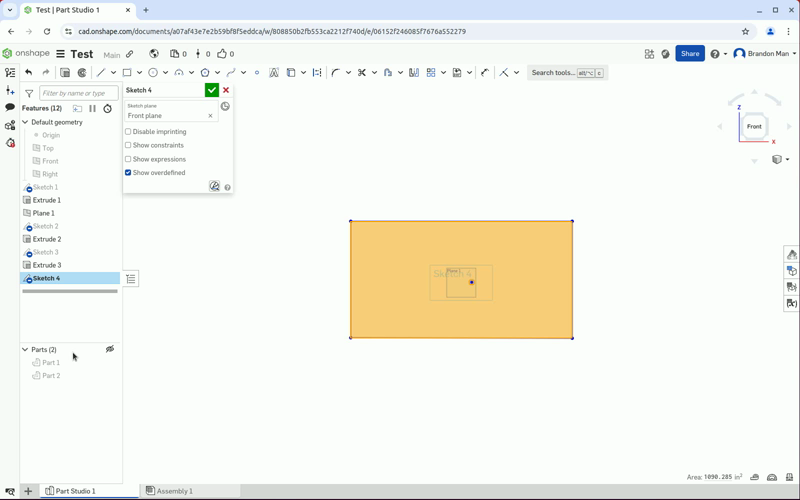
key(shift+e)
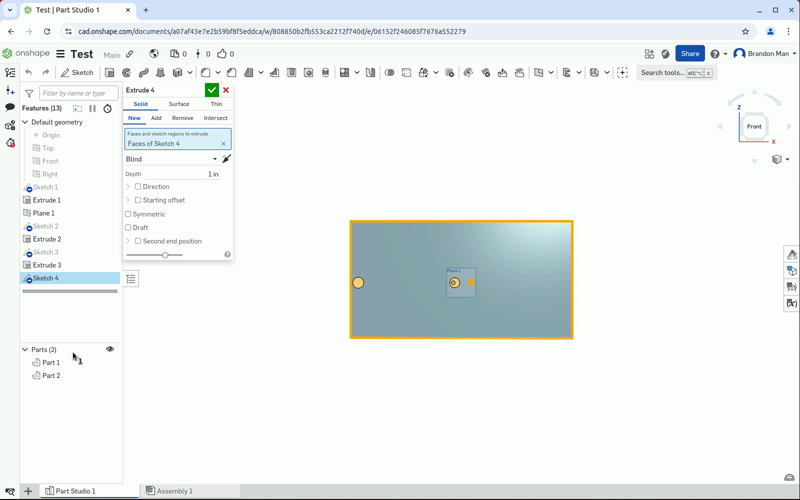
mouse_move(143, 106)
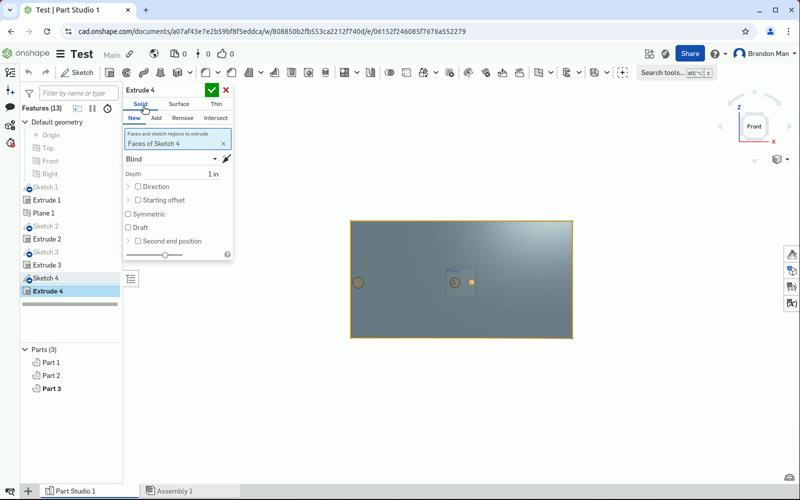
click(143, 106)
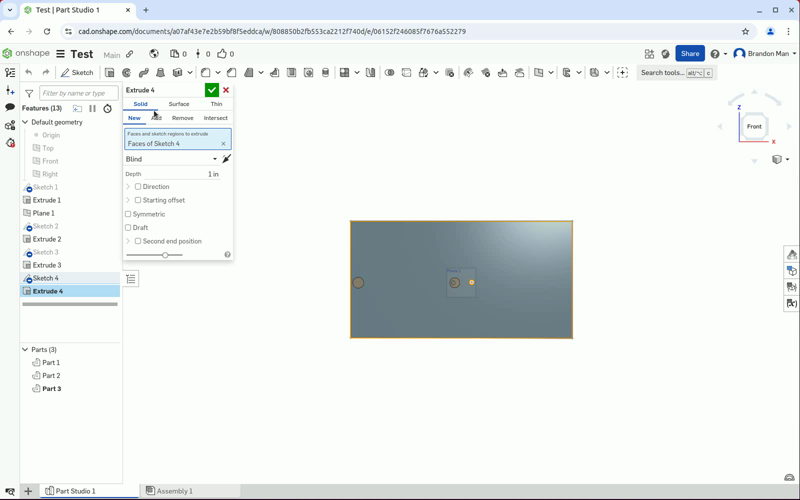
mouse_move(186, 120)
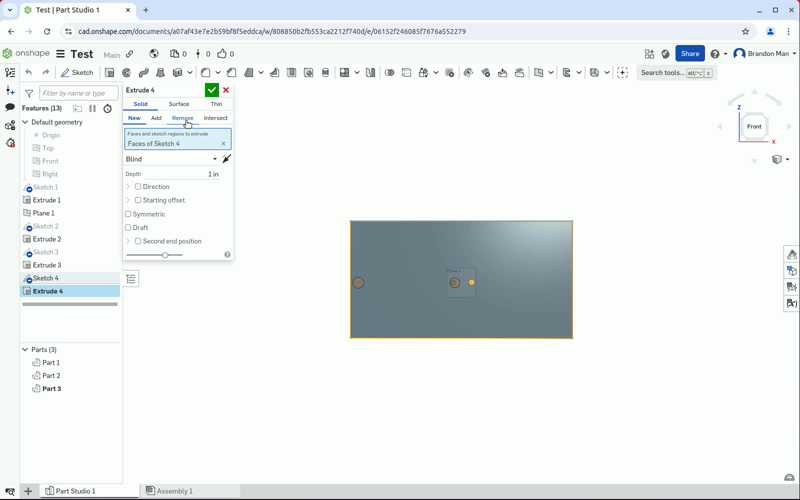
click(186, 120)
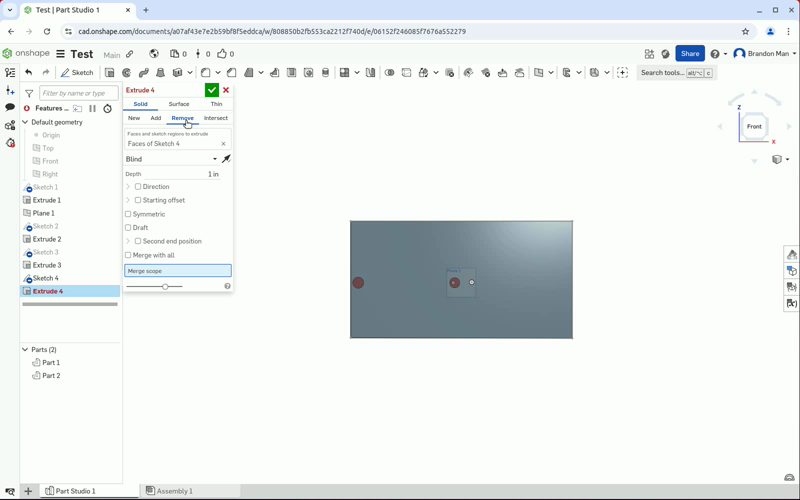
key(tab, 4)
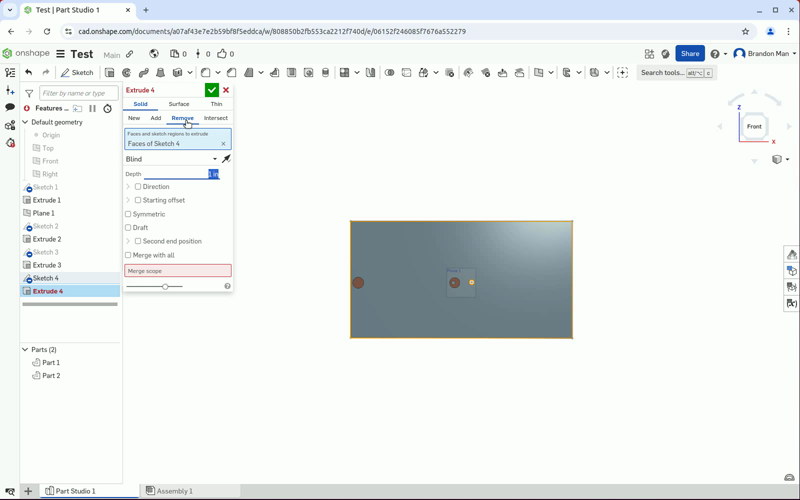
text(14.202)
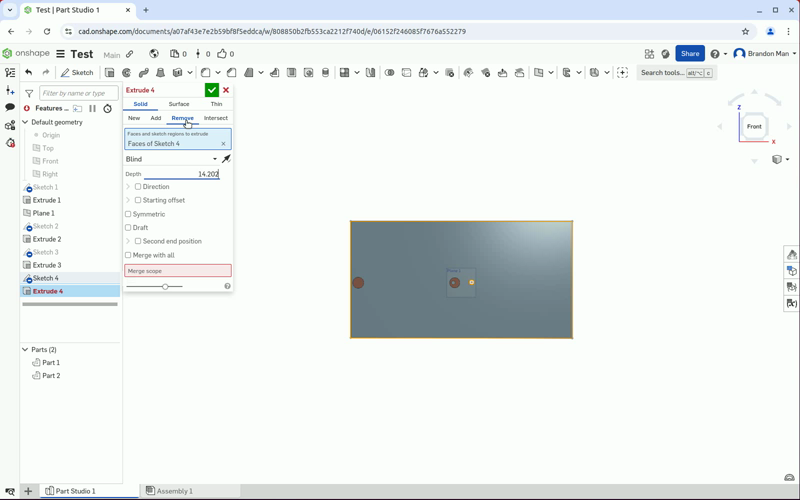
key(tab, 6)
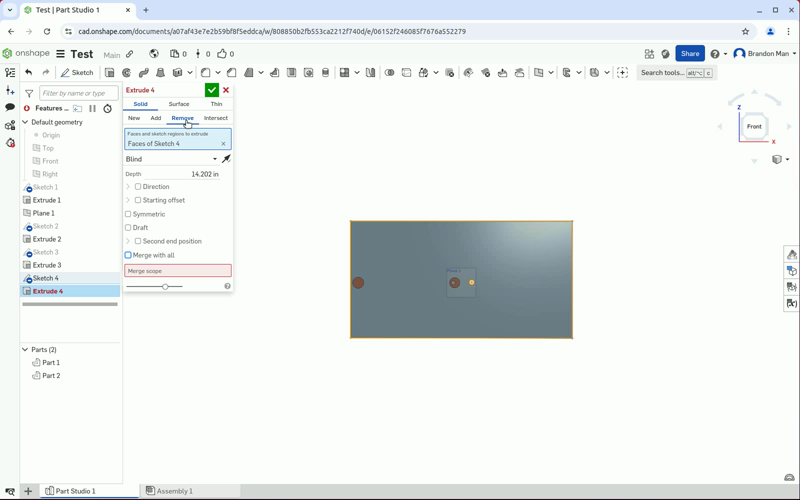
key(space)
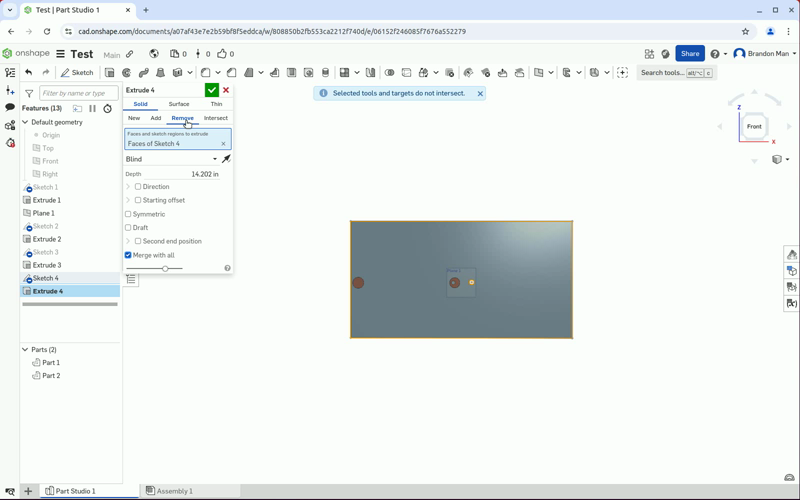
key(enter)
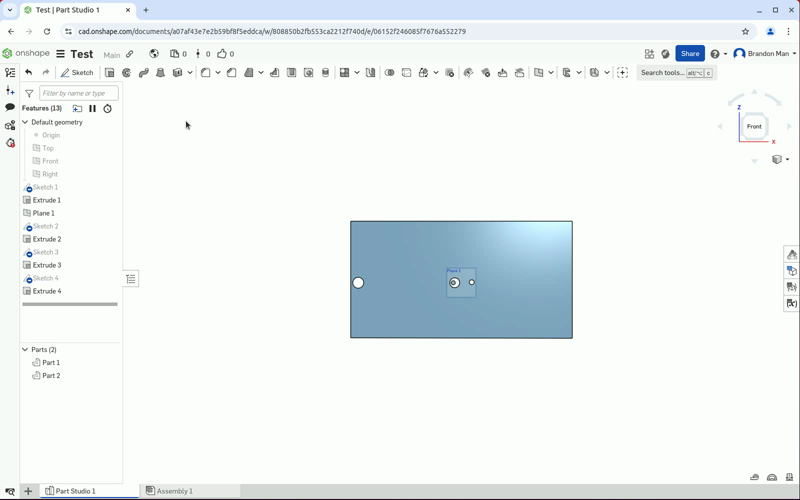
key(shift+h)
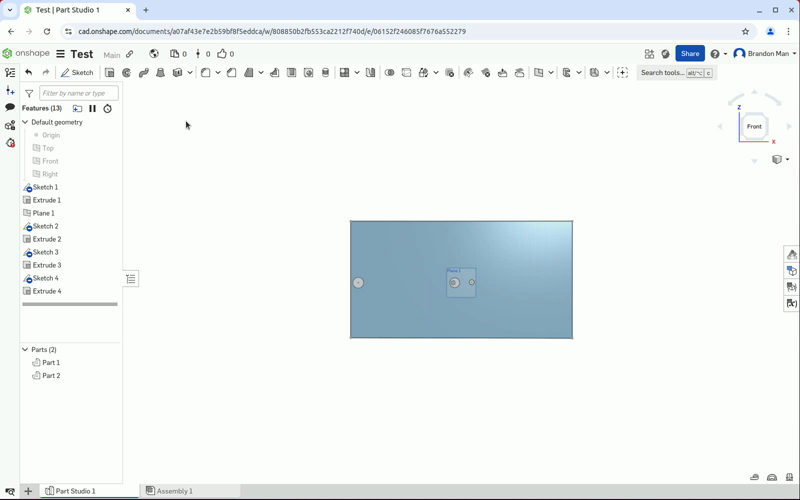
key(shift+h)
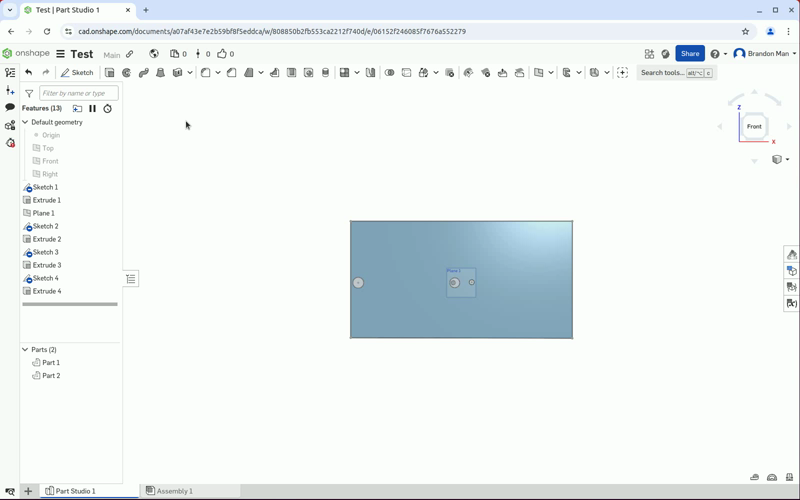
key(shift+7)
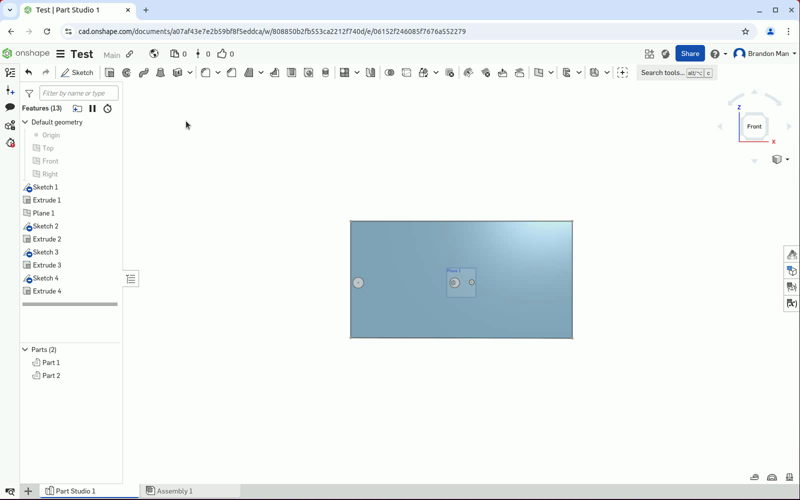
key(left, 2)
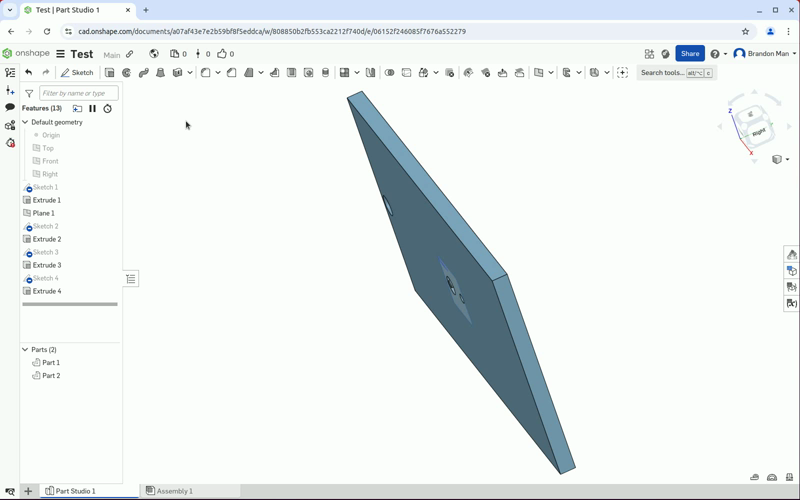
key(down, 2)
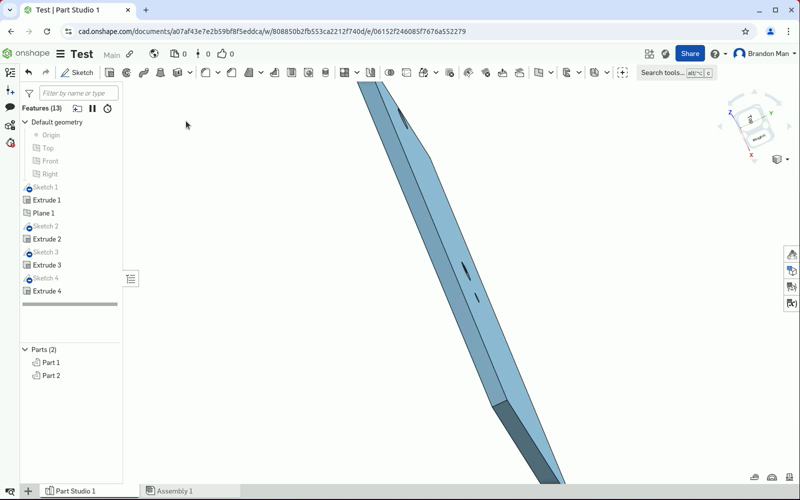
key(up, 2)
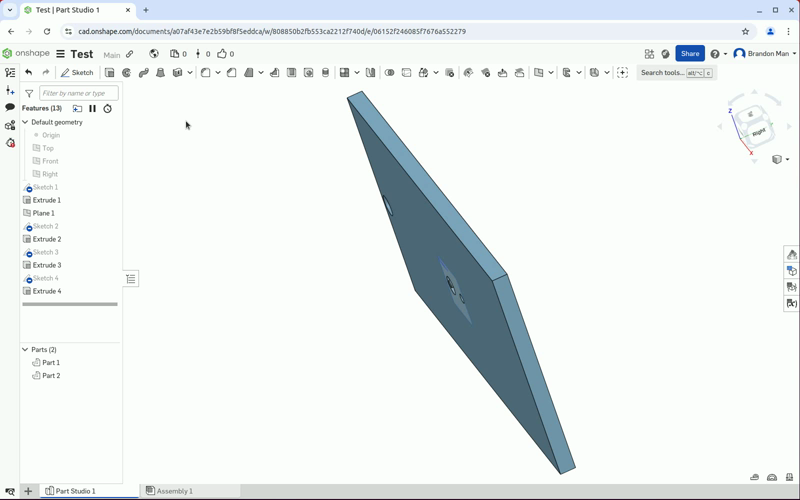
key(right, 2)
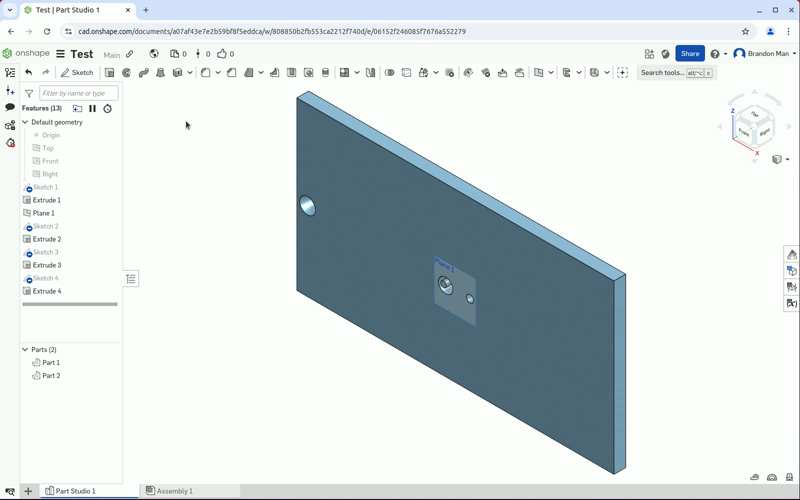
mouse_move(73, 189)
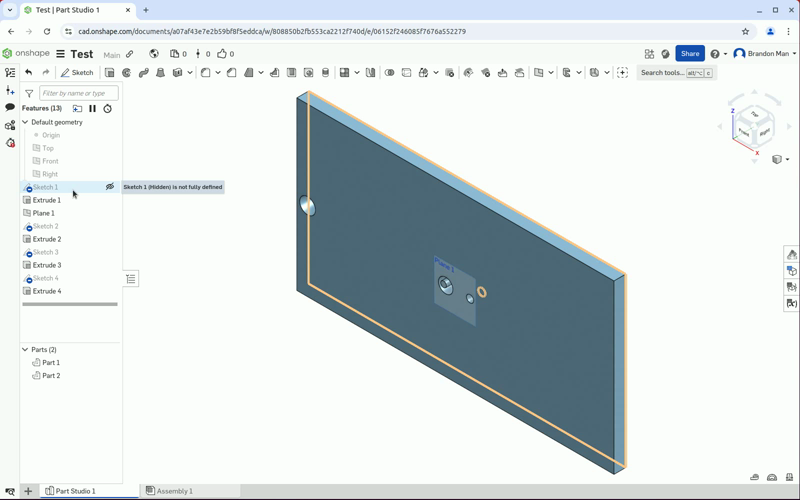
click(73, 189)